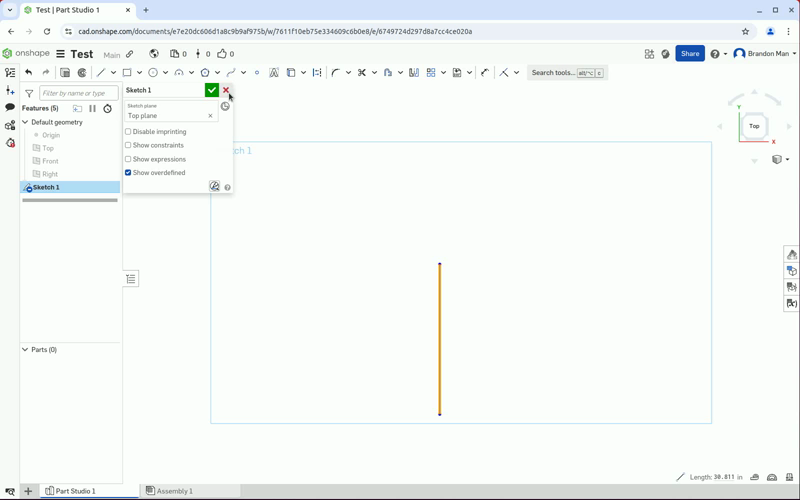
key(shift+h)
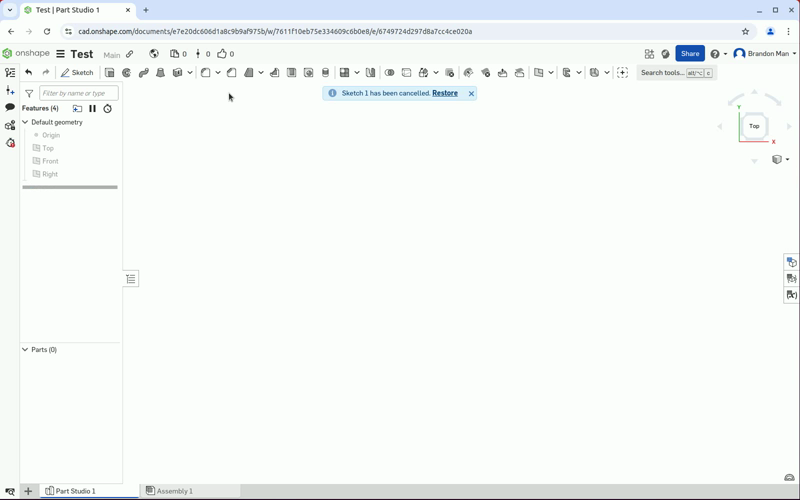
mouse_move(73, 352)
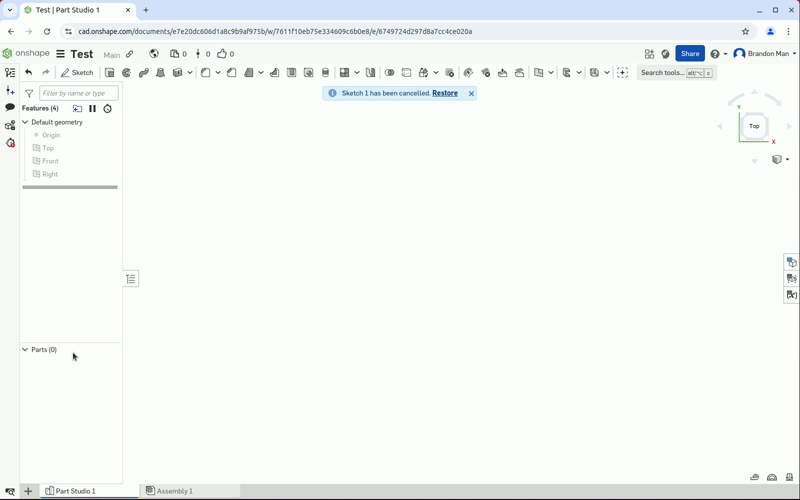
key(y)
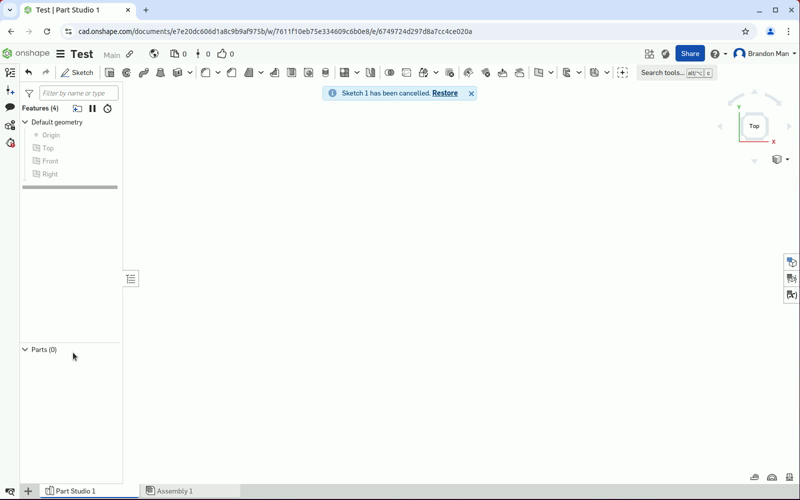
key(shift+p)
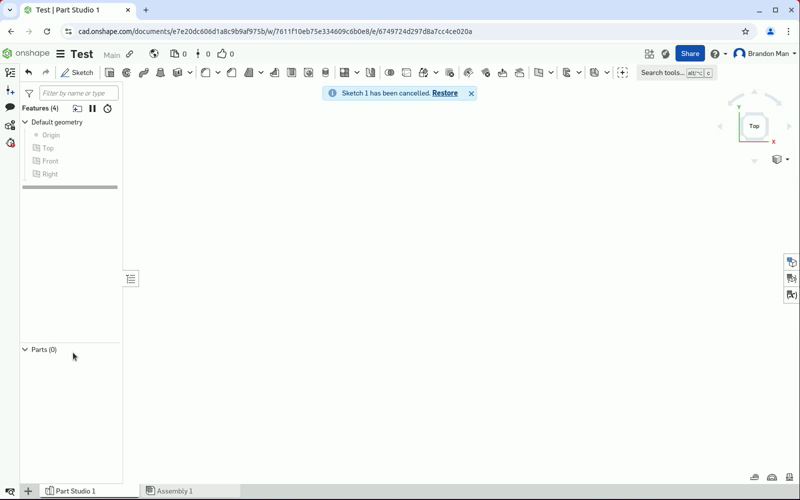
key(space)
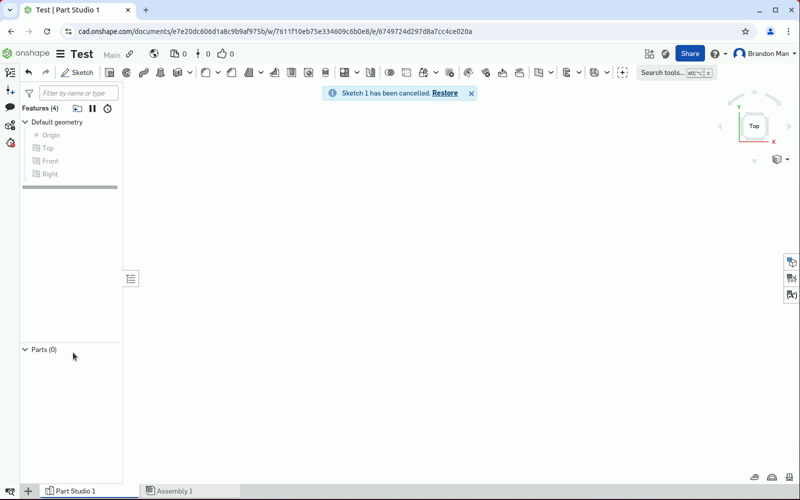
key_down(shift)
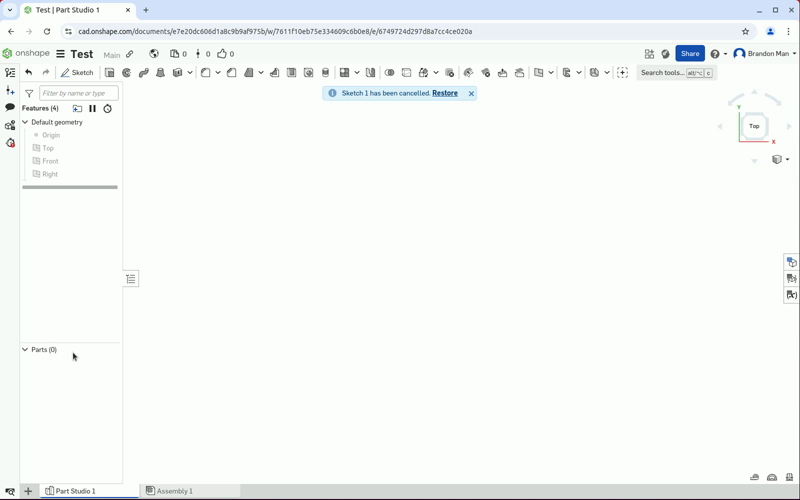
key(up)
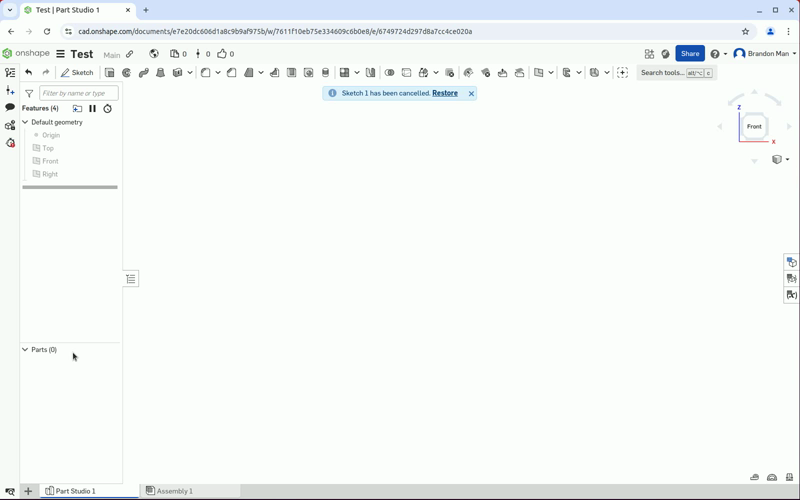
key_up(shift)
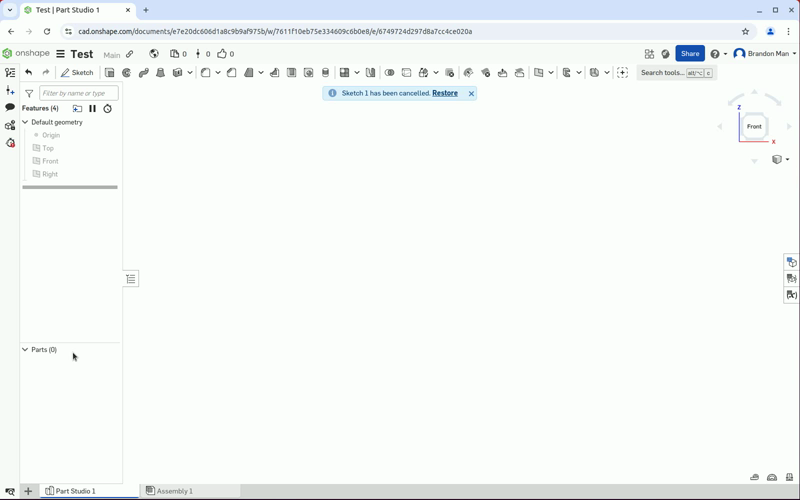
mouse_move(73, 352)
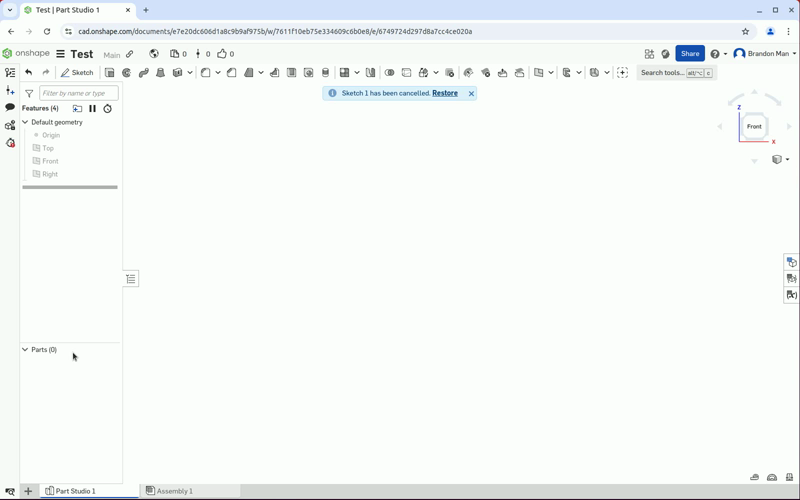
key(shift+y)
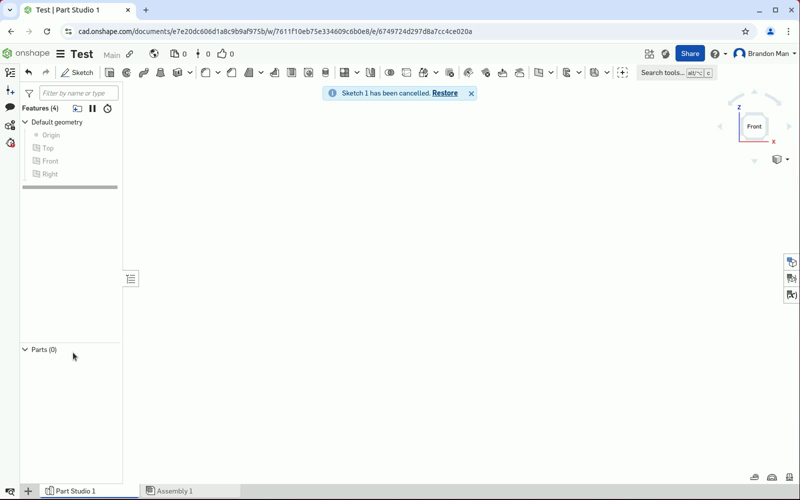
key(shift+s)
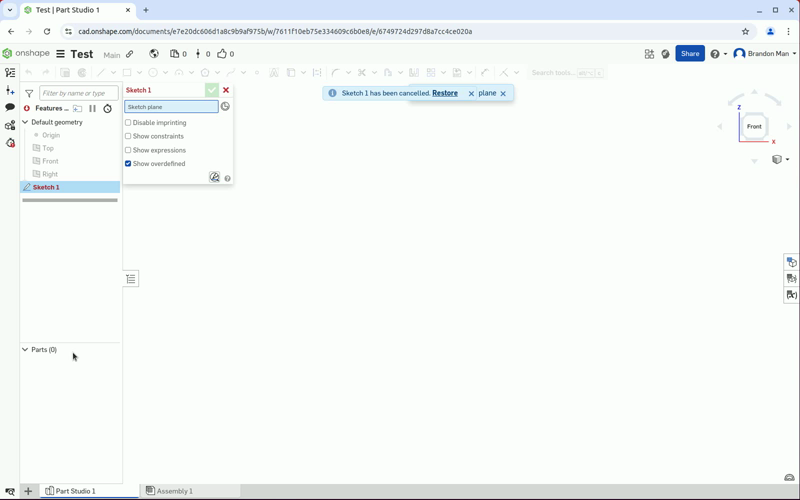
mouse_move(73, 163)
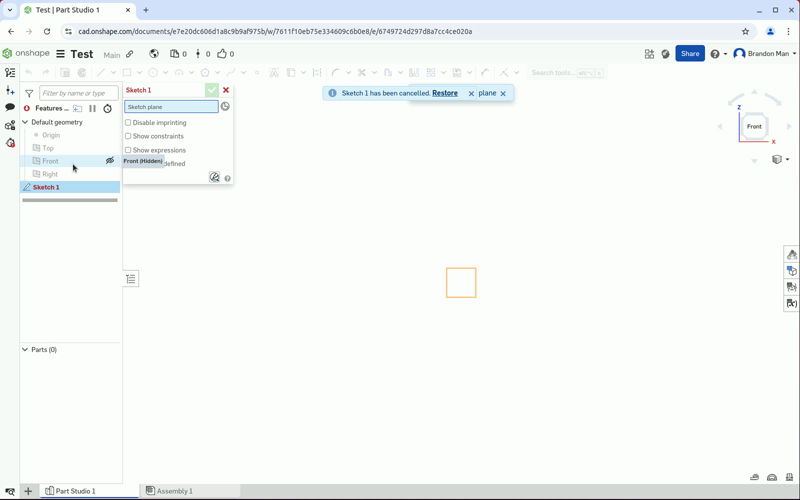
click(73, 163)
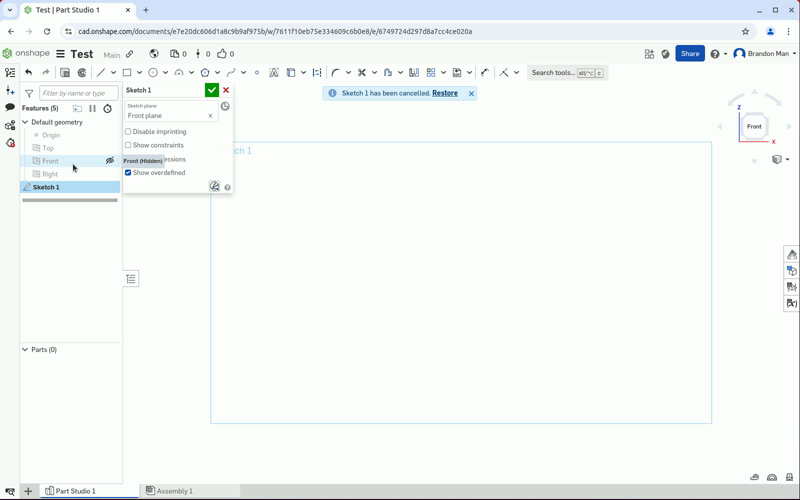
mouse_move(73, 352)
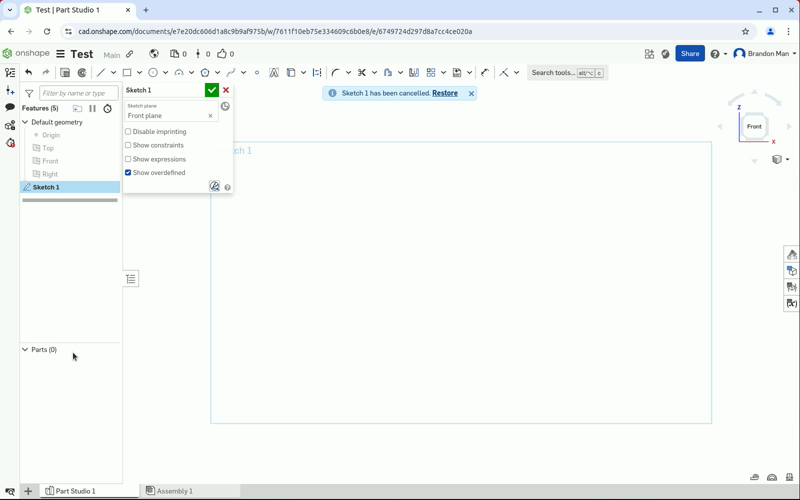
key(y)
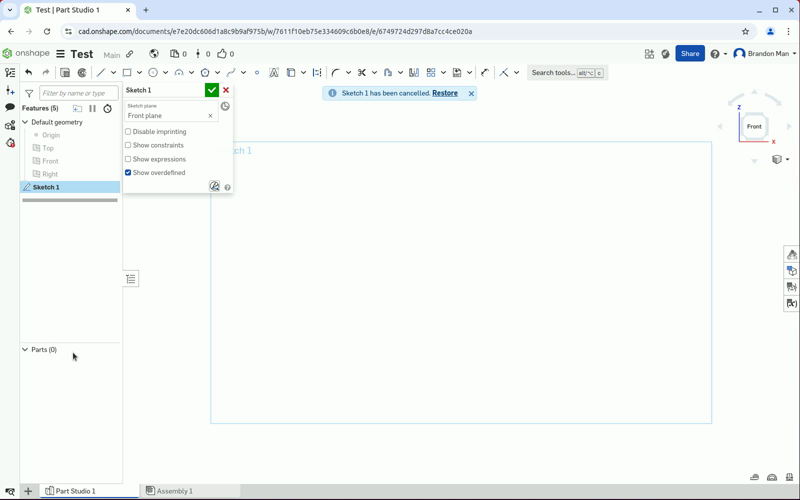
key(l)
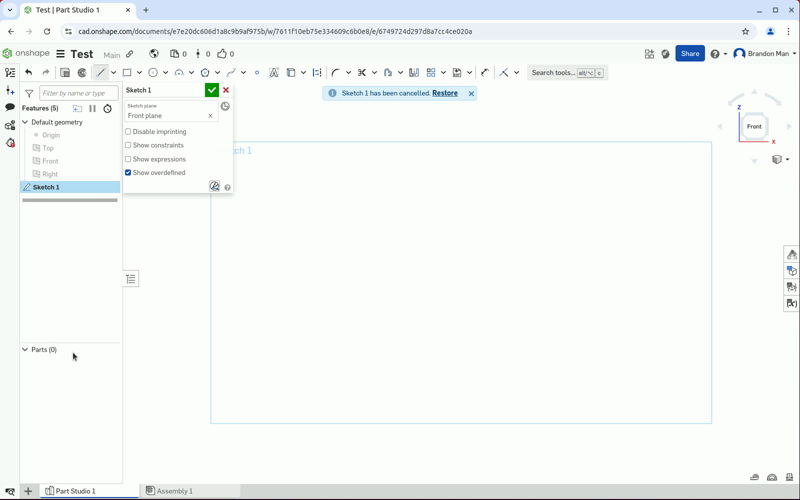
key_down(shift)
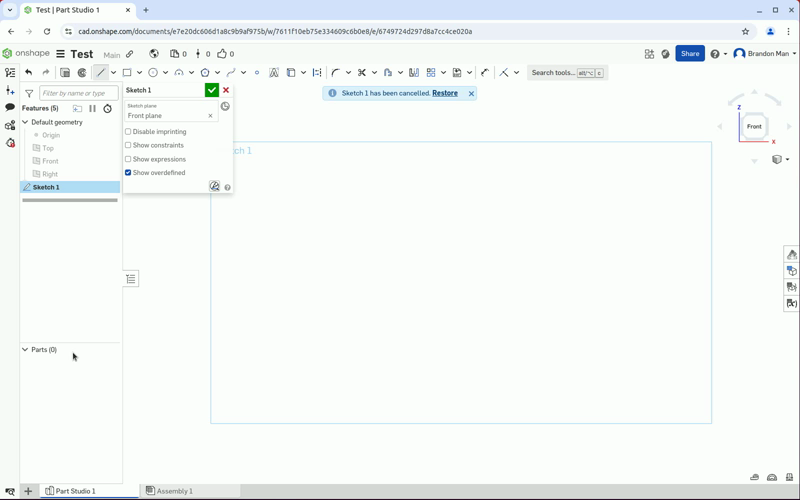
mouse_move(460, 282)
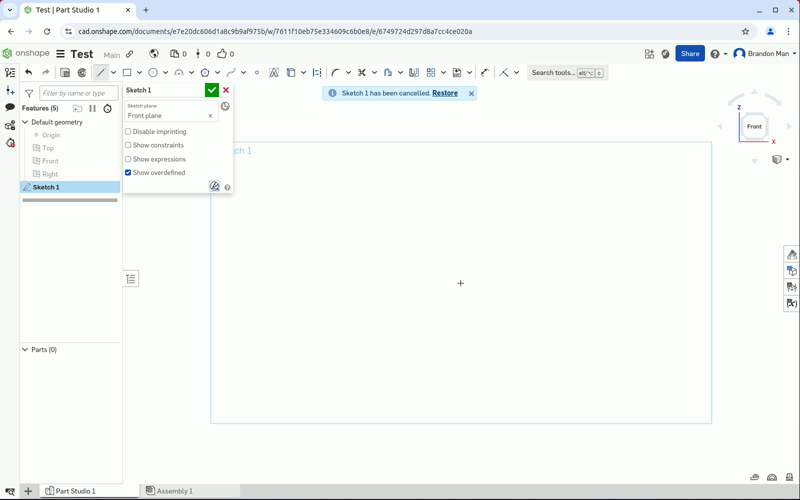
click(460, 282)
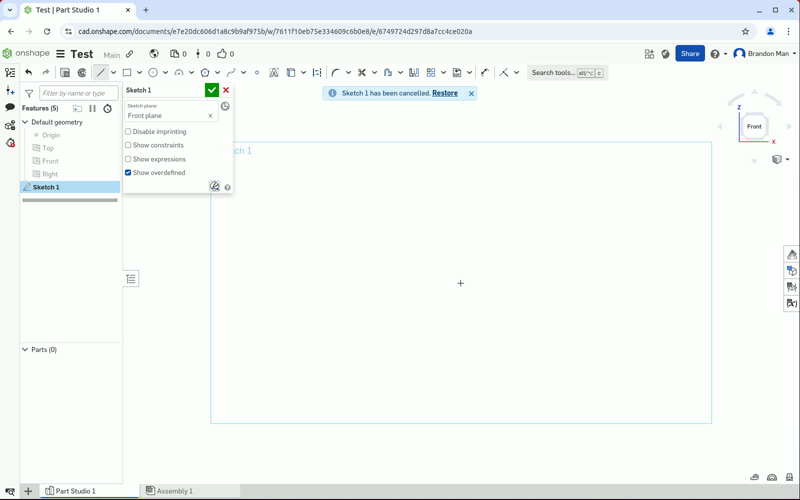
key_up(shift)
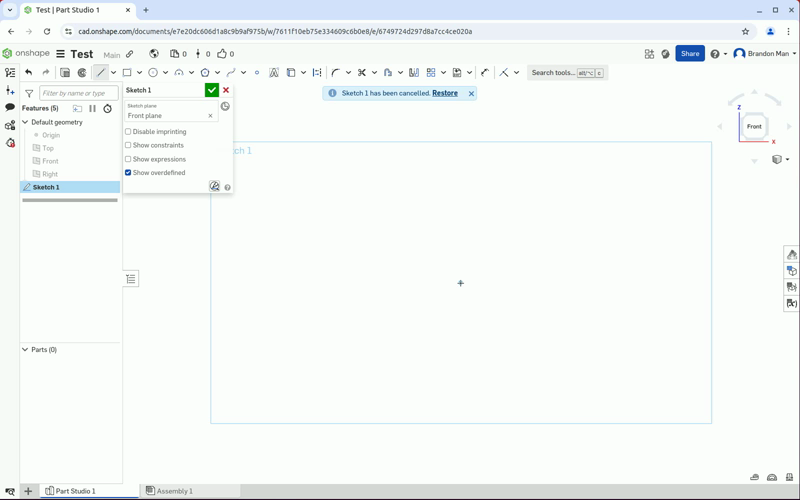
key_down(shift)
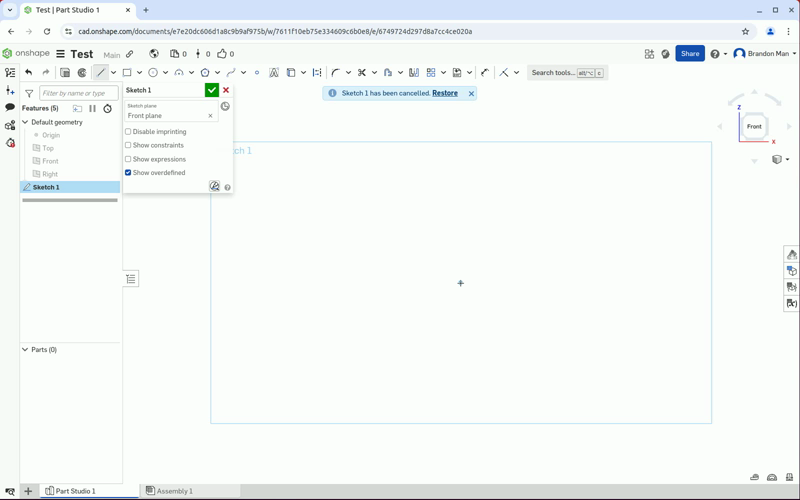
mouse_move(490, 282)
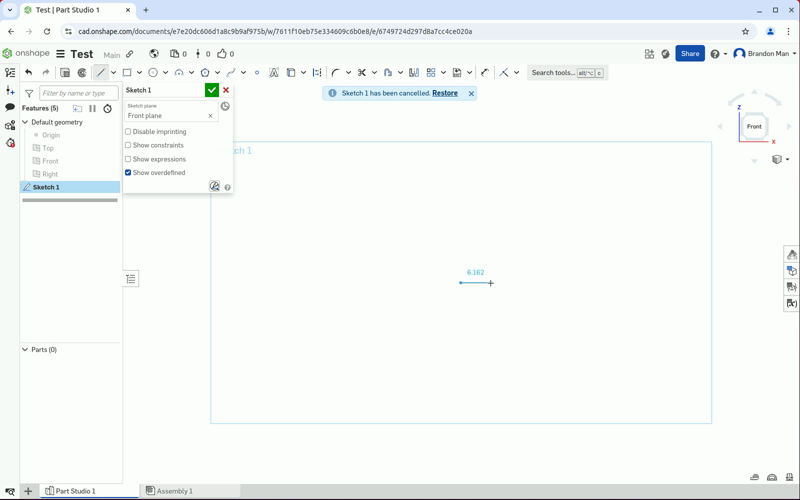
mouse_move(479, 282)
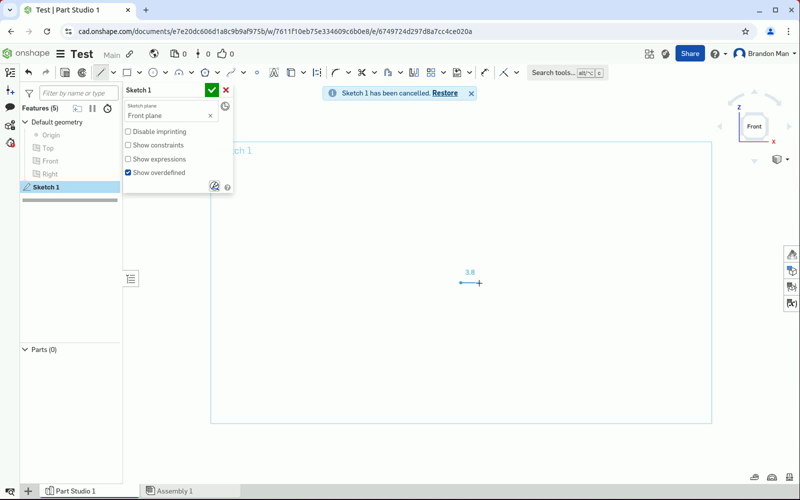
click(479, 282)
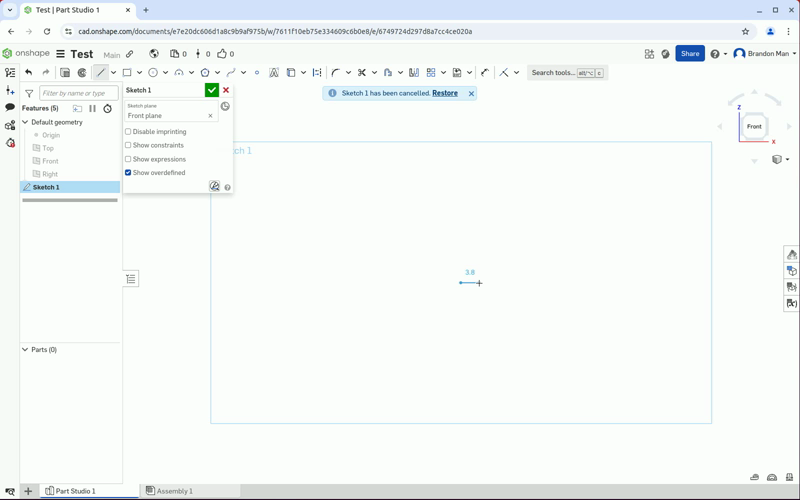
key_up(shift)
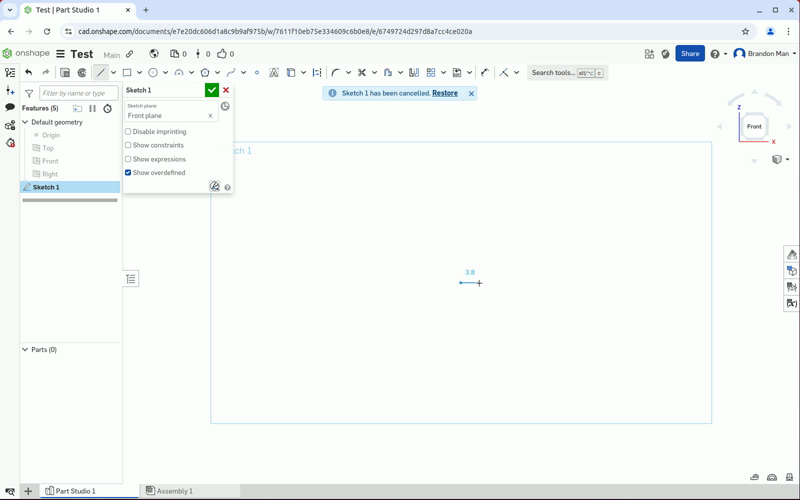
key_down(shift)
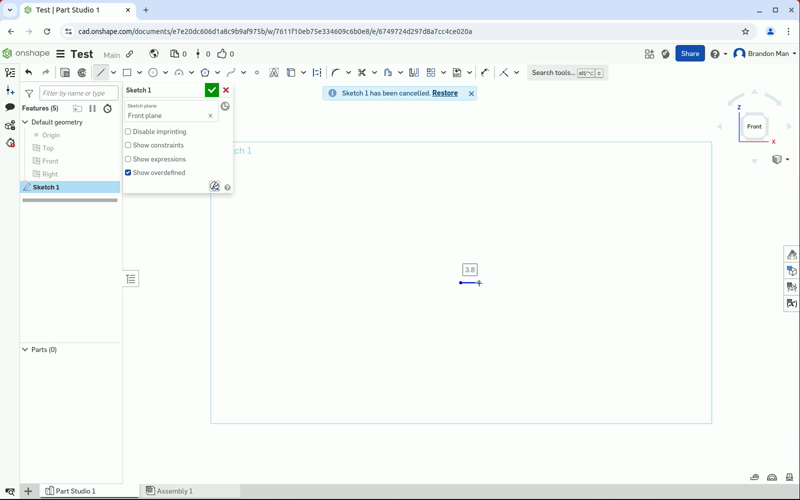
mouse_move(509, 282)
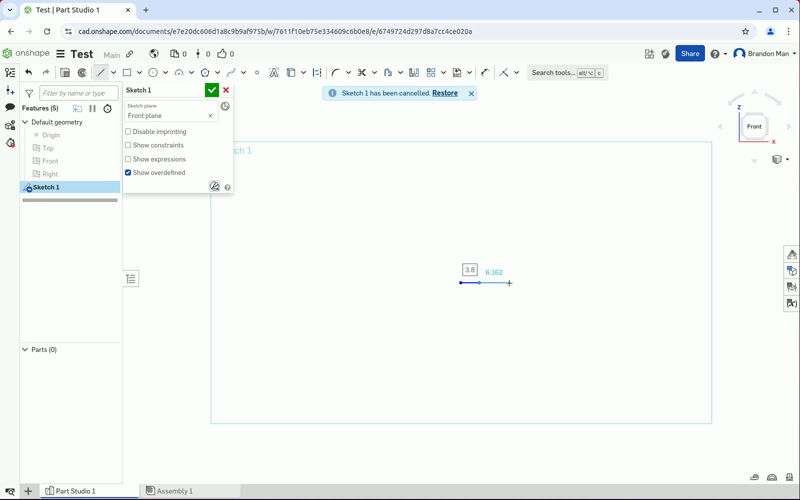
mouse_move(479, 280)
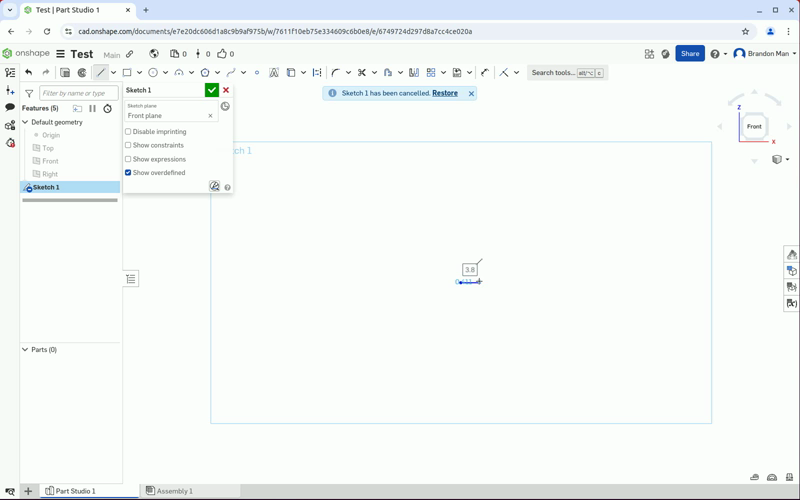
scroll(6)
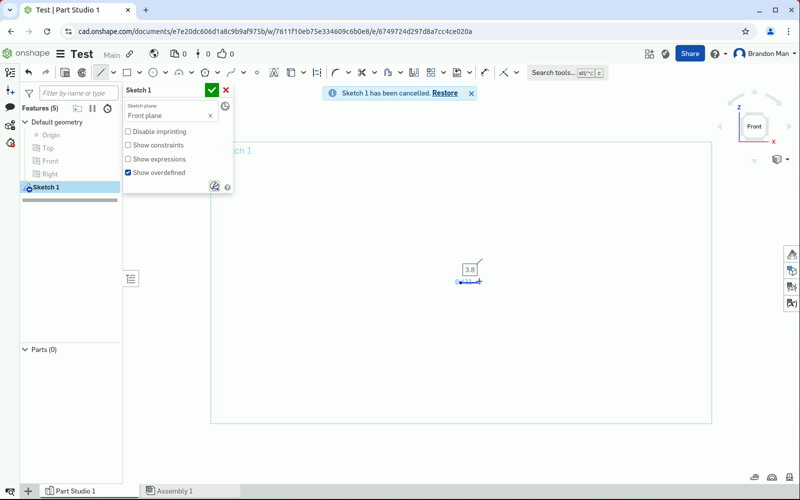
scroll(6)
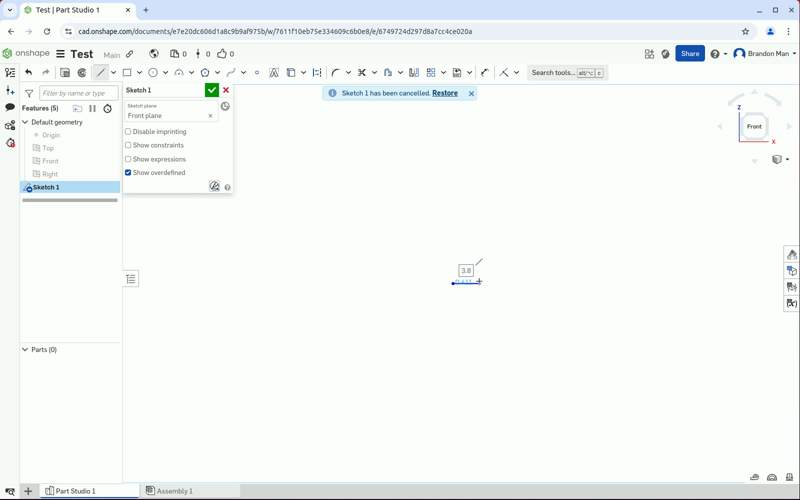
scroll(6)
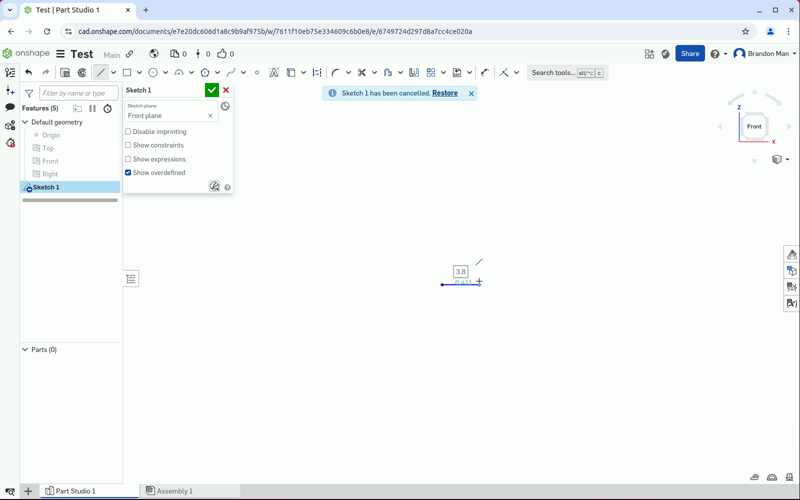
scroll(6)
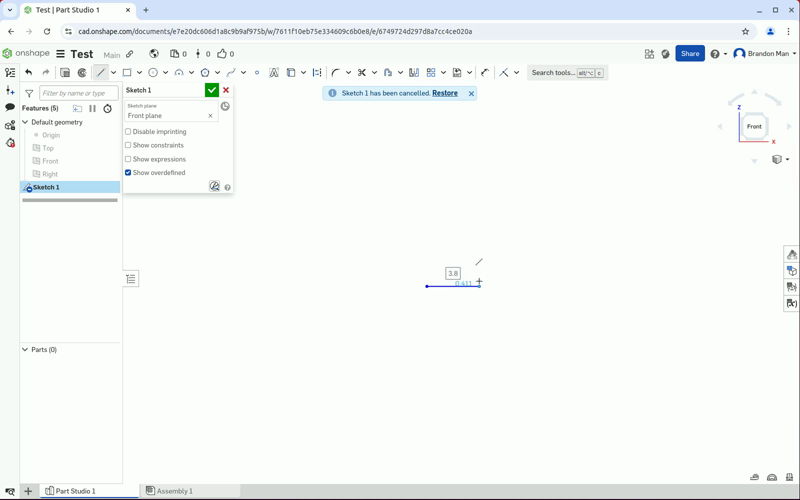
scroll(6)
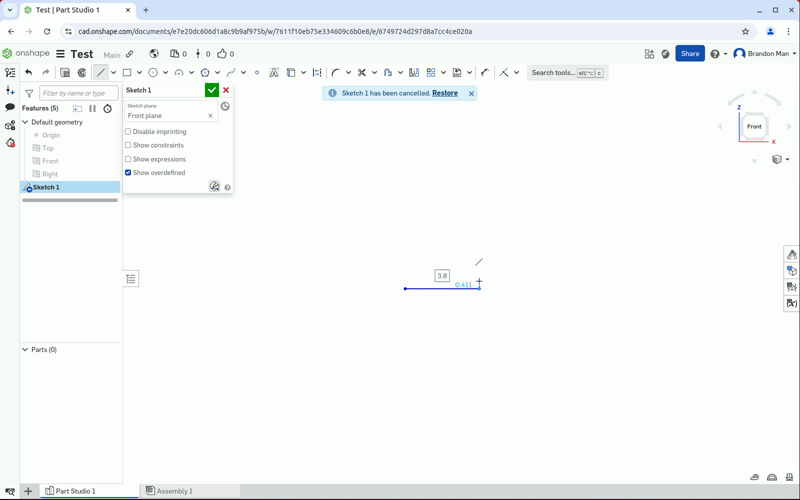
scroll(6)
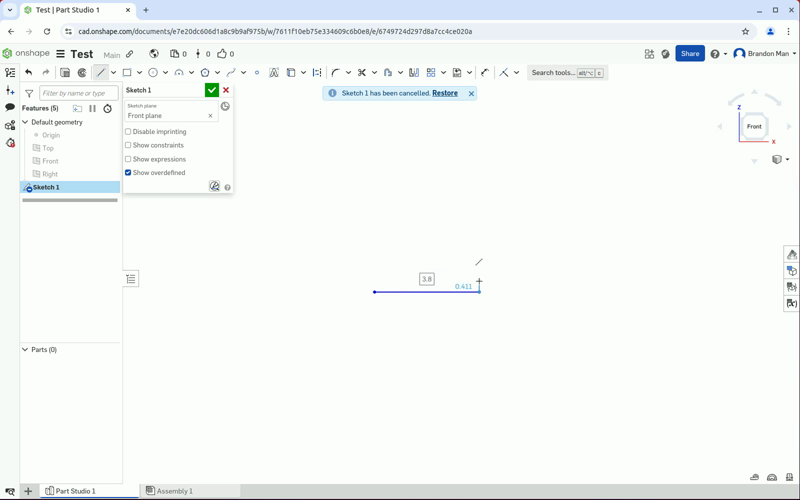
scroll(6)
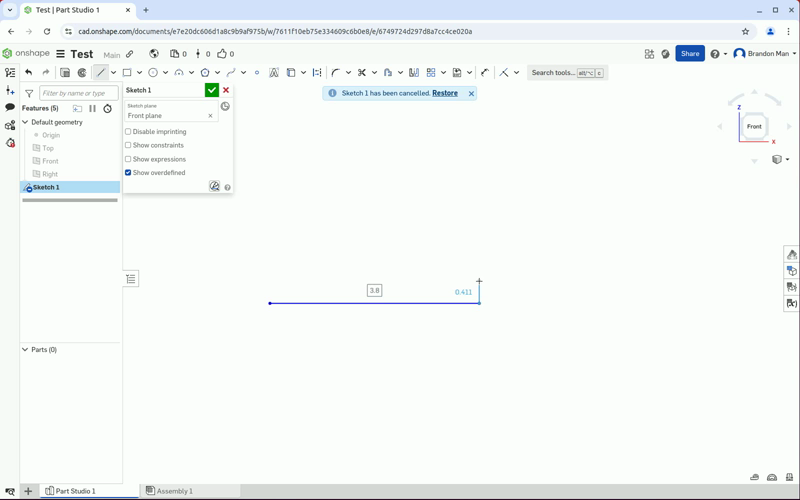
click(479, 280)
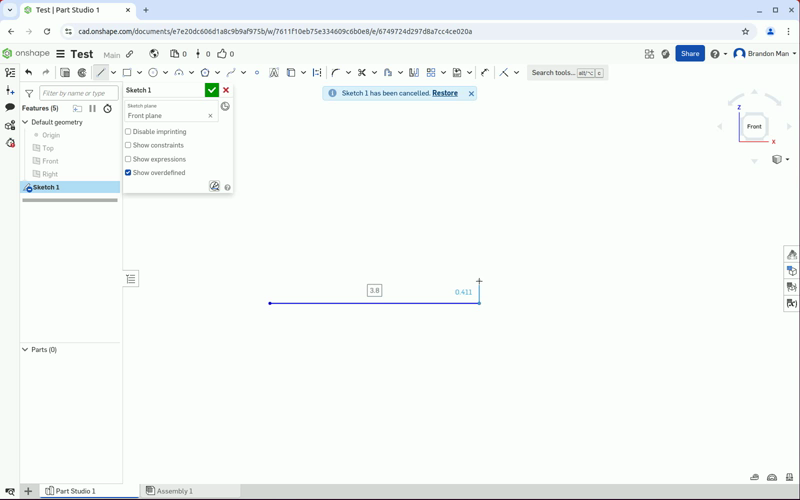
scroll(-6)
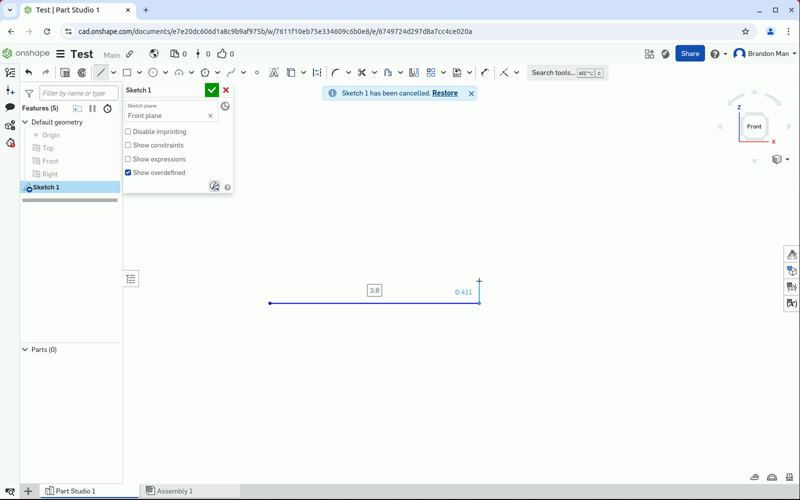
scroll(-6)
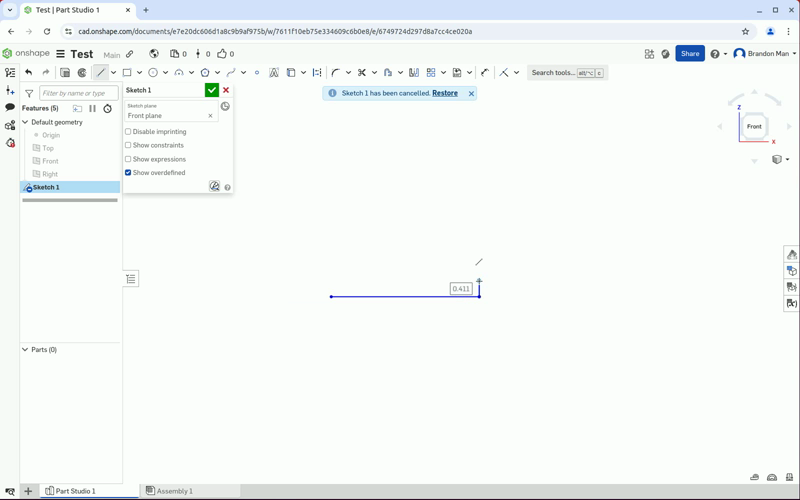
scroll(-6)
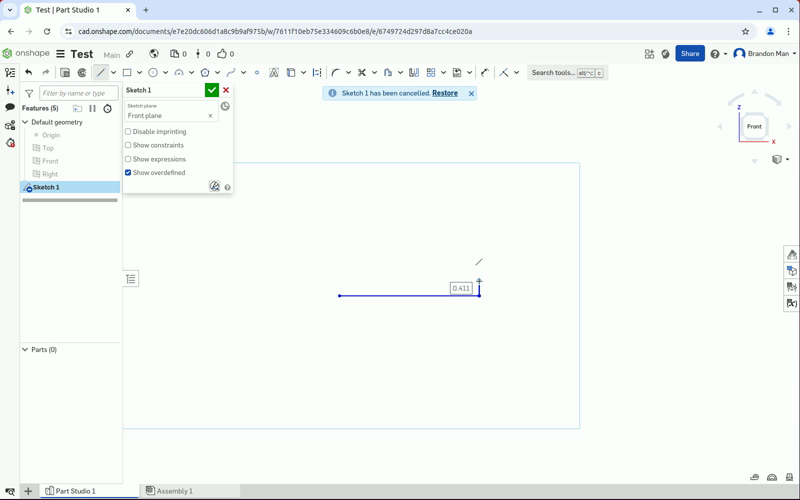
scroll(-6)
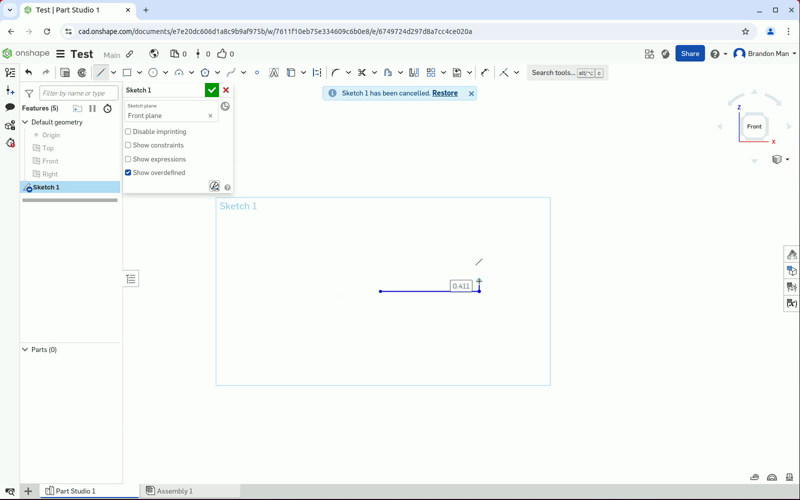
scroll(-6)
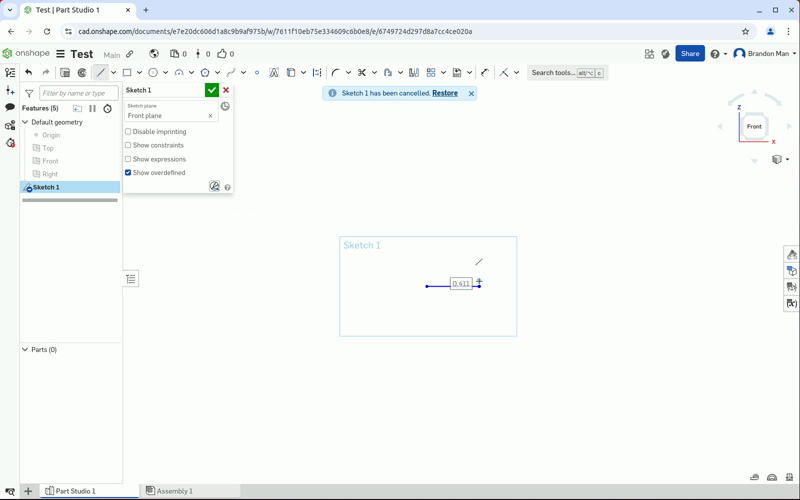
scroll(-6)
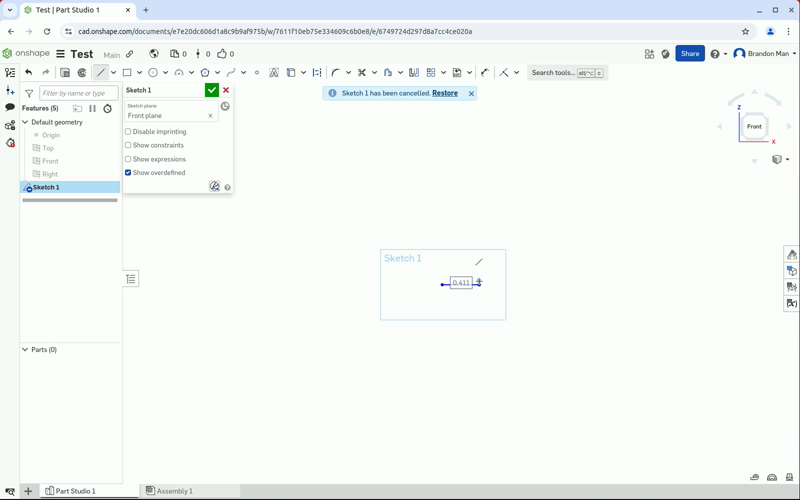
scroll(-6)
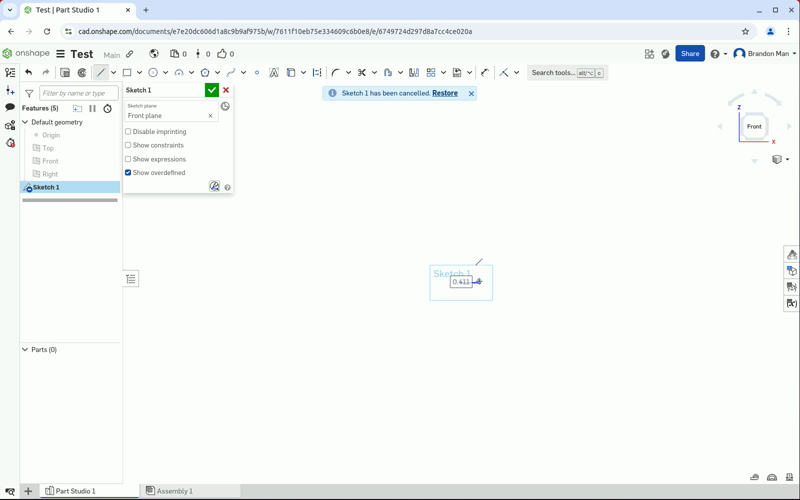
key_up(shift)
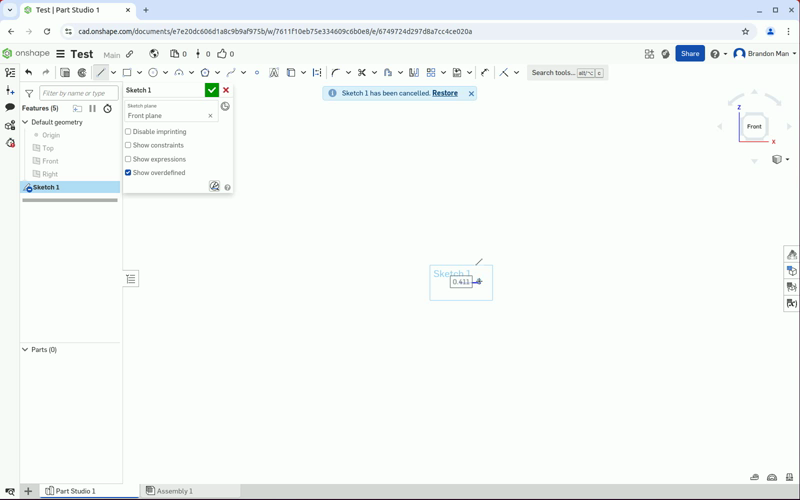
key_down(shift)
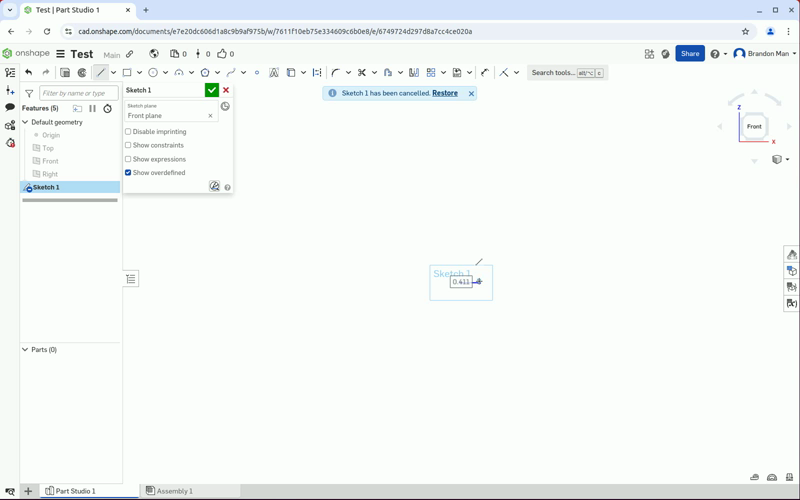
mouse_move(509, 280)
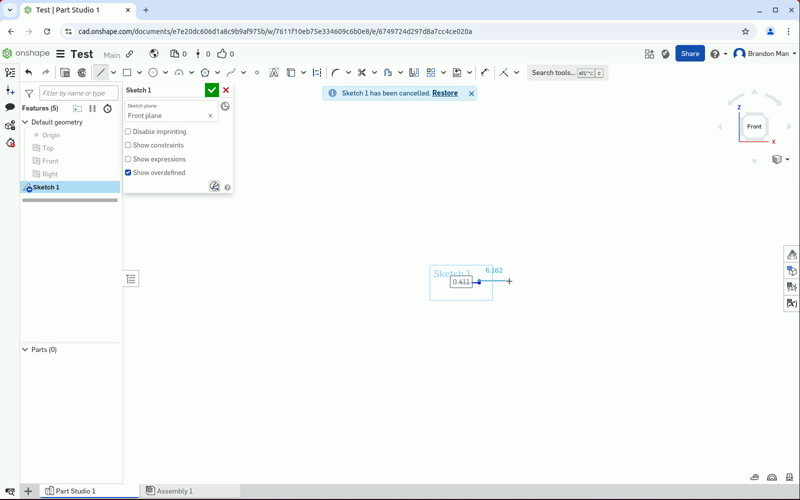
mouse_move(460, 280)
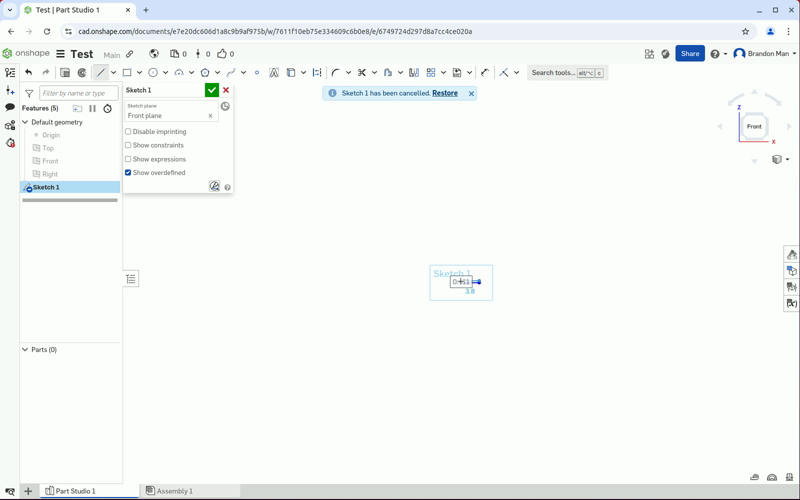
scroll(6)
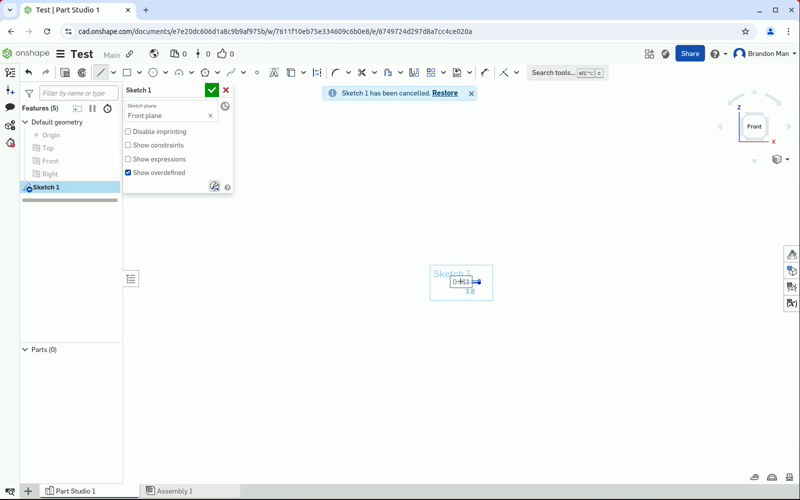
scroll(6)
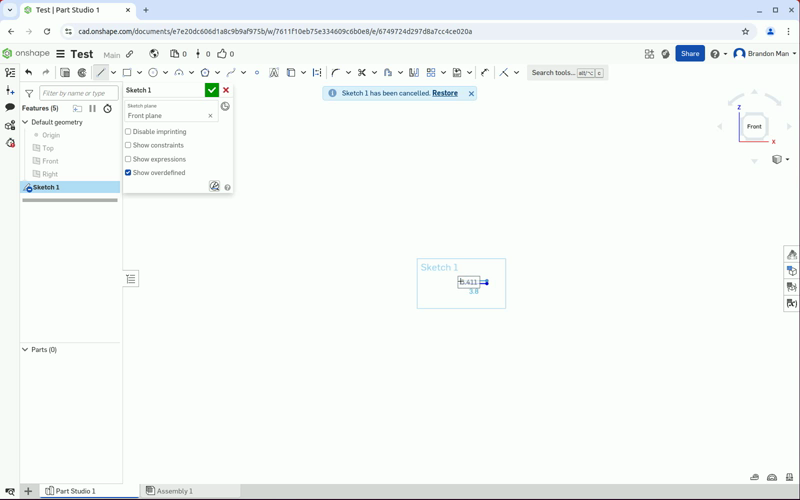
scroll(6)
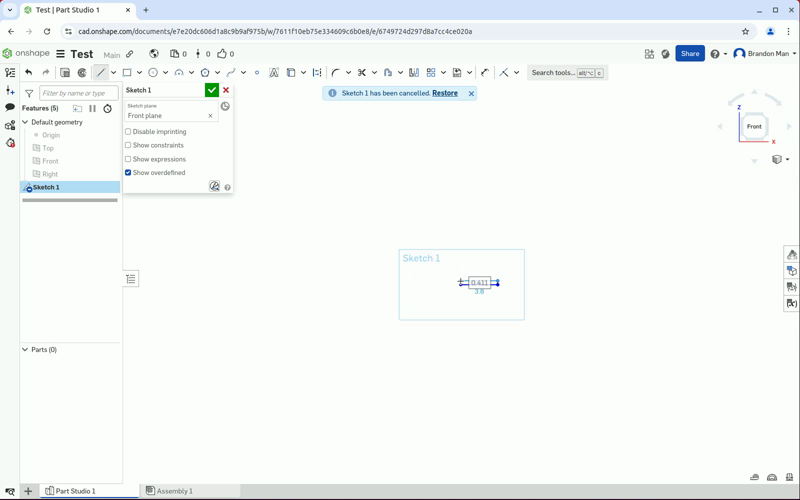
scroll(6)
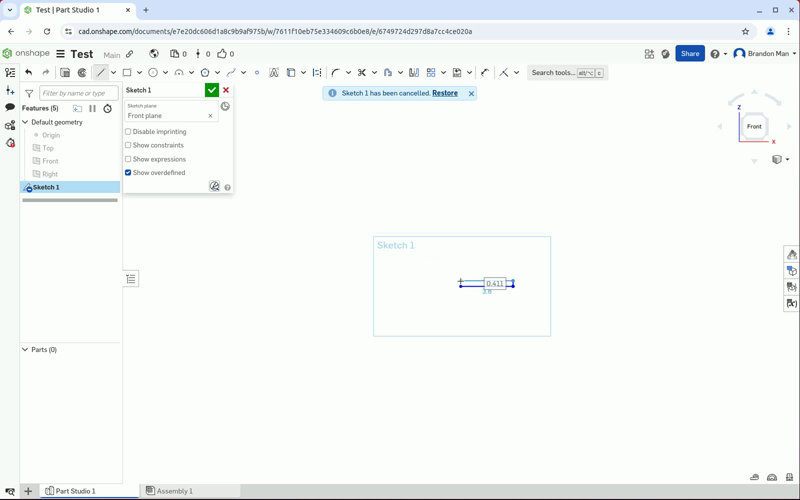
scroll(6)
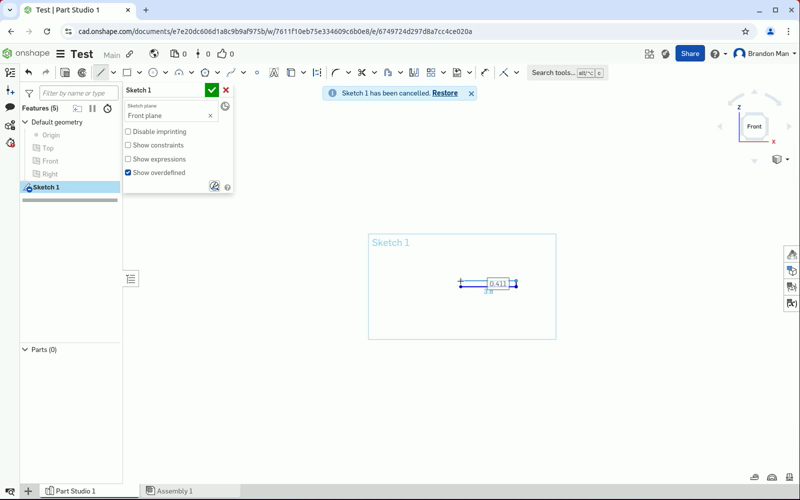
scroll(6)
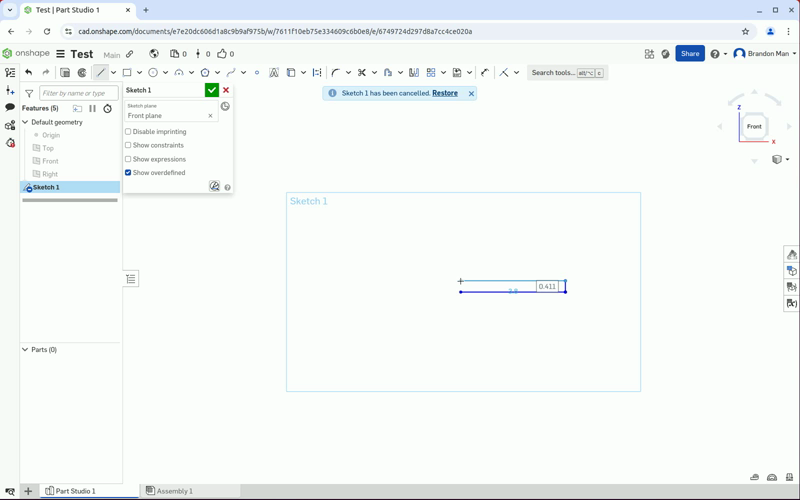
scroll(6)
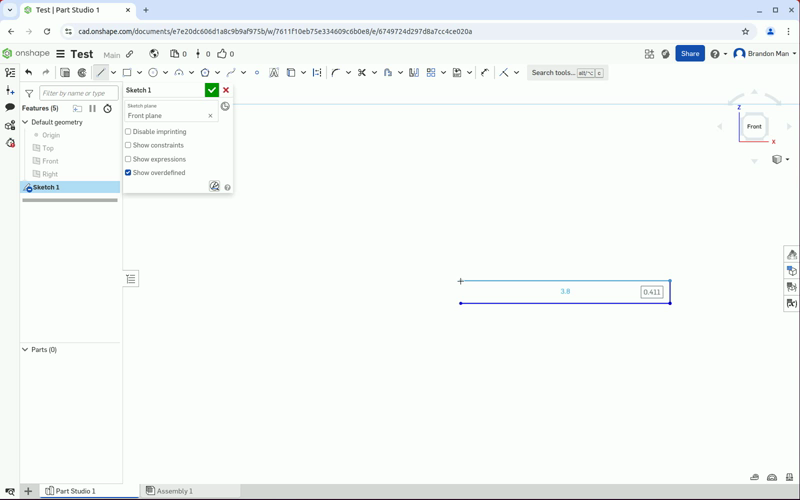
click(460, 280)
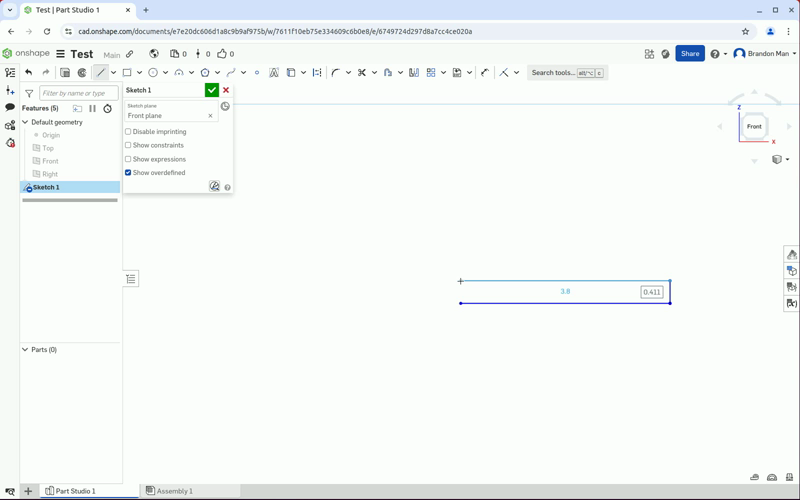
scroll(-6)
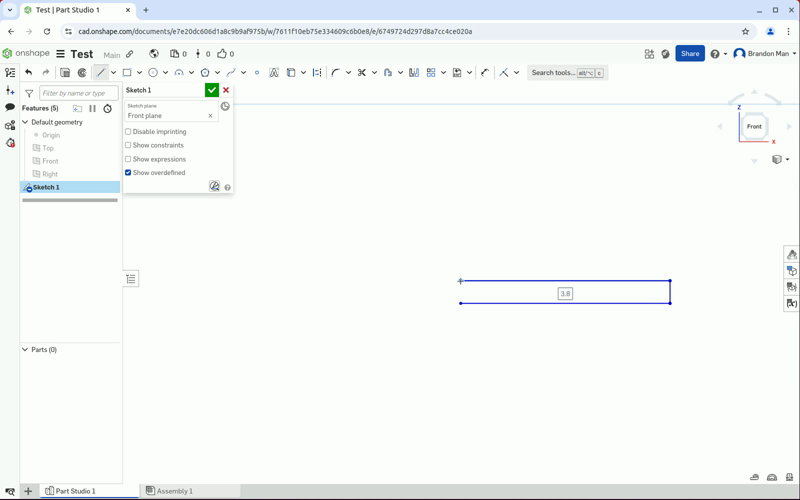
scroll(-6)
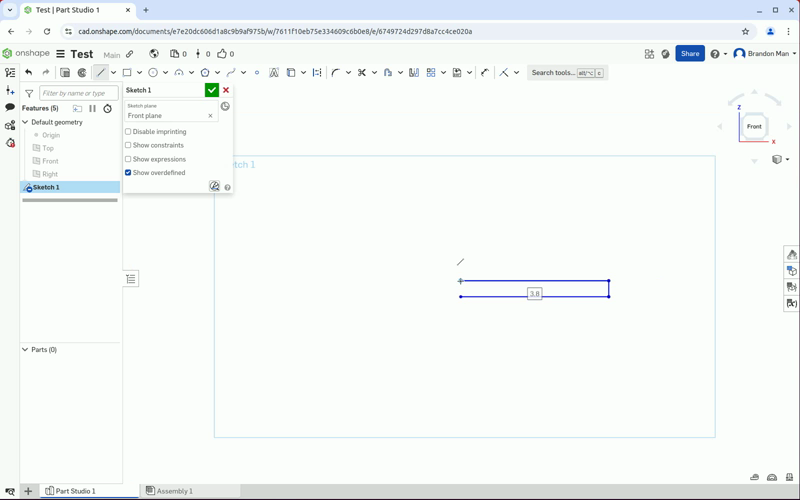
scroll(-6)
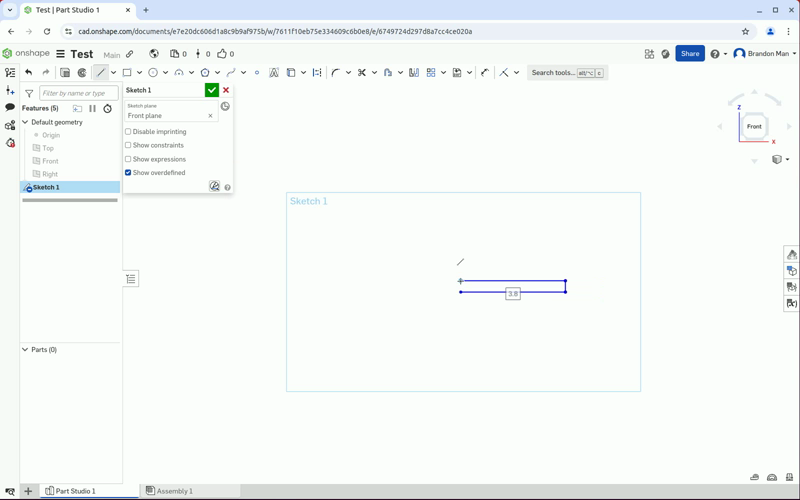
scroll(-6)
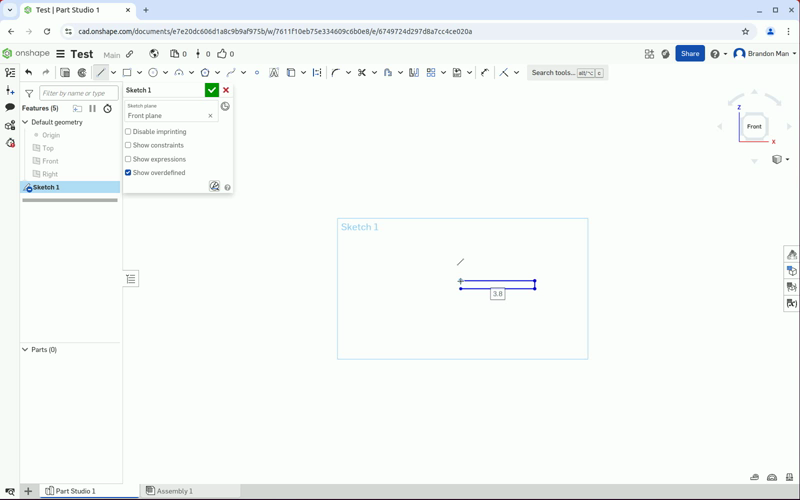
scroll(-6)
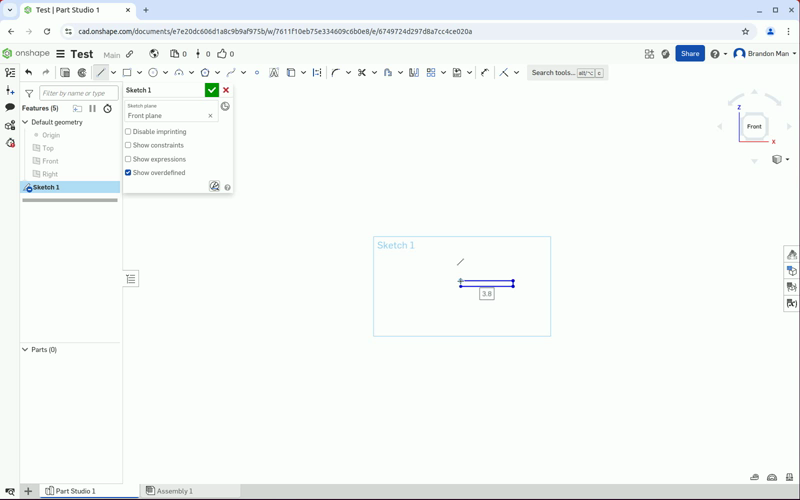
scroll(-6)
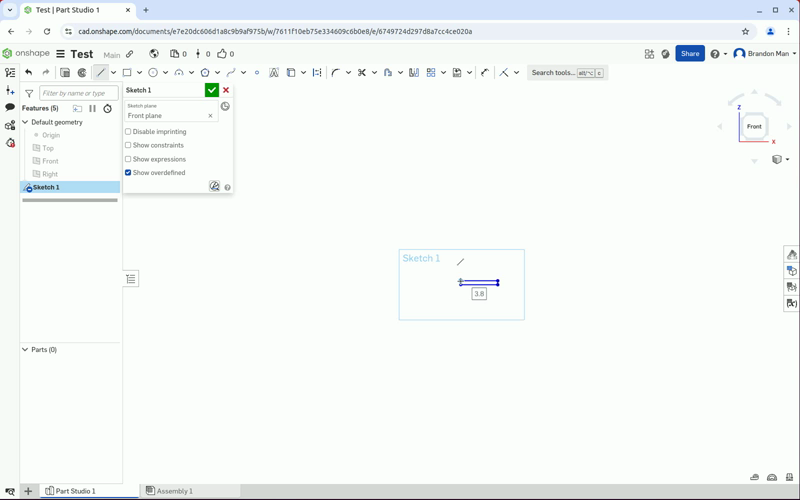
scroll(-6)
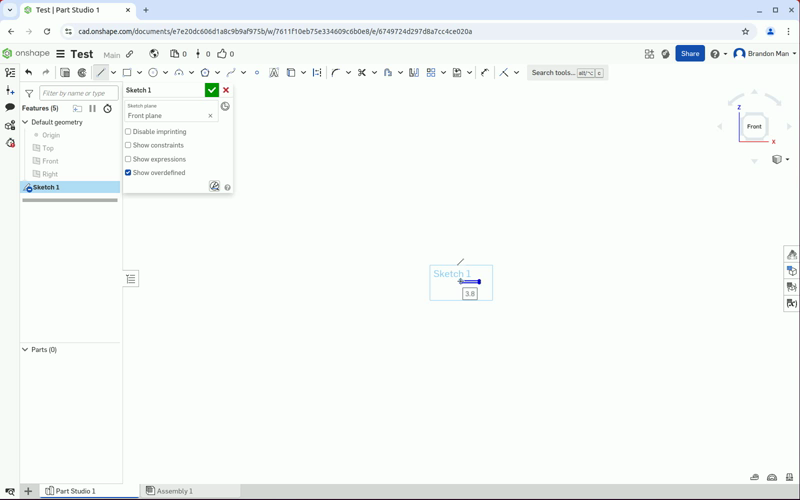
key_up(shift)
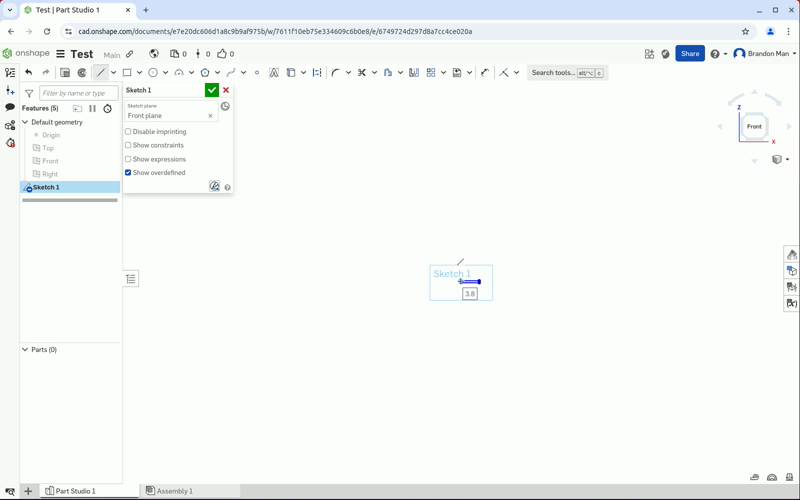
mouse_move(490, 280)
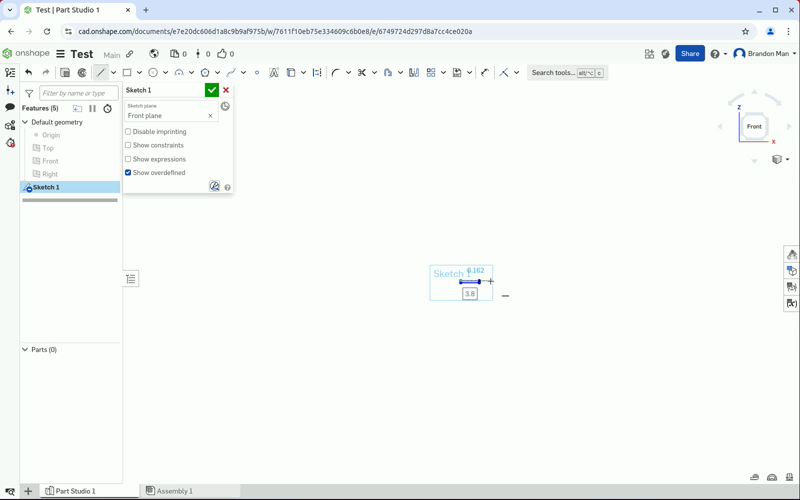
key_down(shift)
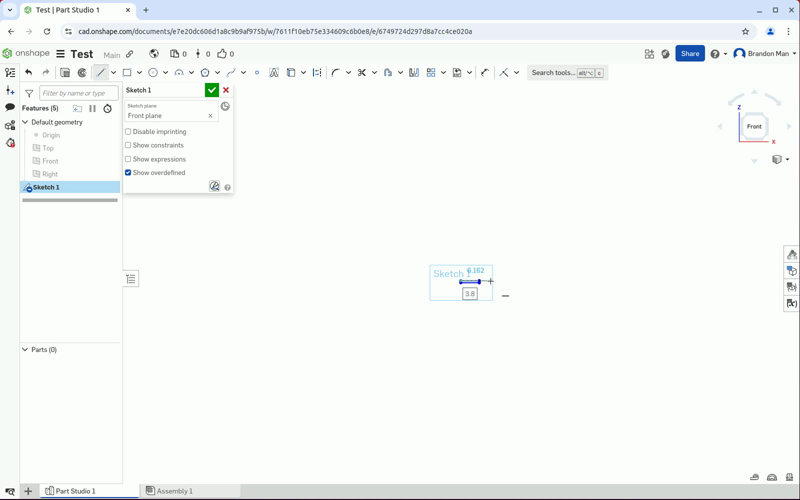
mouse_move(460, 282)
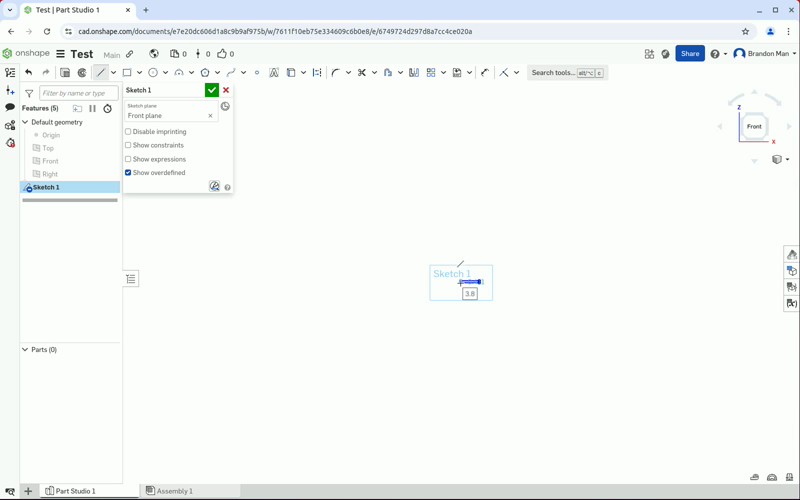
scroll(6)
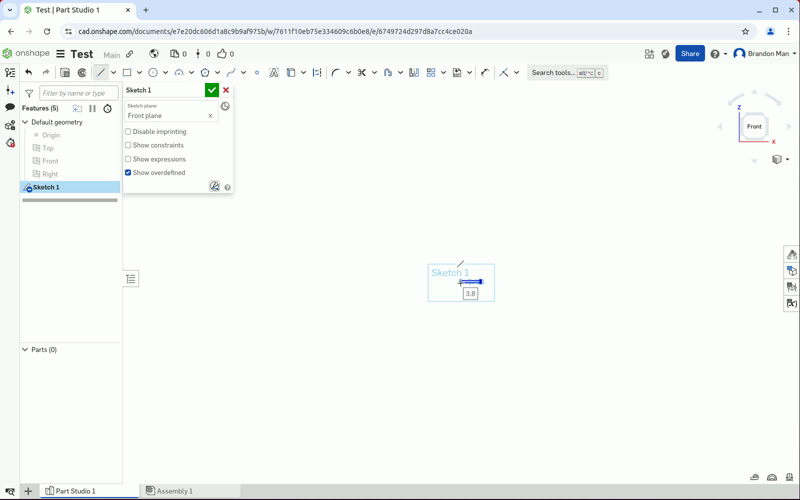
scroll(6)
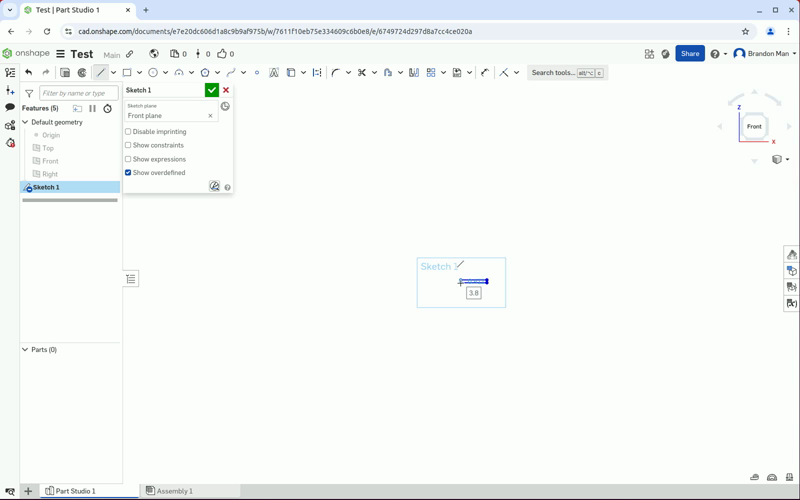
scroll(6)
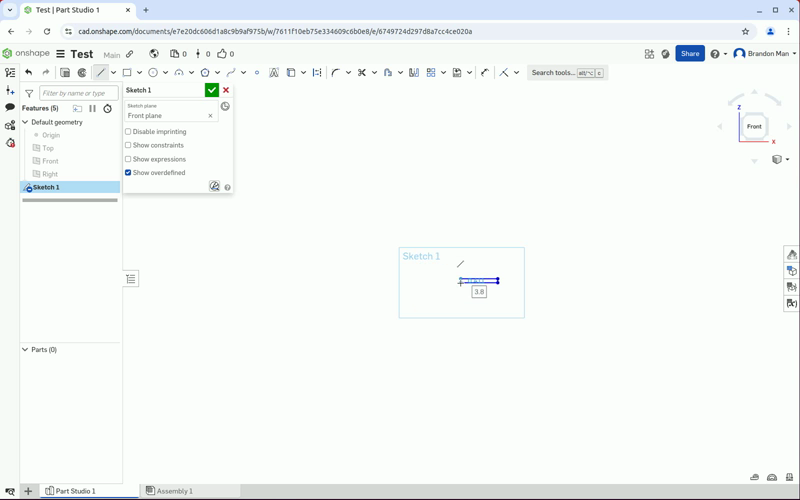
scroll(6)
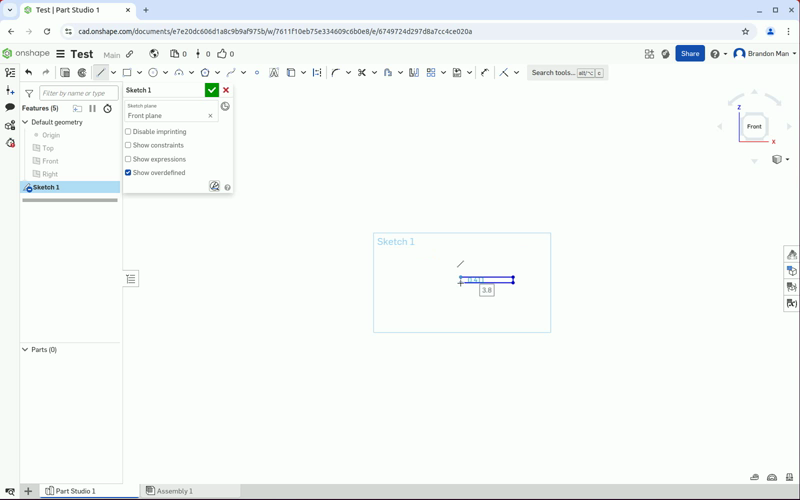
scroll(6)
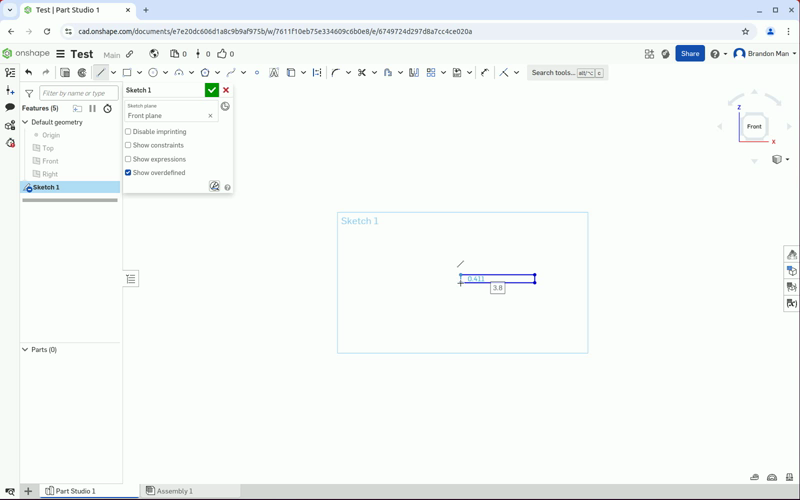
scroll(6)
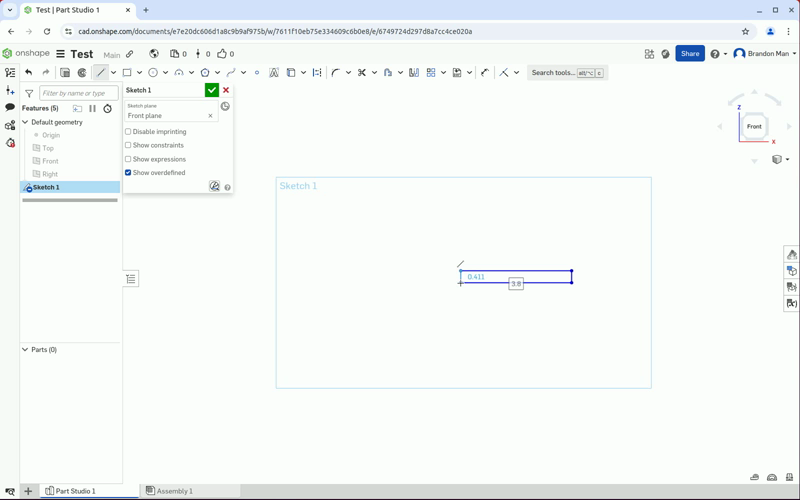
scroll(6)
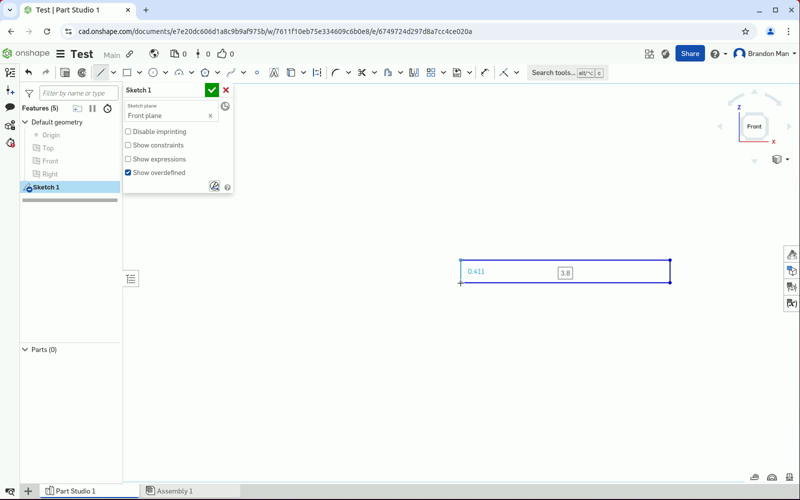
key_up(shift)
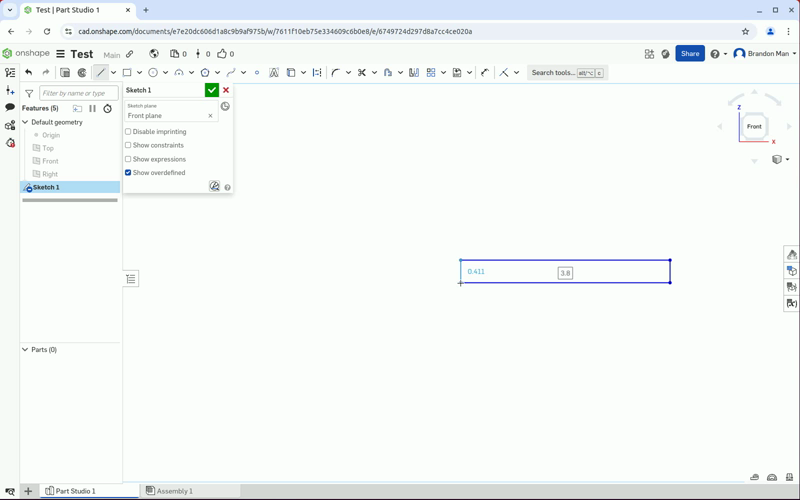
click(460, 282)
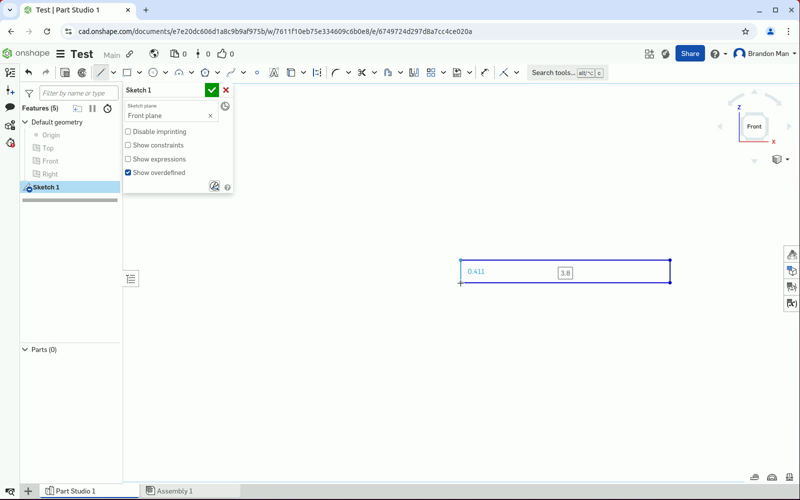
scroll(-6)
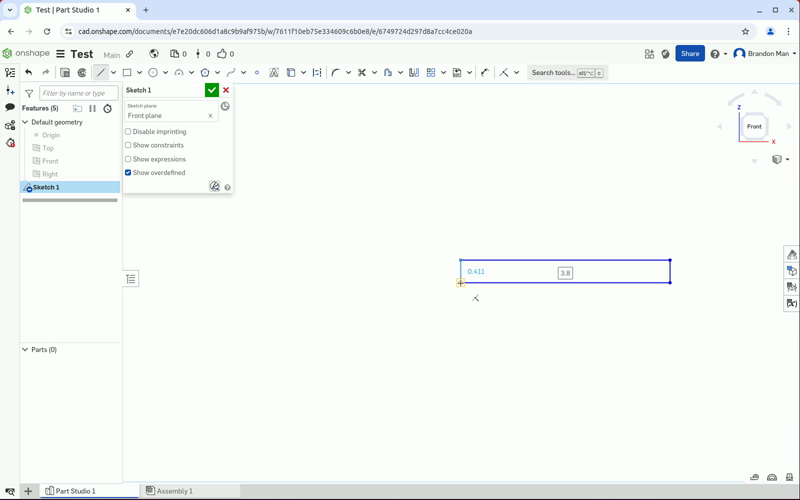
scroll(-6)
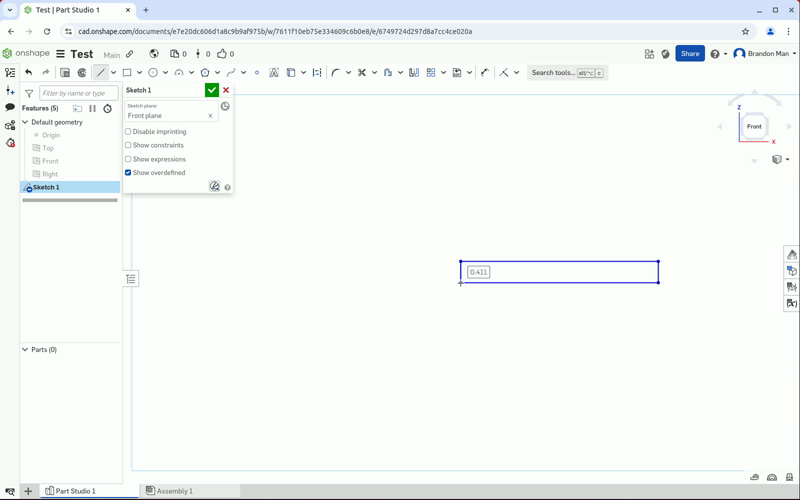
scroll(-6)
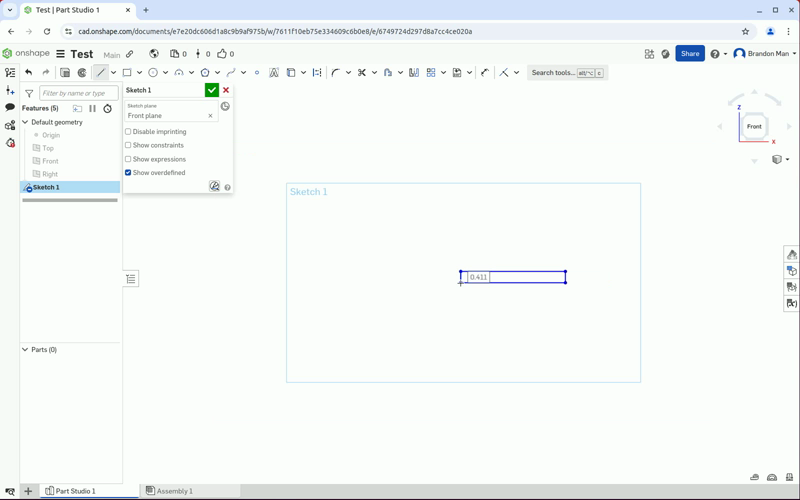
scroll(-6)
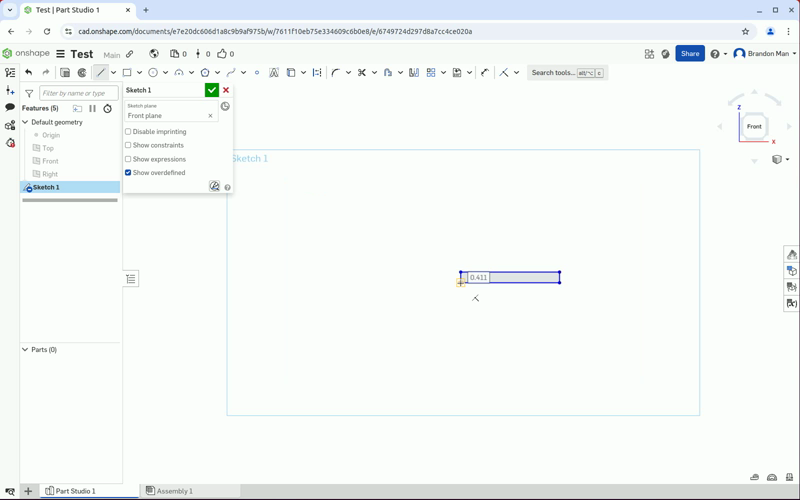
scroll(-6)
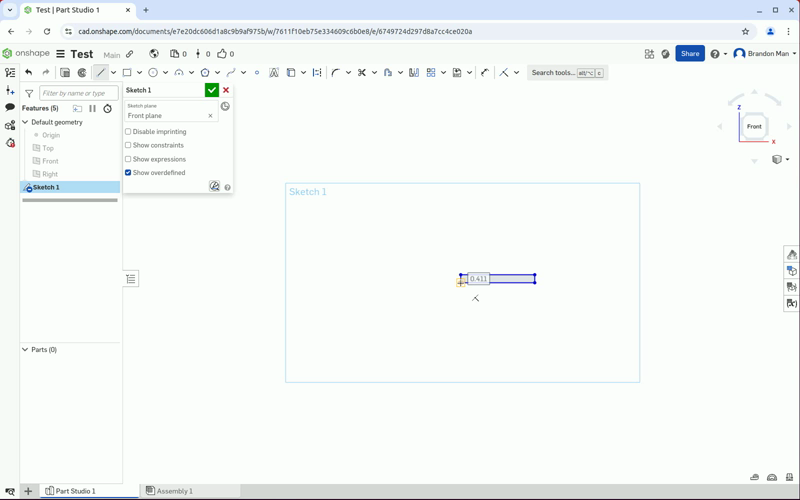
scroll(-6)
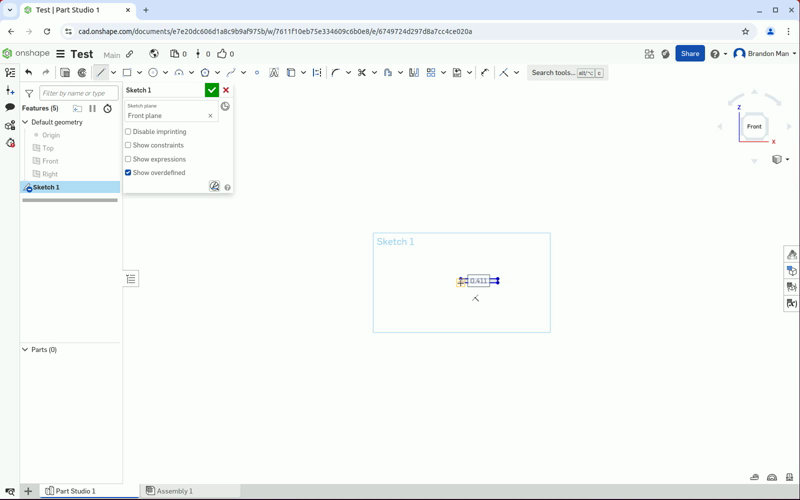
scroll(-6)
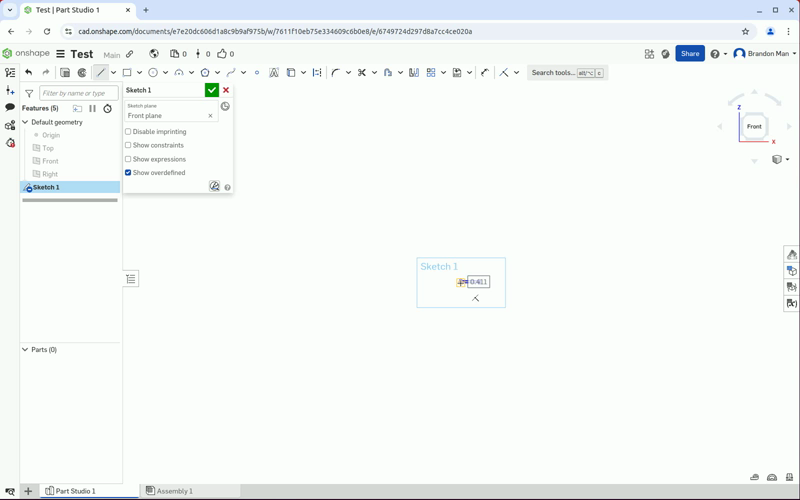
key(esc)
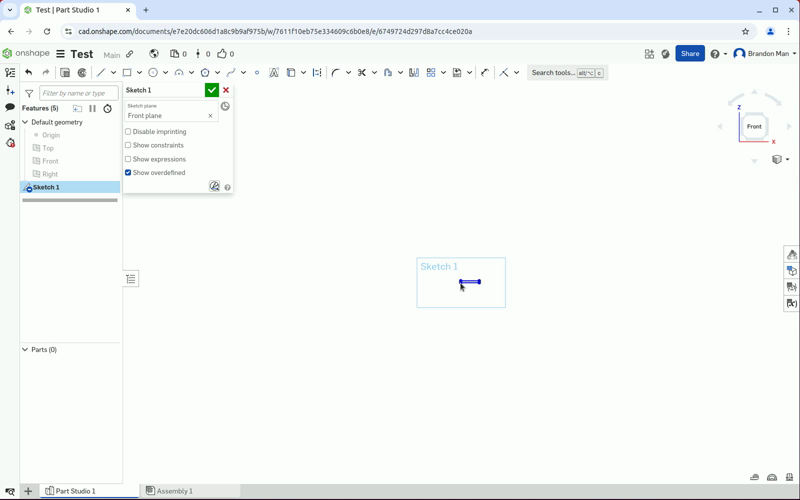
mouse_move(462, 282)
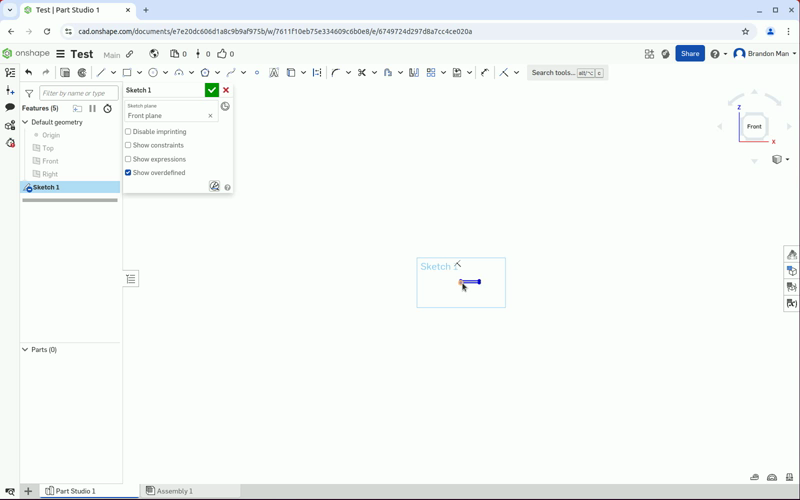
scroll(6)
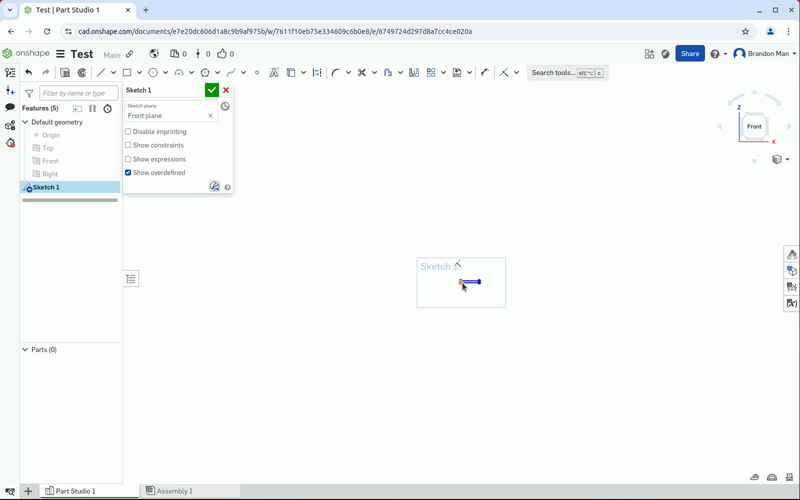
scroll(6)
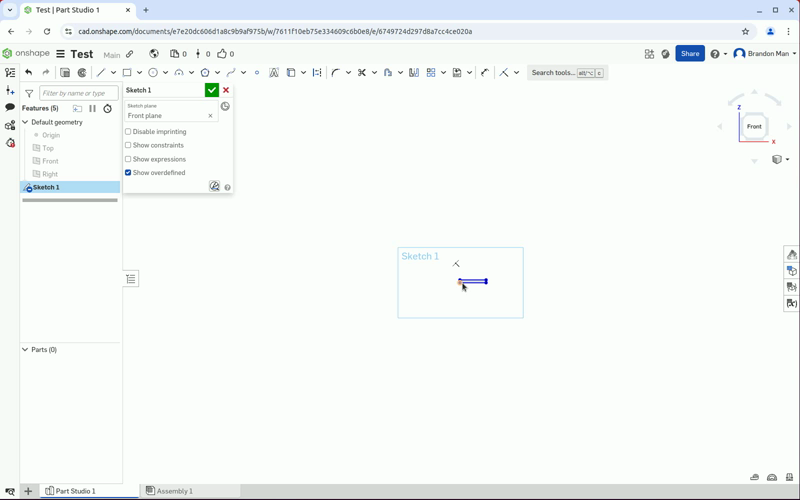
scroll(6)
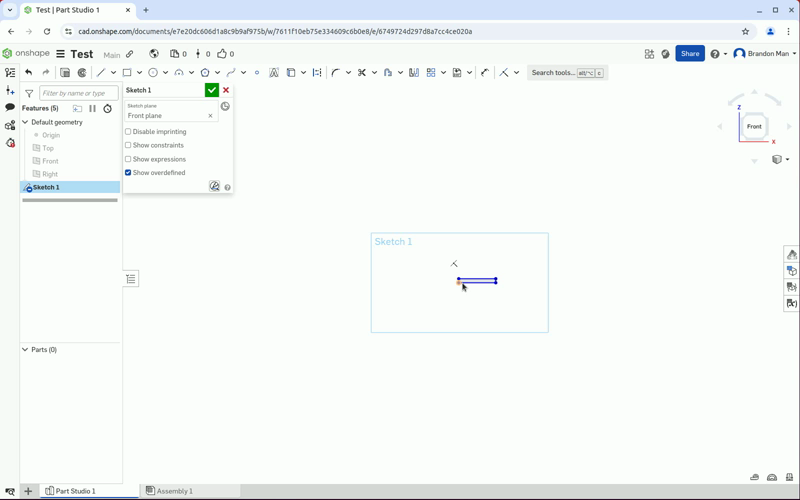
scroll(6)
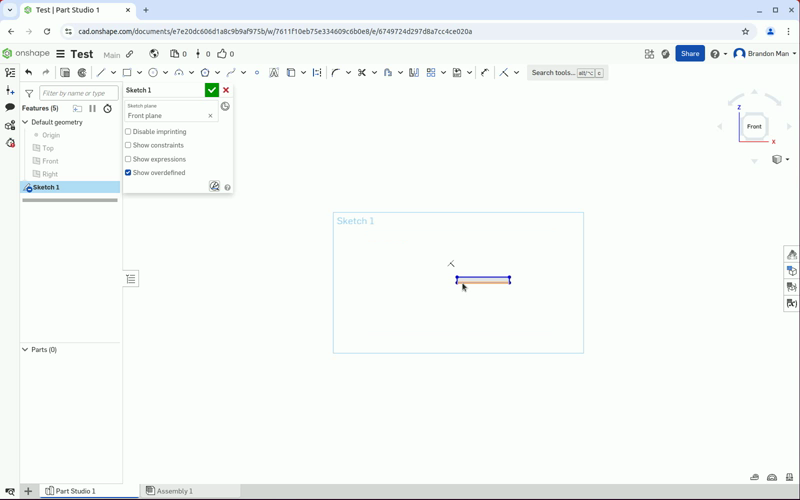
scroll(6)
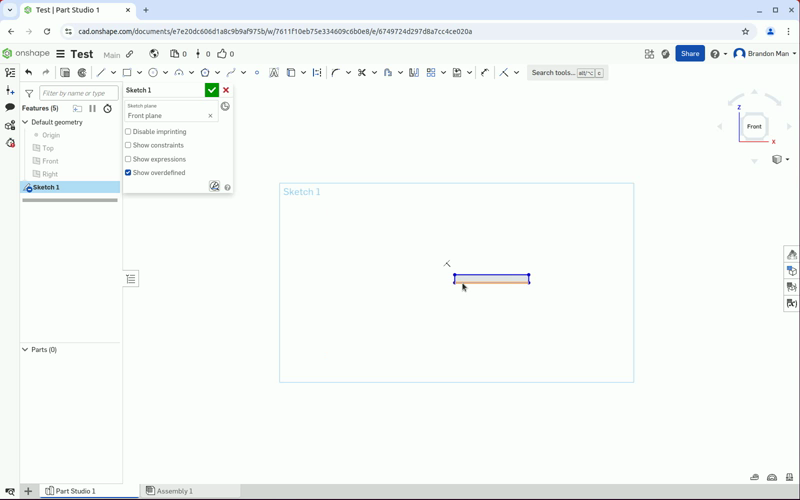
scroll(6)
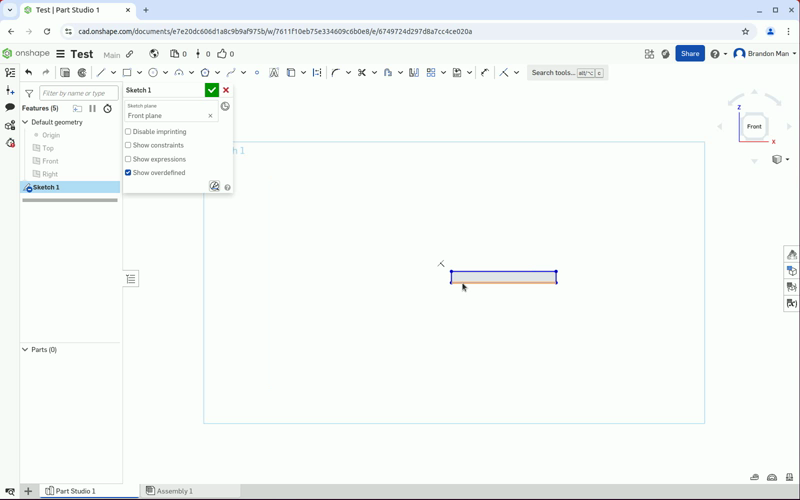
scroll(6)
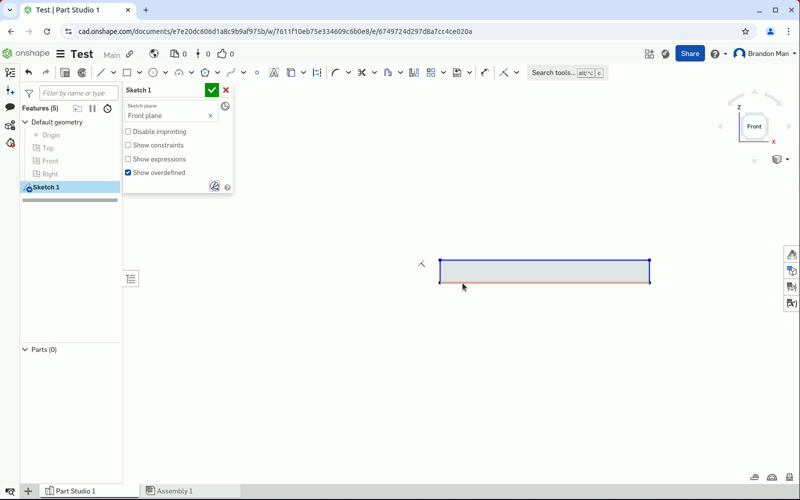
click(462, 282)
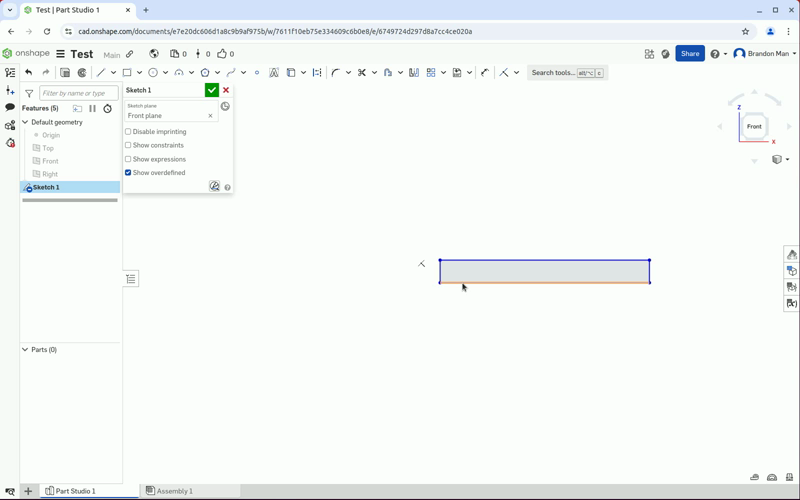
scroll(-6)
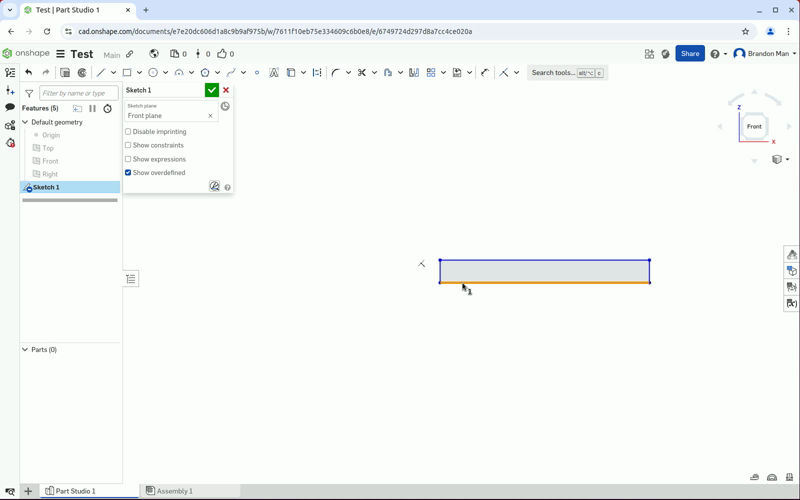
scroll(-6)
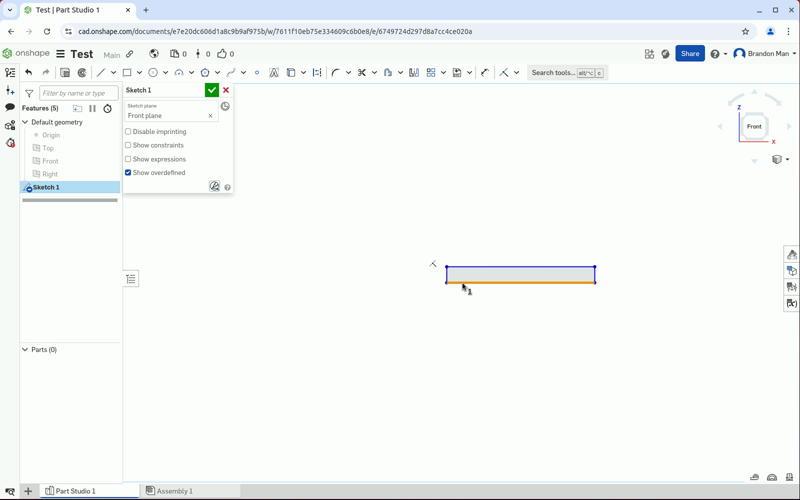
scroll(-6)
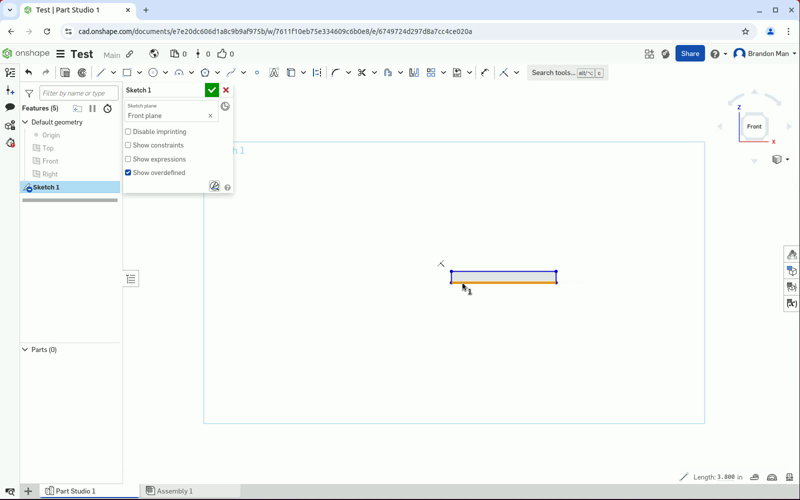
scroll(-6)
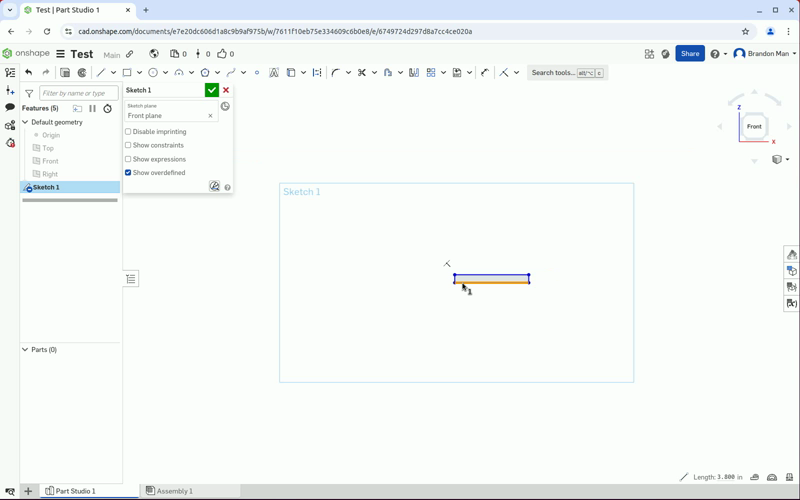
scroll(-6)
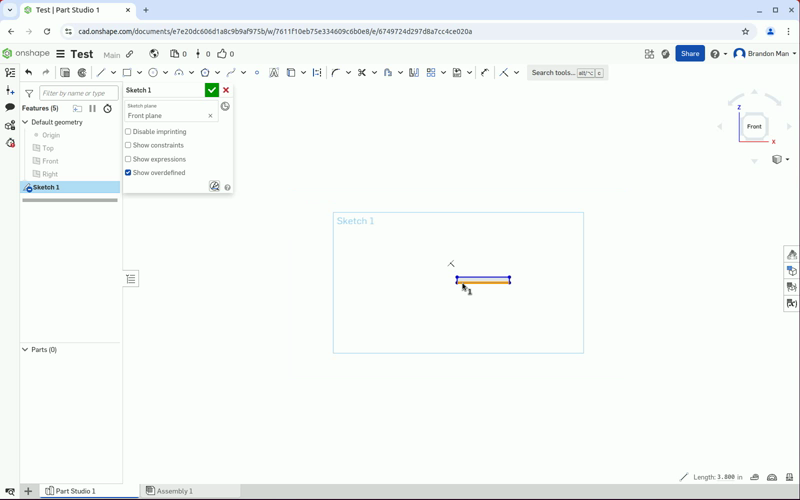
scroll(-6)
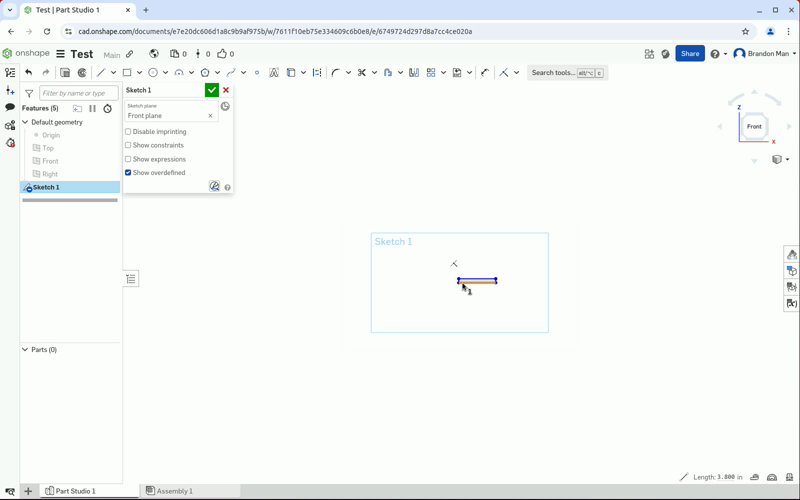
scroll(-6)
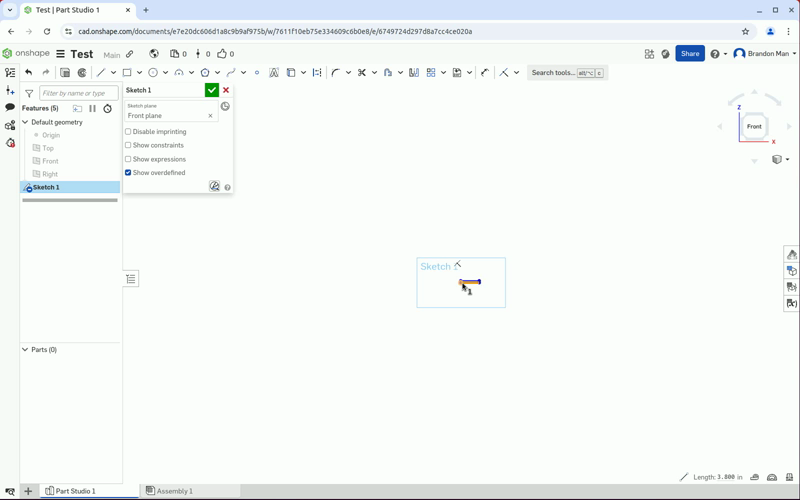
mouse_move(73, 352)
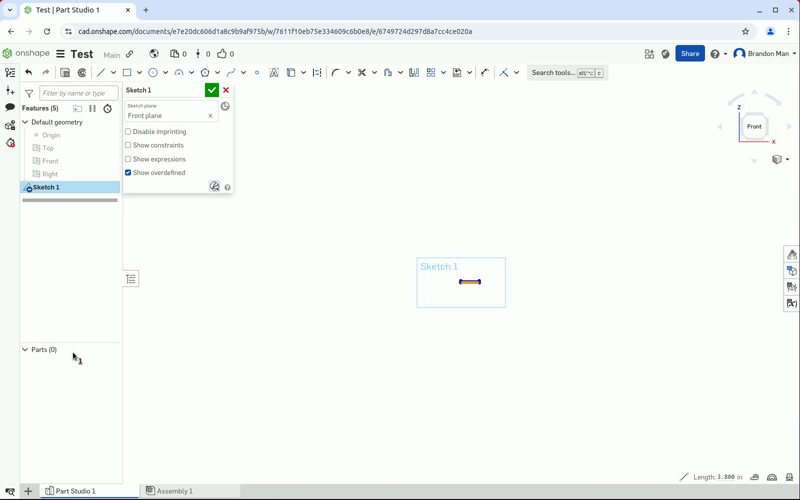
key(shift+y)
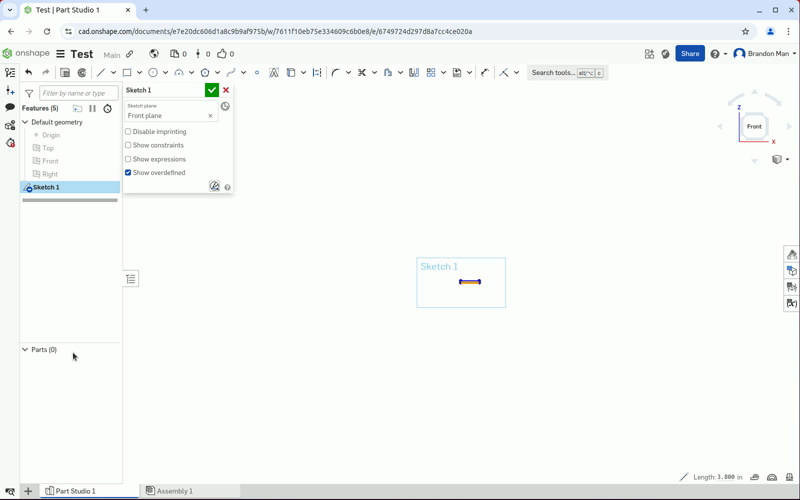
key(shift+e)
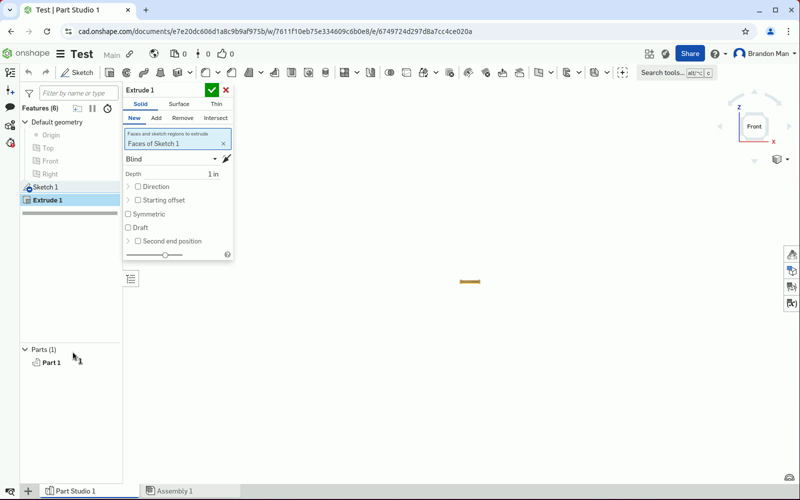
mouse_move(143, 106)
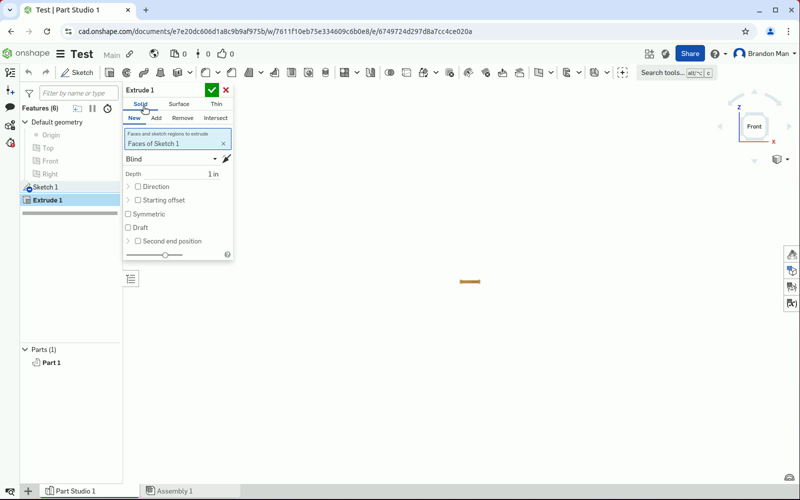
click(143, 106)
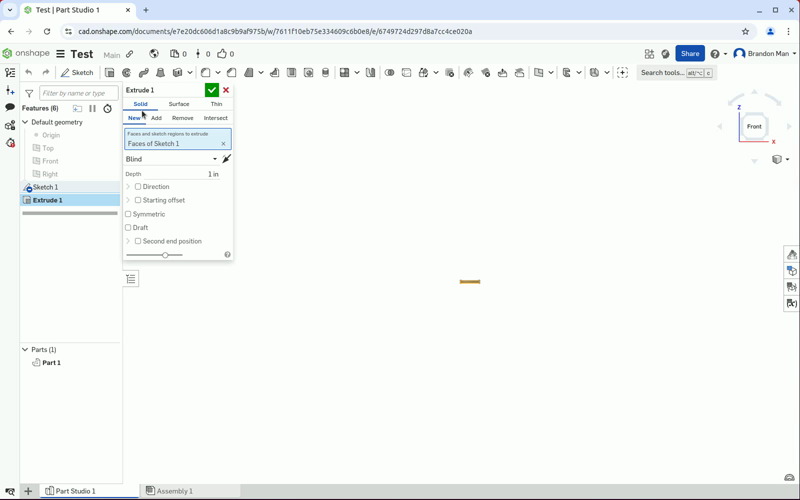
mouse_move(137, 120)
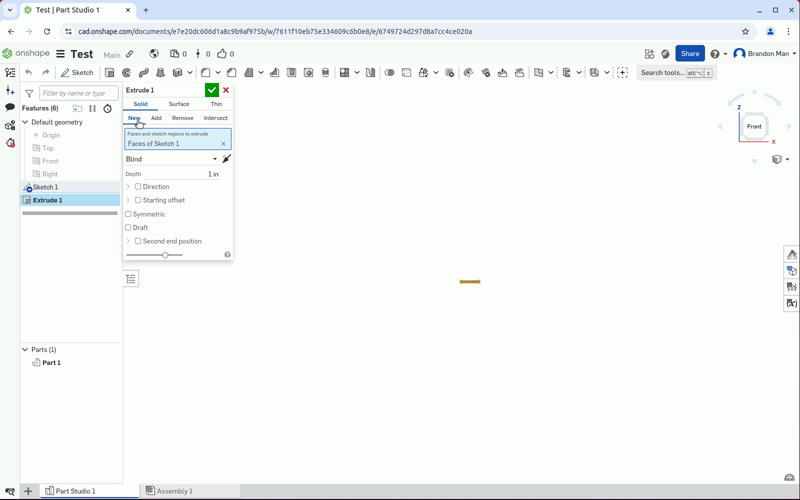
click(137, 120)
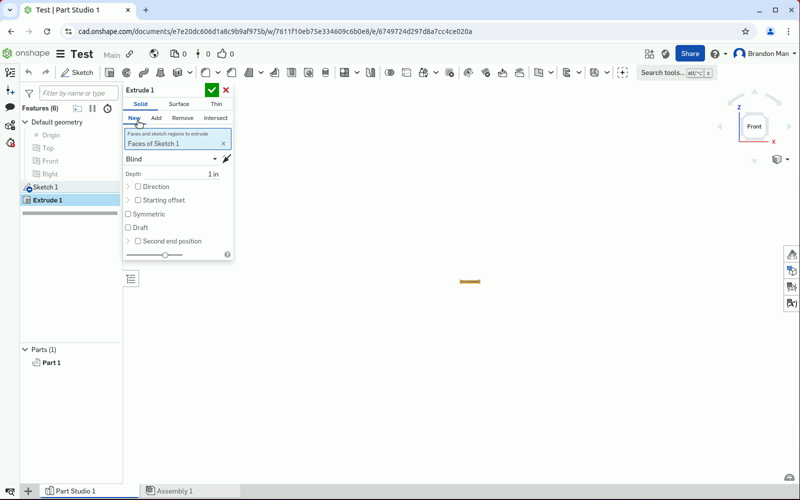
key(tab, 4)
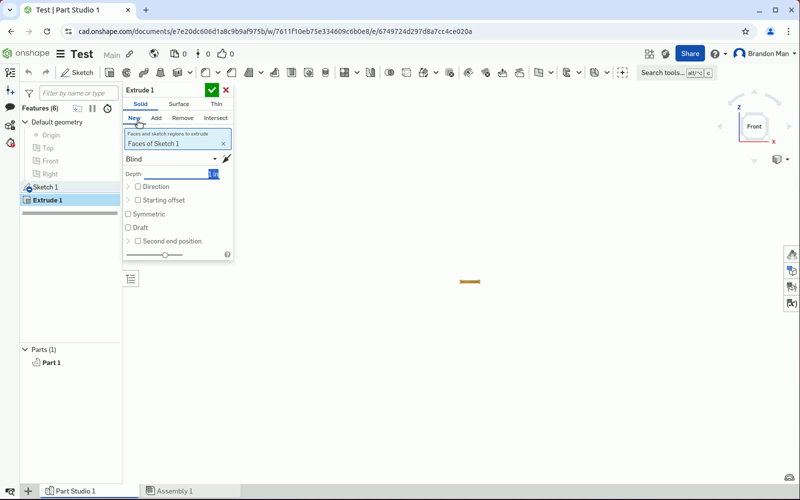
text(15.165)
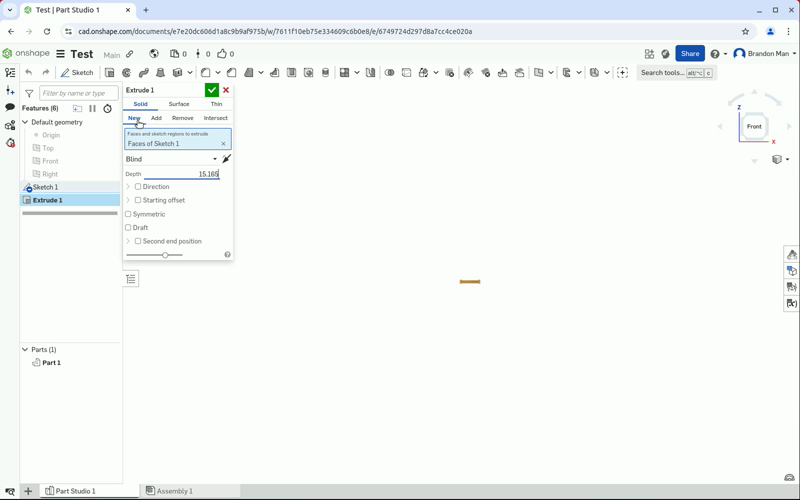
key(enter)
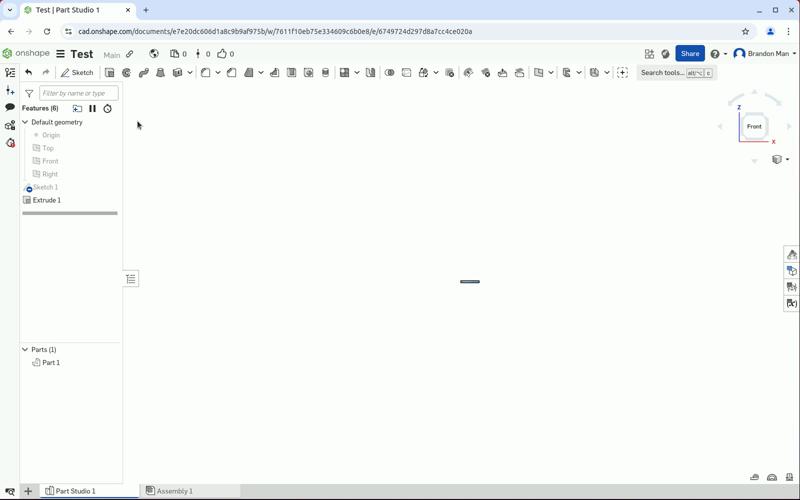
key(shift+h)
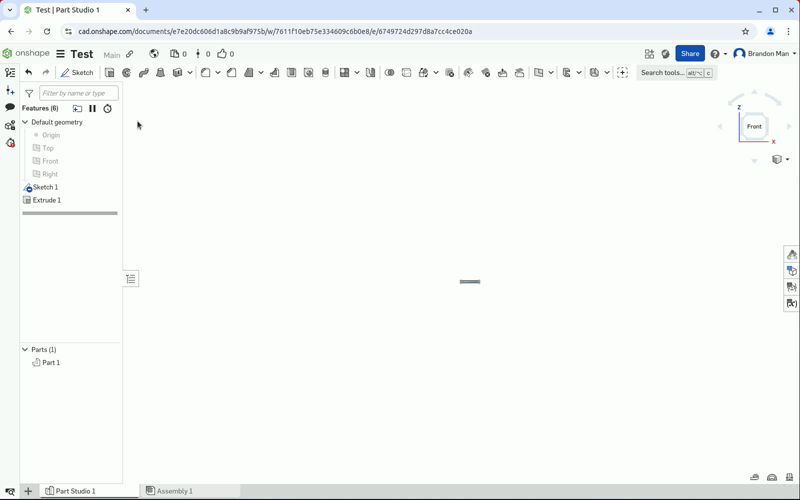
key(shift+h)
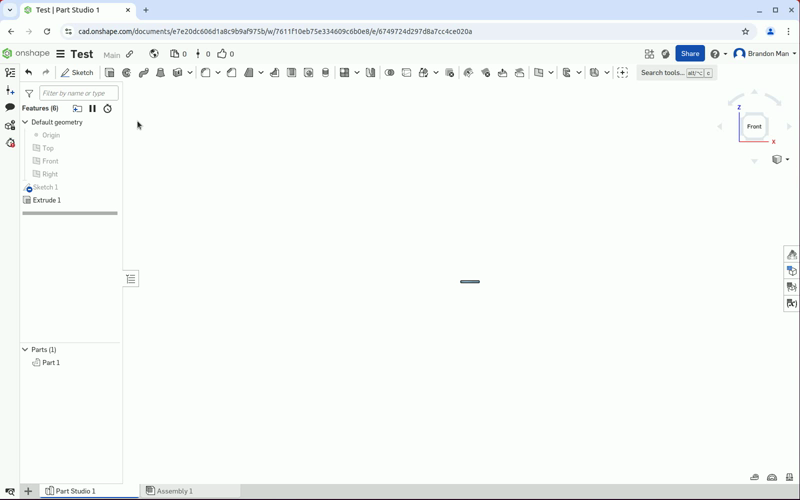
mouse_move(73, 189)
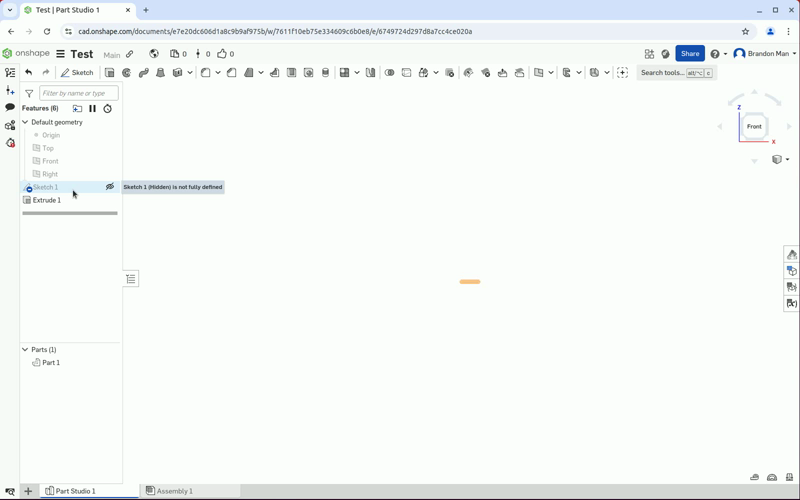
click(73, 189)
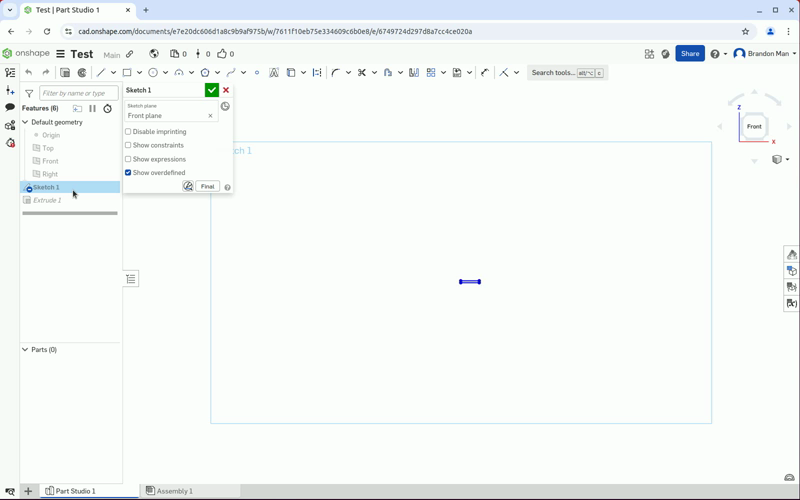
mouse_move(229, 92)
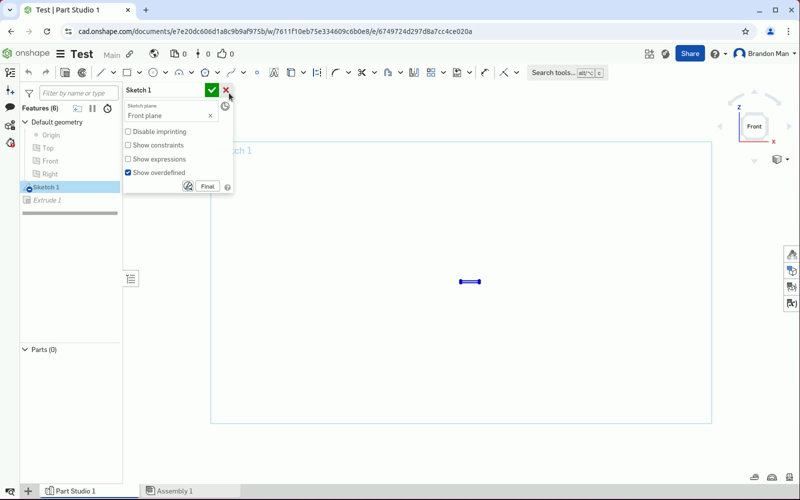
click(229, 92)
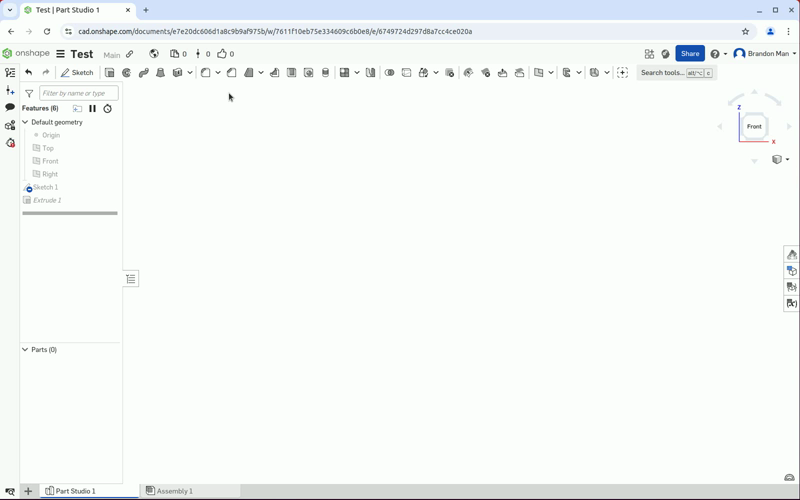
mouse_move(73, 352)
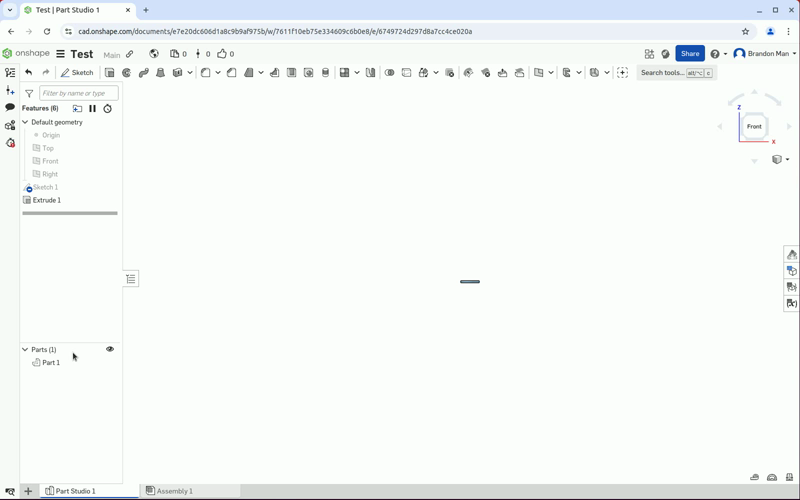
key(y)
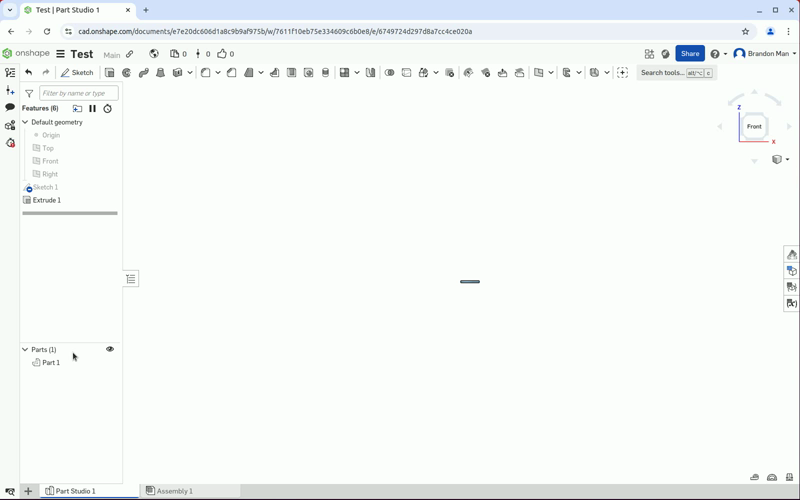
key(shift+p)
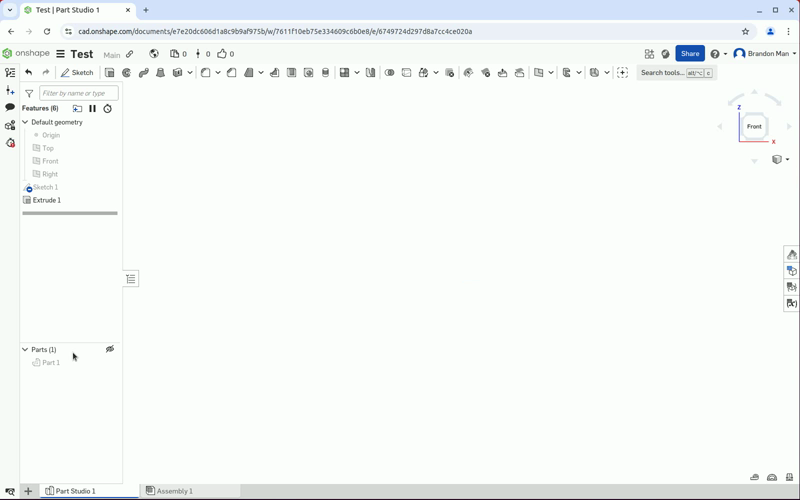
key(space)
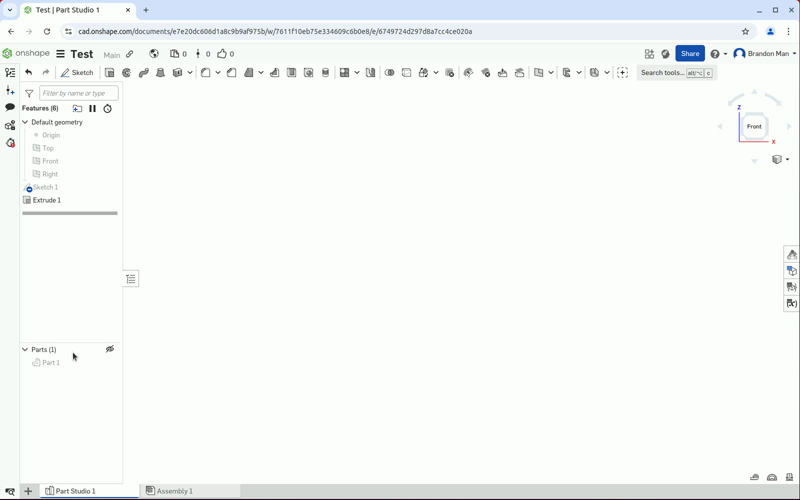
key_down(shift)
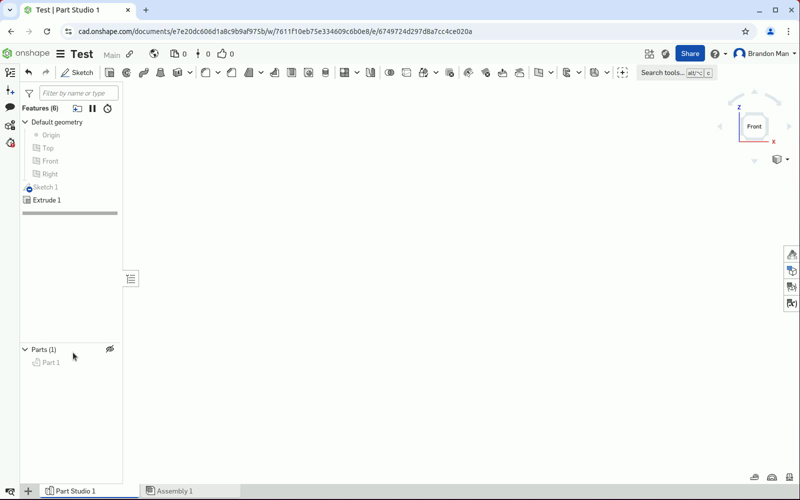
key(down)
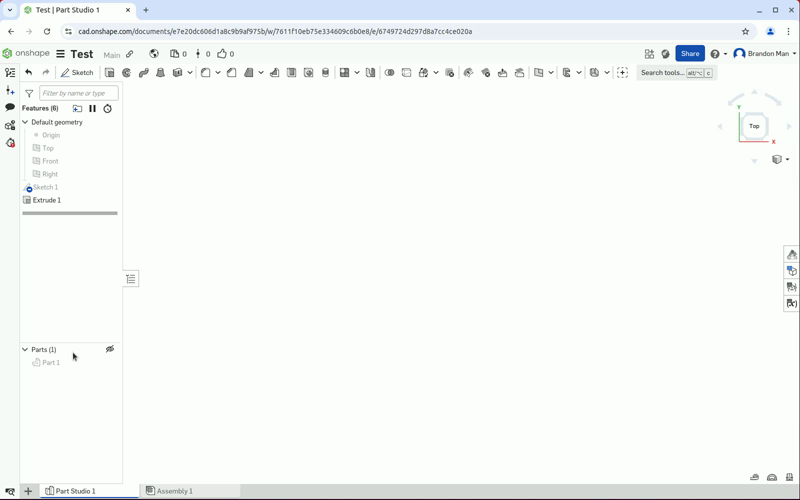
key_up(shift)
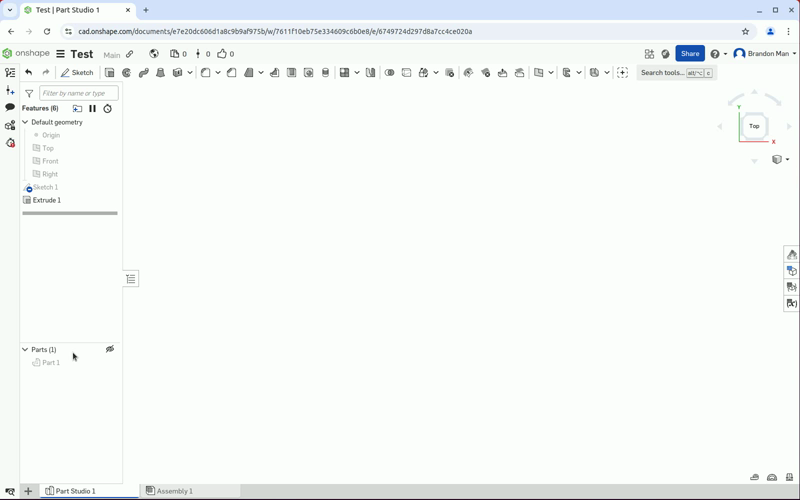
mouse_move(73, 352)
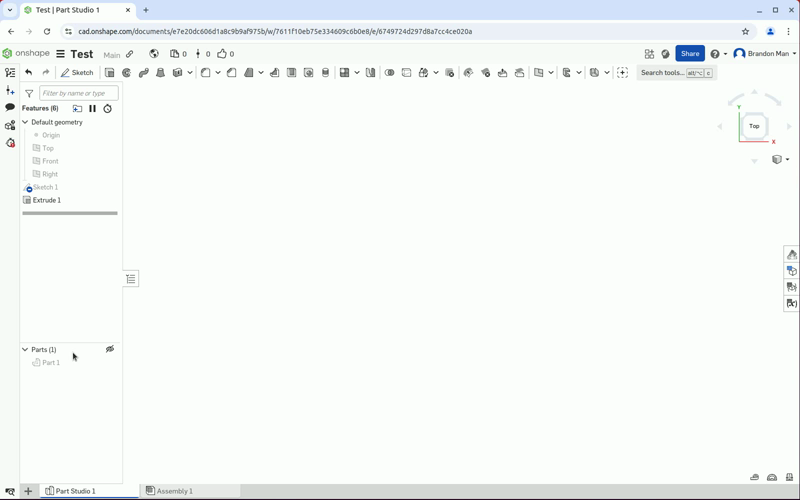
key(shift+y)
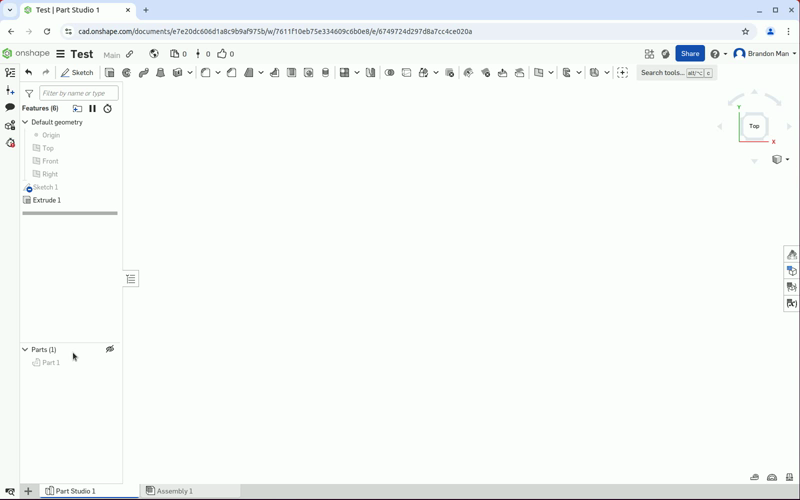
key(shift+s)
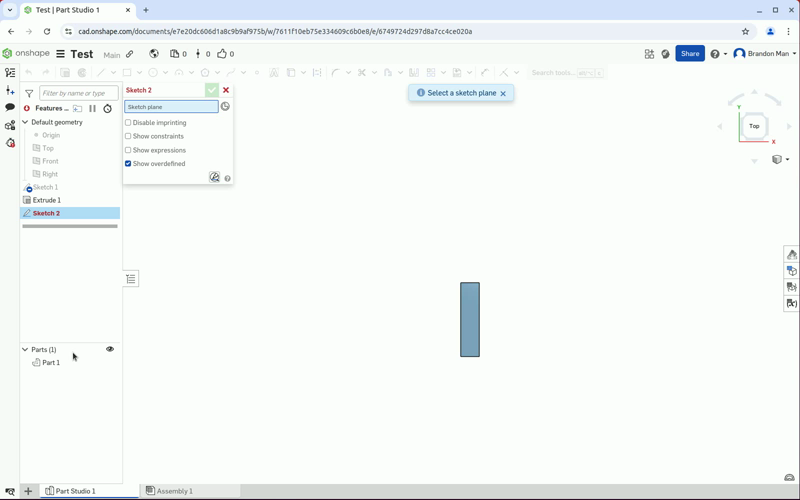
mouse_move(73, 150)
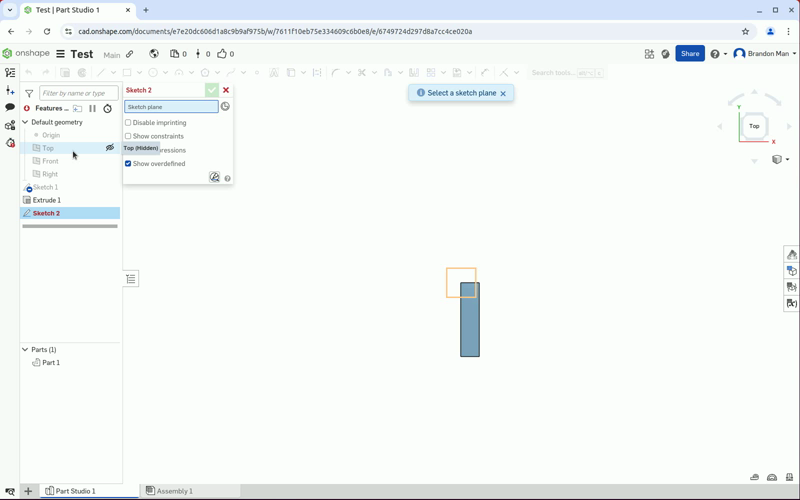
click(73, 150)
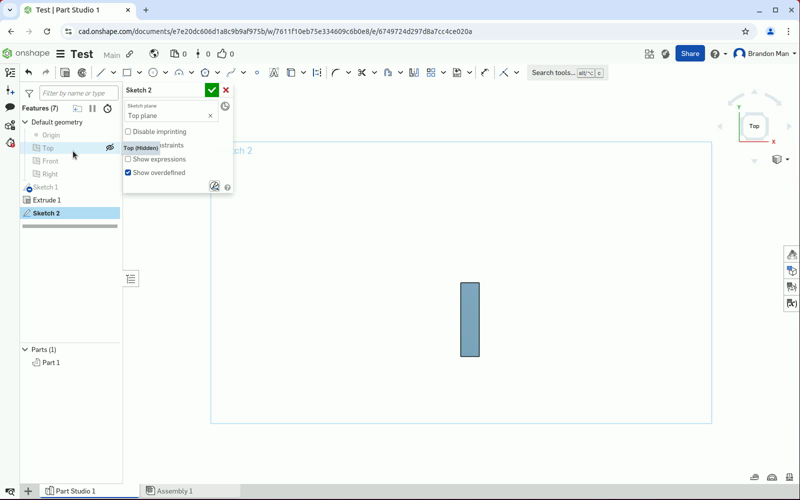
mouse_move(73, 352)
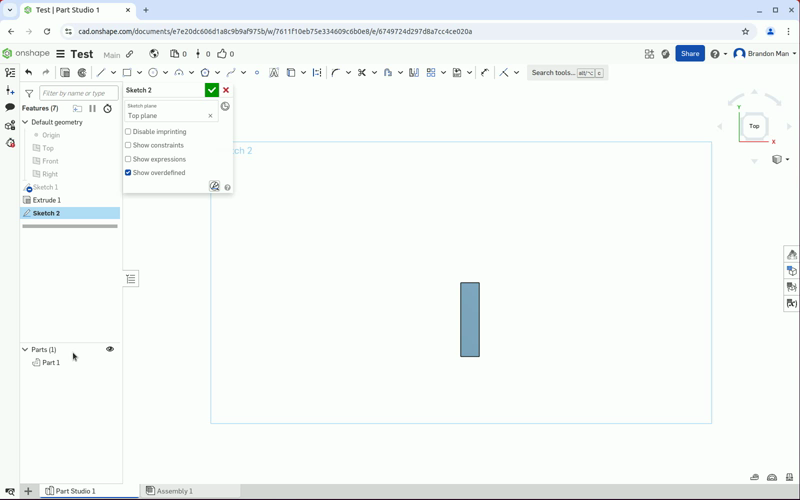
key(y)
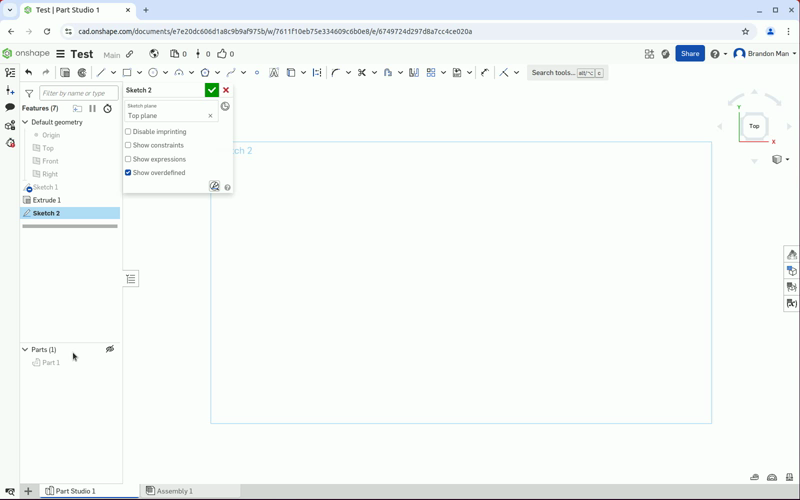
key(l)
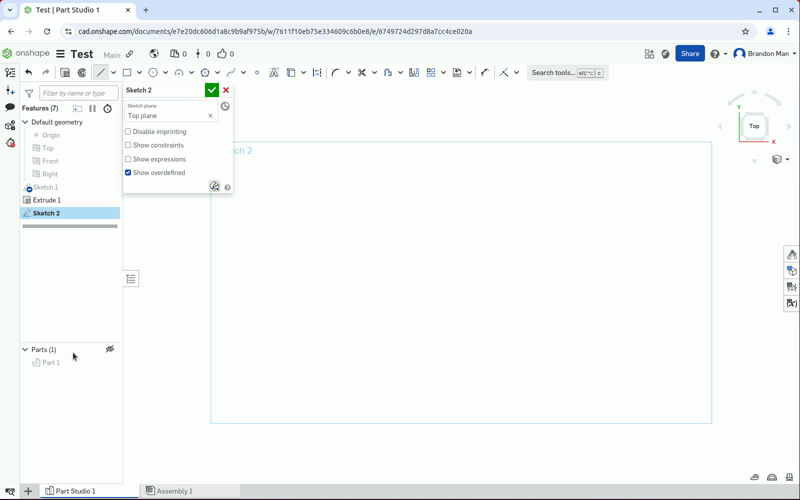
key_down(shift)
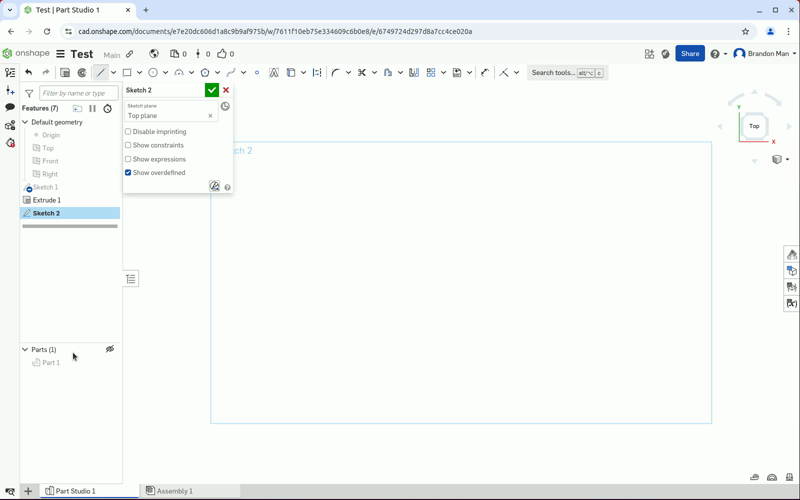
mouse_move(460, 282)
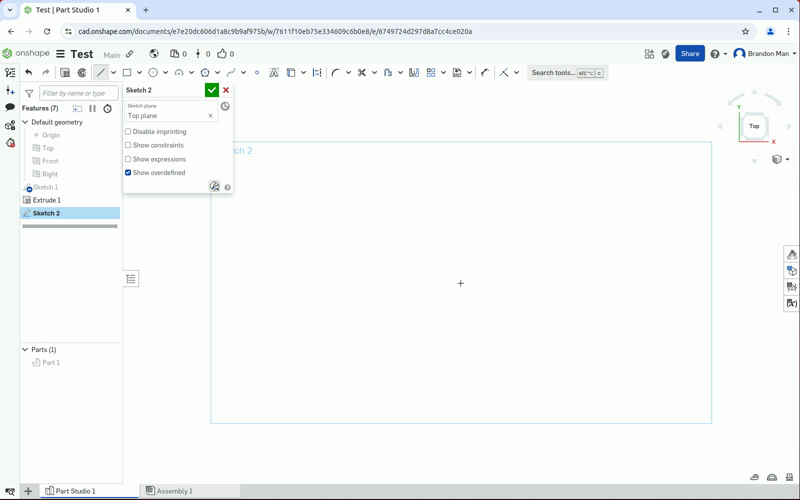
click(460, 282)
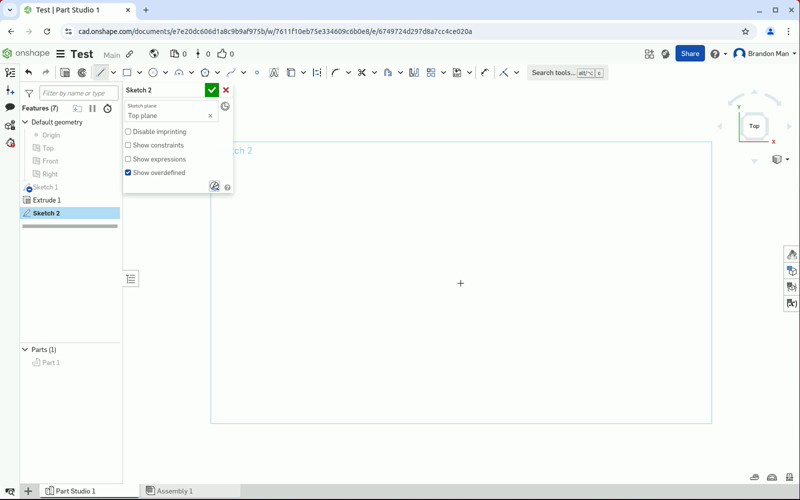
key_up(shift)
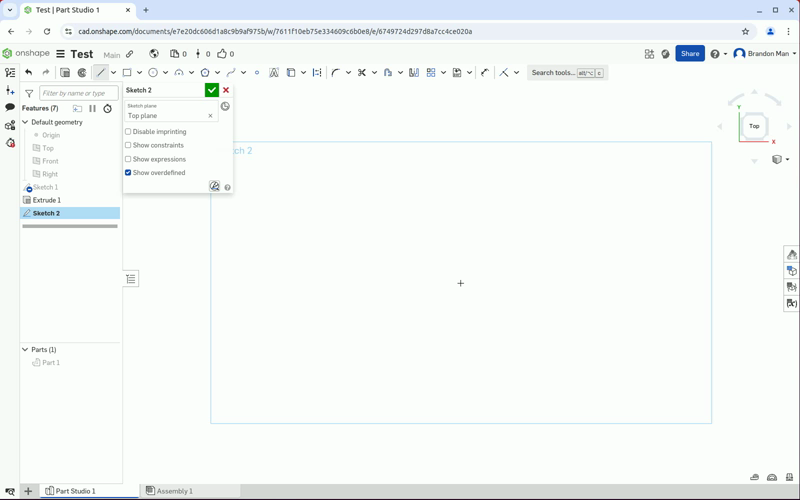
key_down(shift)
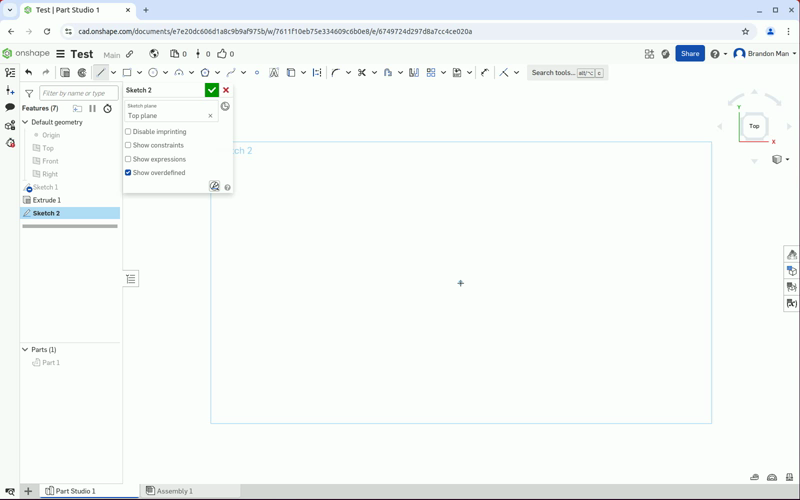
mouse_move(490, 282)
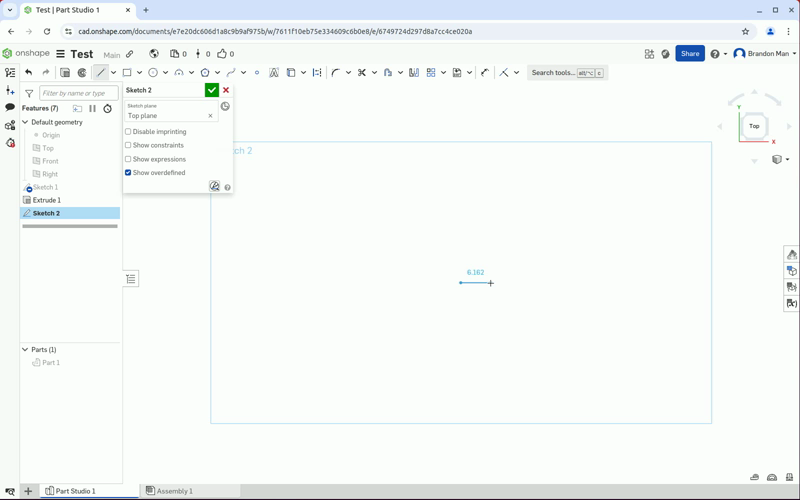
mouse_move(479, 282)
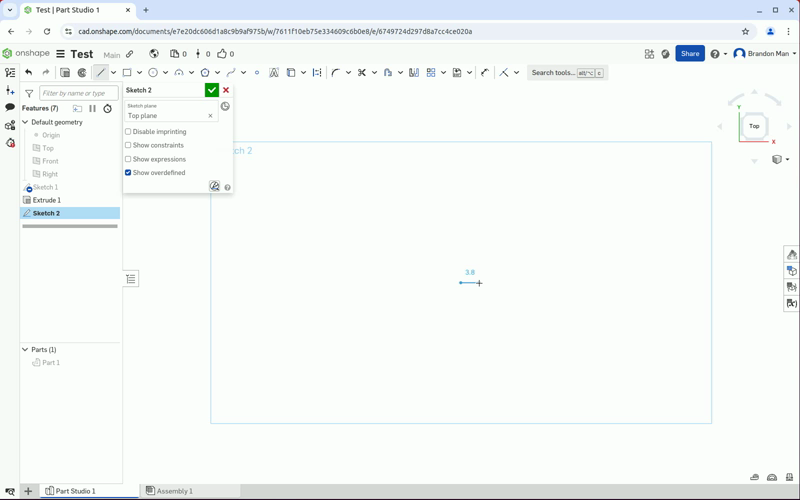
click(479, 282)
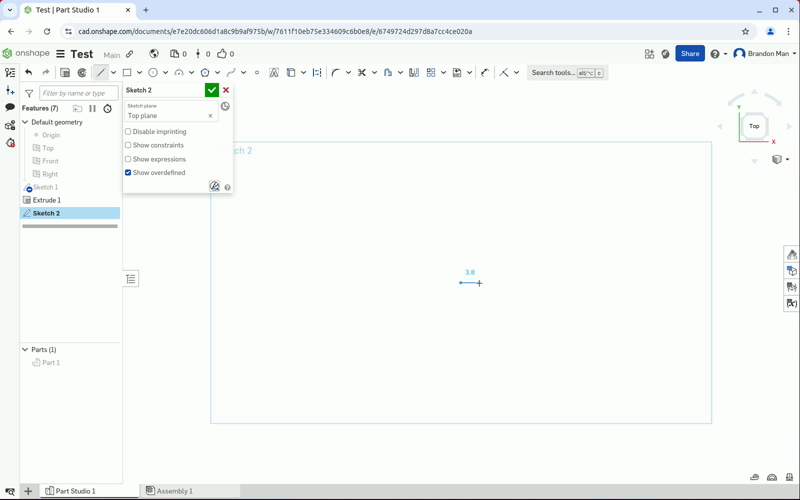
key_up(shift)
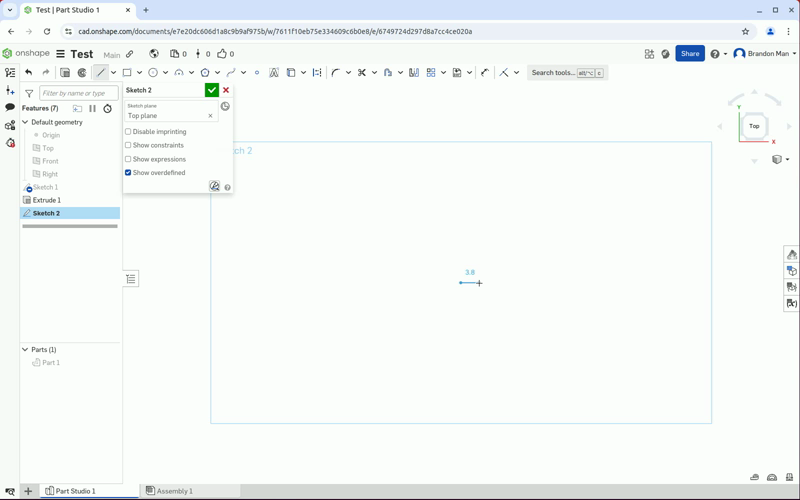
key_down(shift)
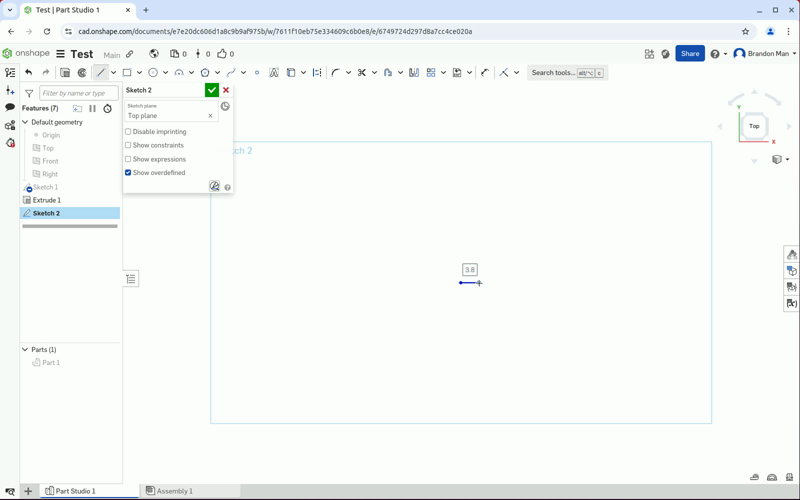
mouse_move(509, 282)
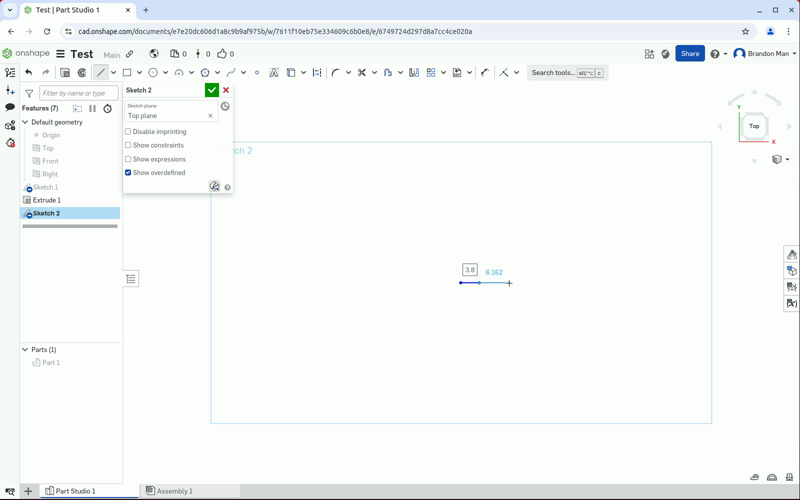
mouse_move(479, 280)
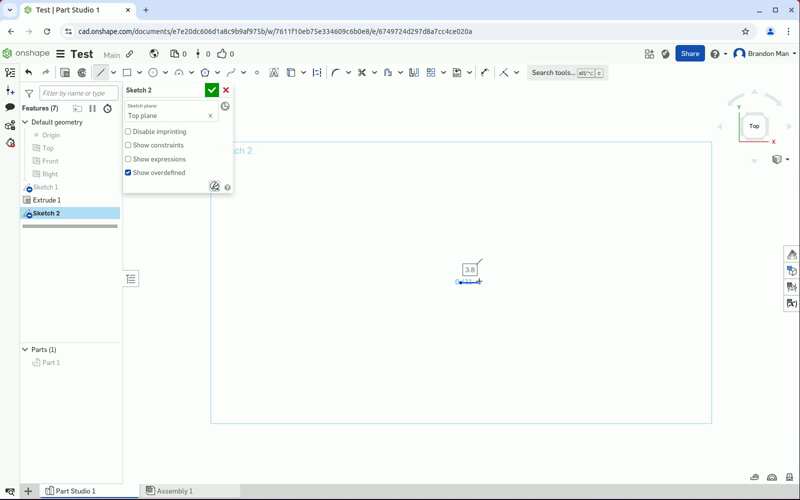
scroll(6)
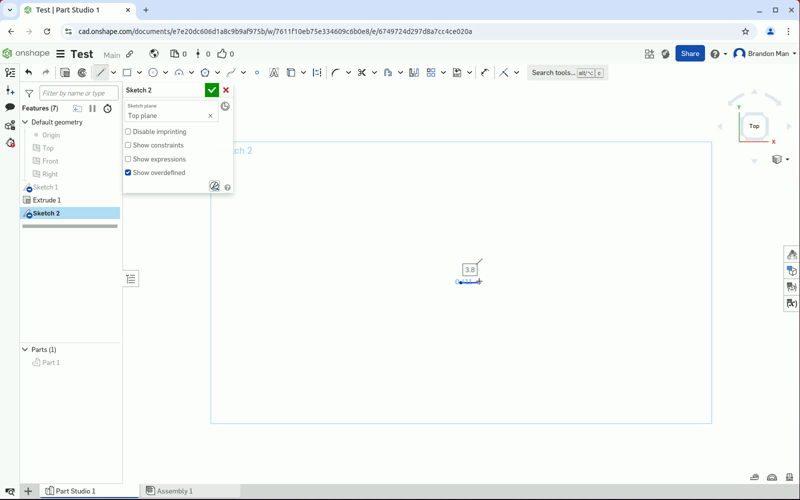
scroll(6)
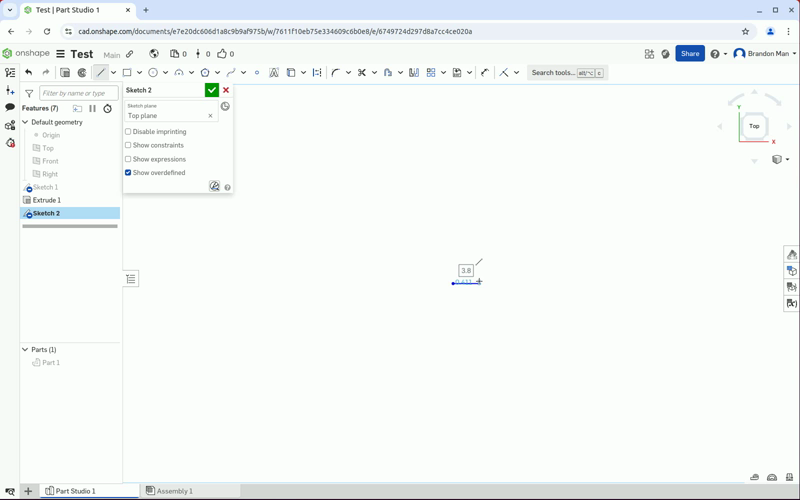
scroll(6)
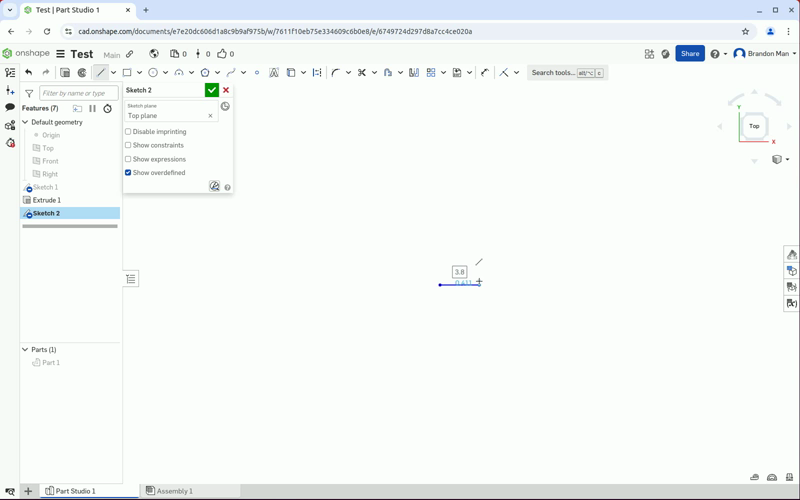
scroll(6)
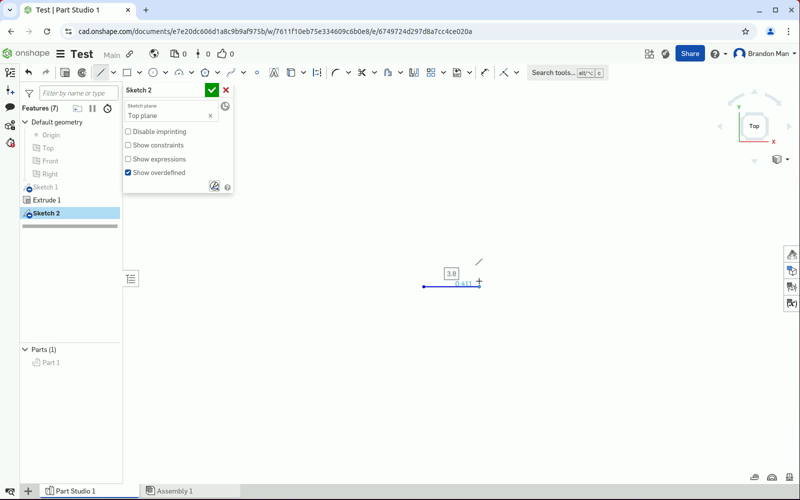
scroll(6)
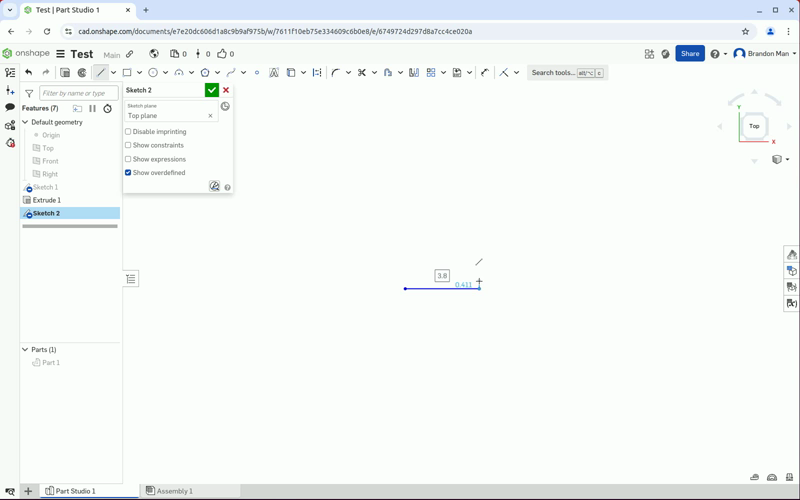
scroll(6)
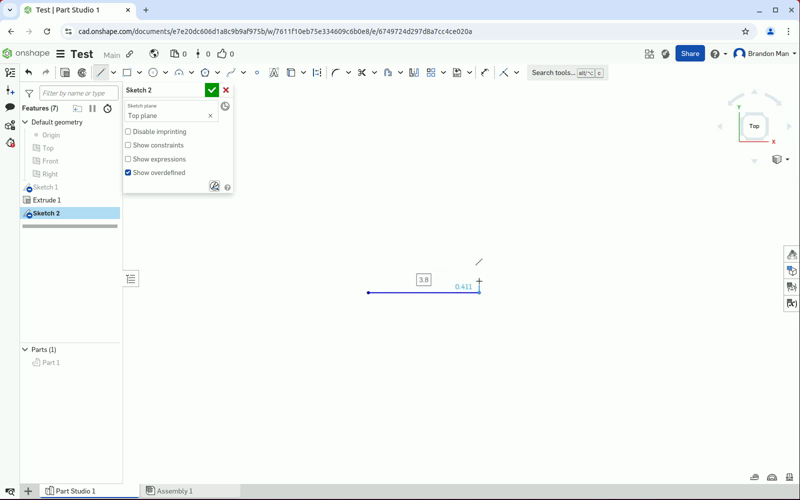
scroll(6)
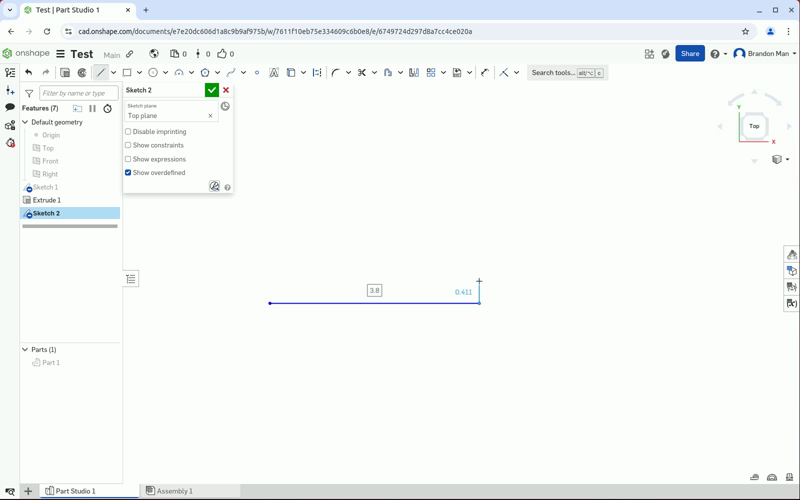
click(479, 280)
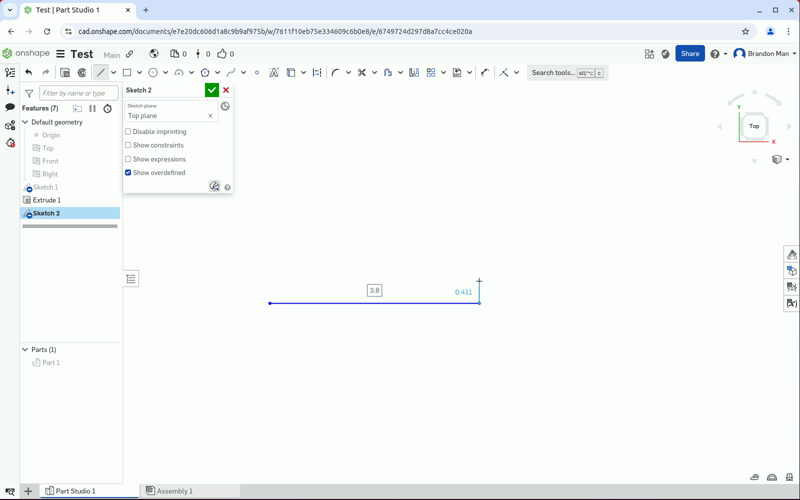
scroll(-6)
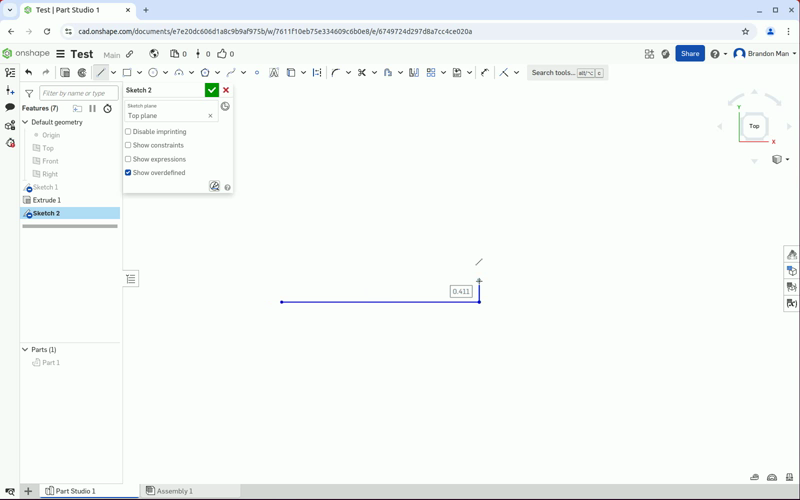
scroll(-6)
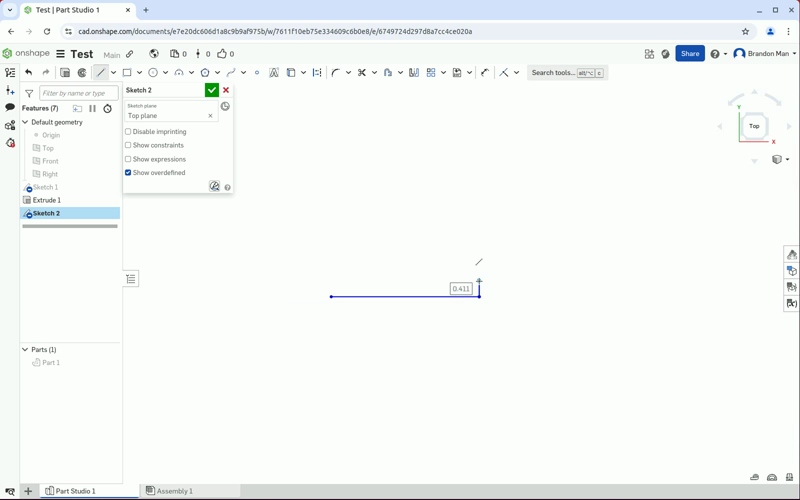
scroll(-6)
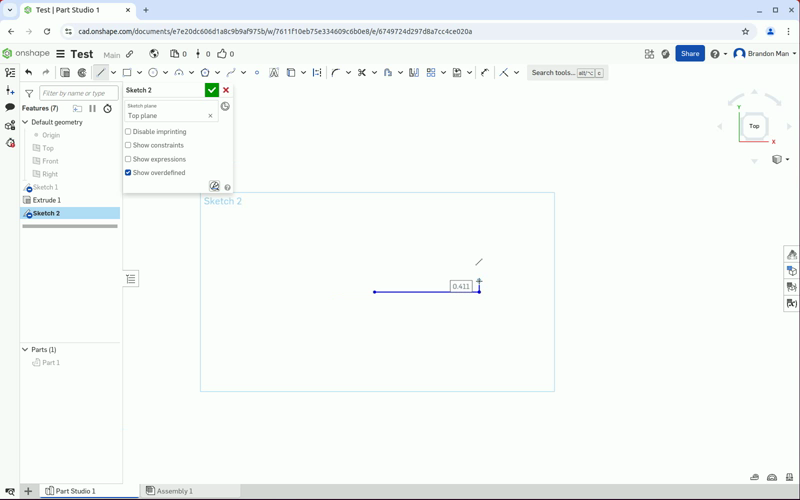
scroll(-6)
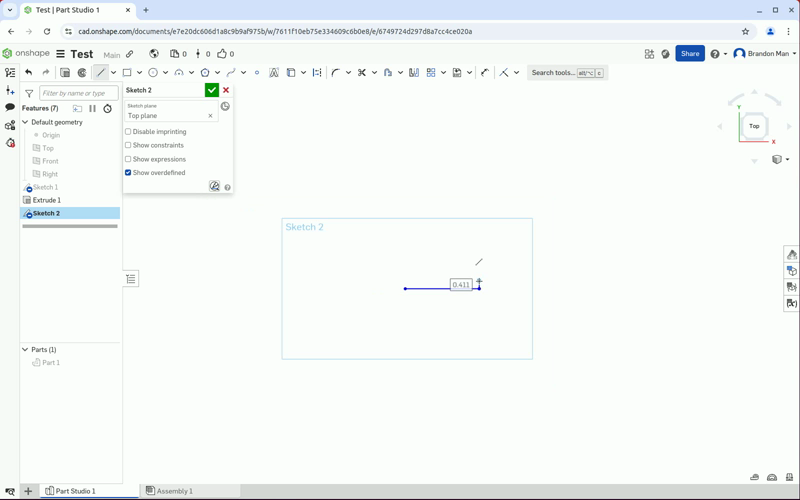
scroll(-6)
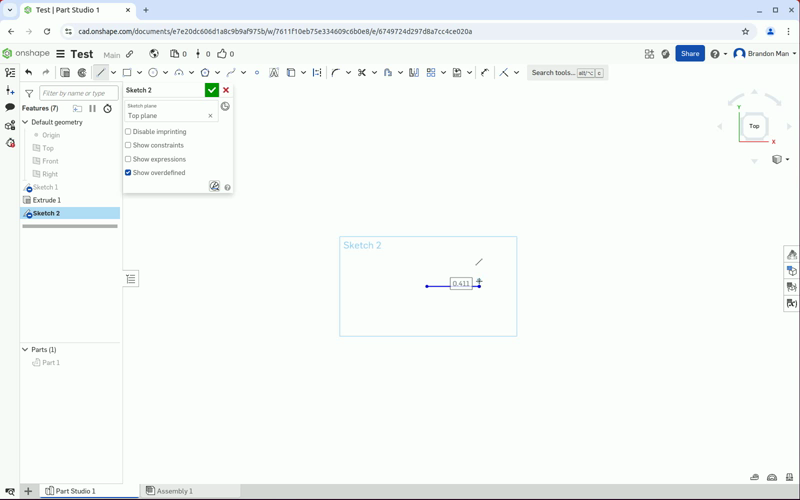
scroll(-6)
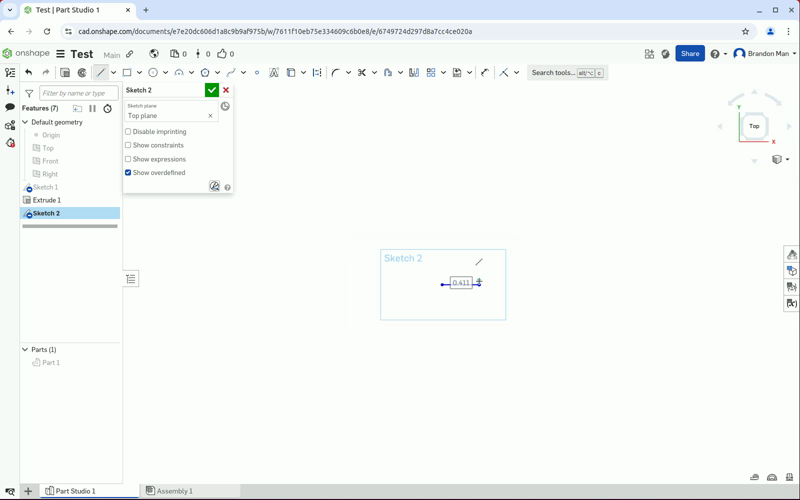
scroll(-6)
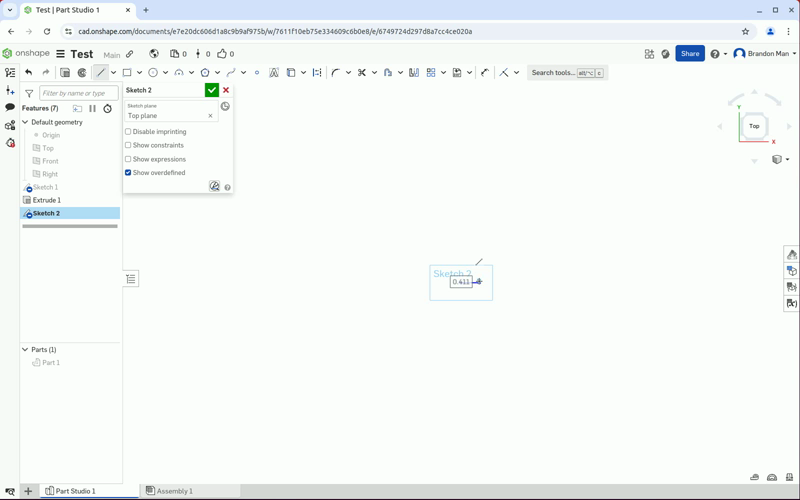
key_up(shift)
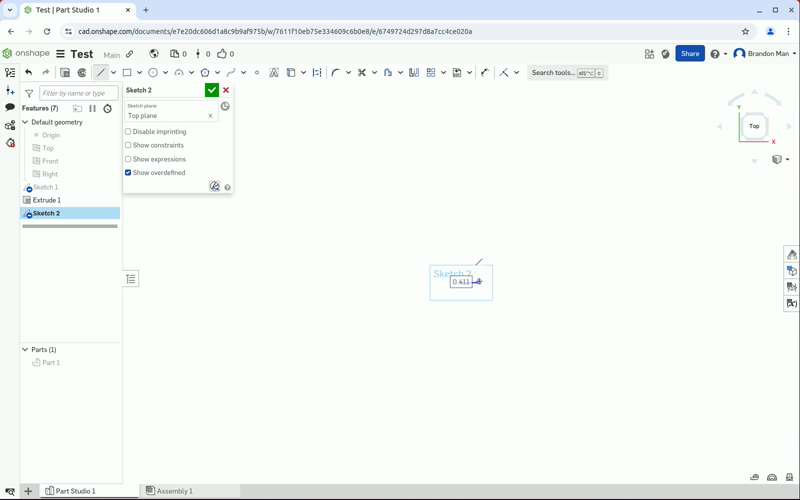
key_down(shift)
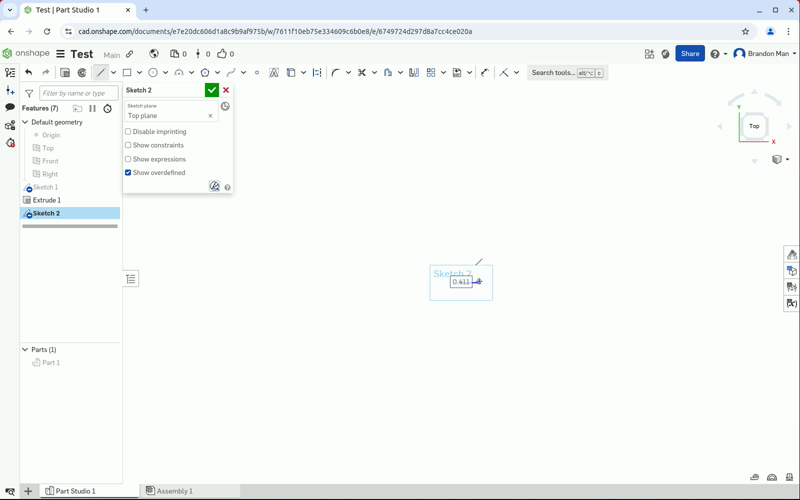
mouse_move(509, 280)
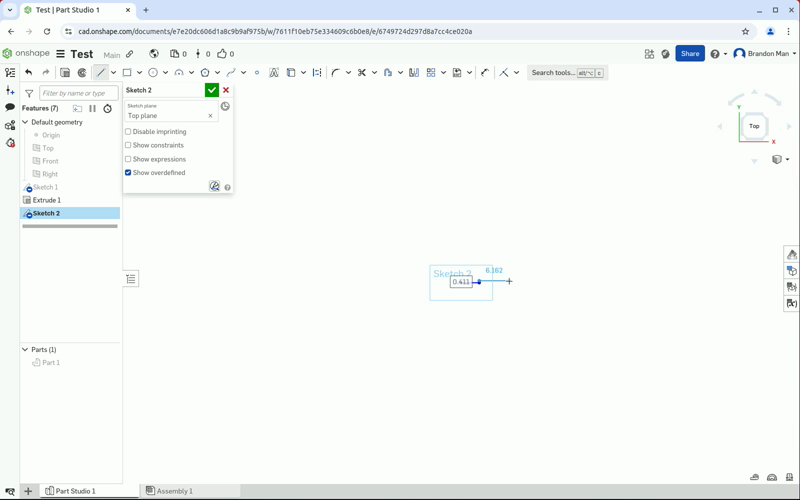
mouse_move(460, 280)
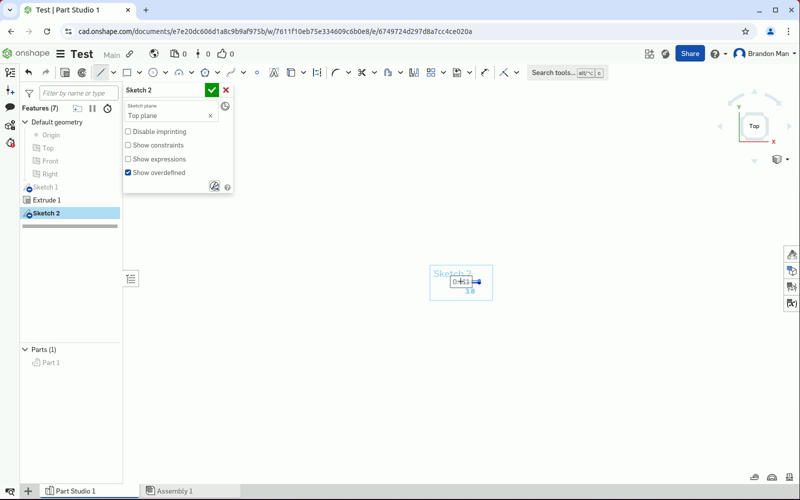
scroll(6)
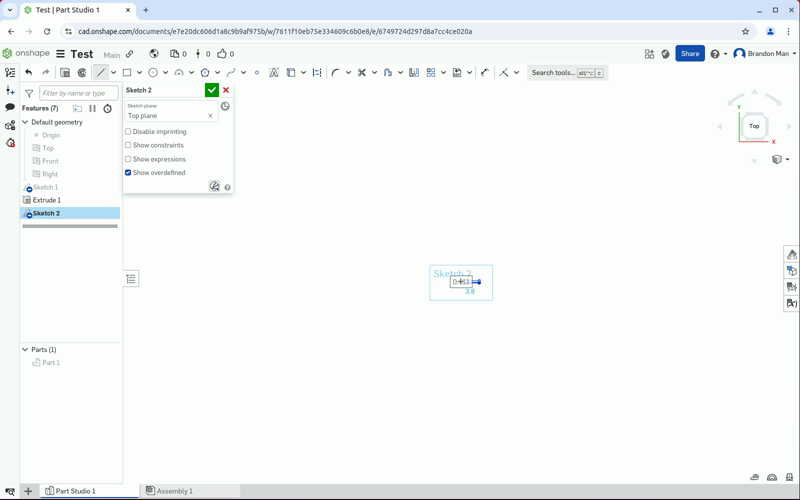
scroll(6)
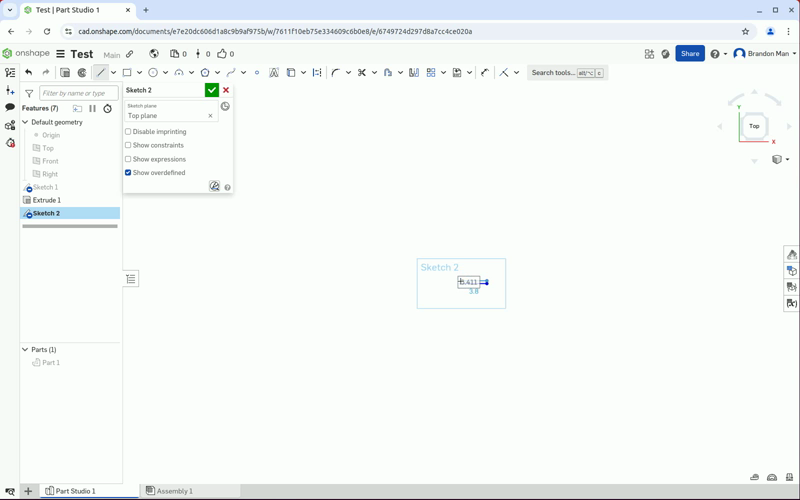
scroll(6)
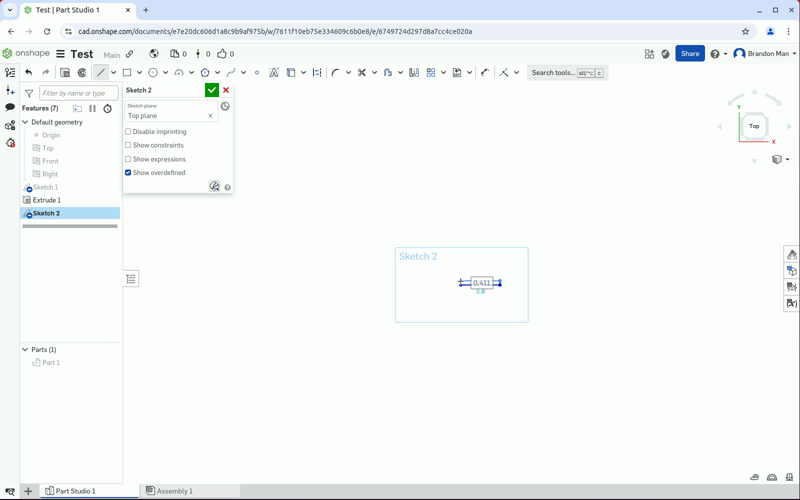
scroll(6)
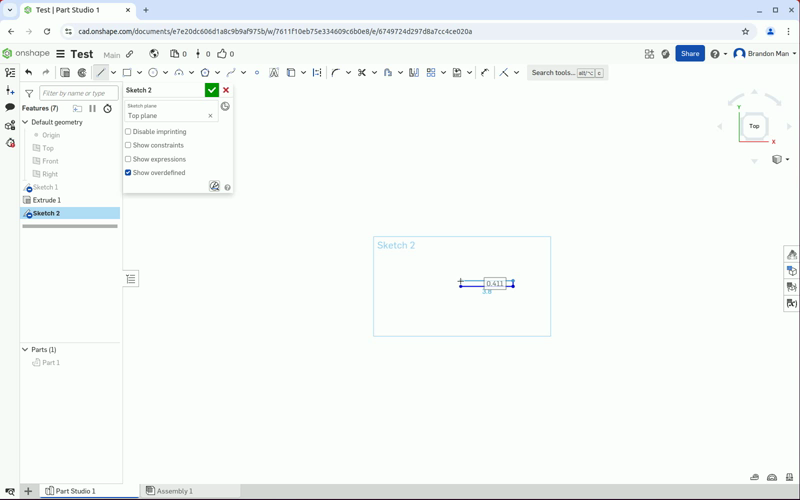
scroll(6)
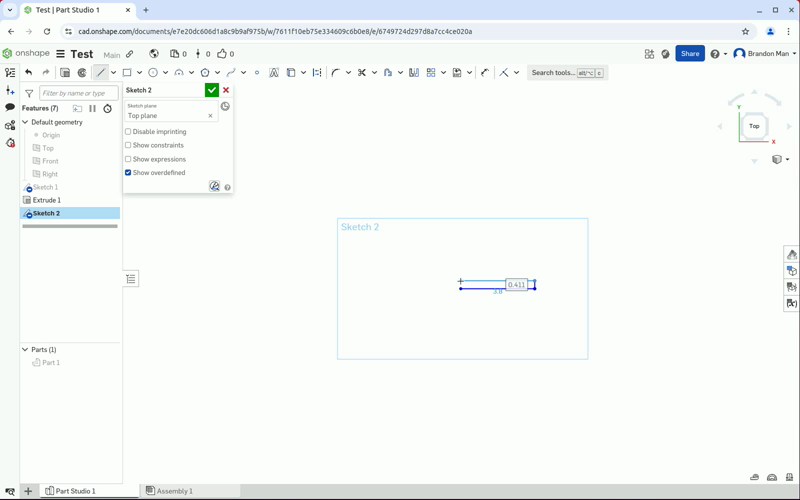
scroll(6)
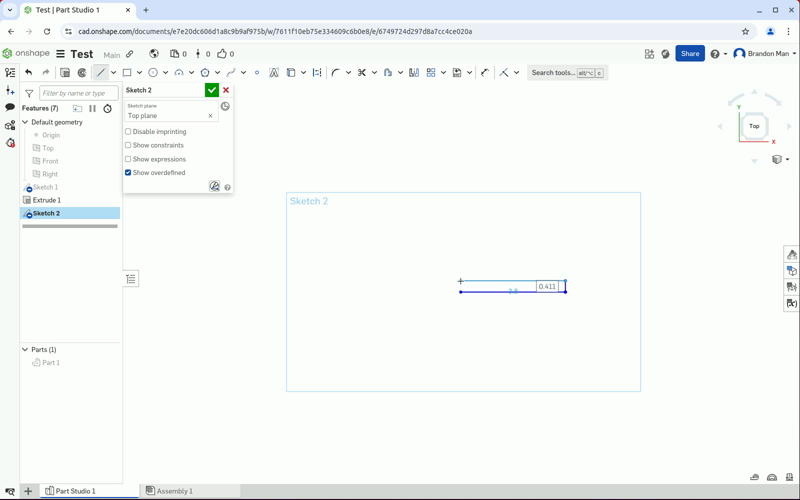
scroll(6)
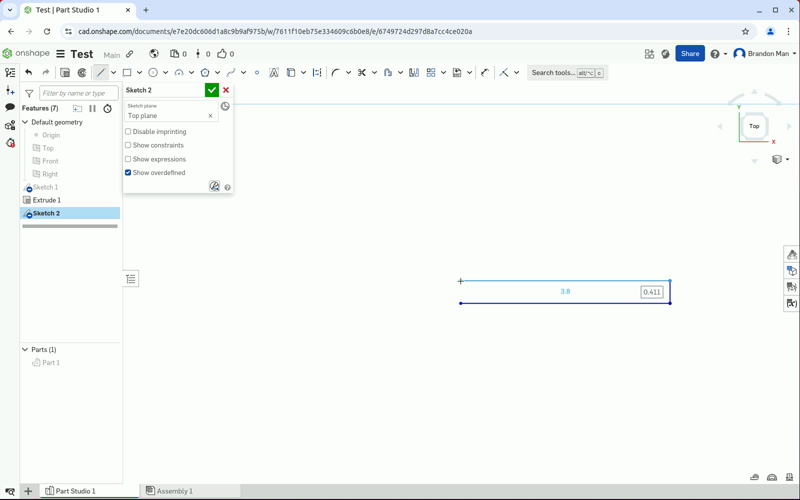
click(460, 280)
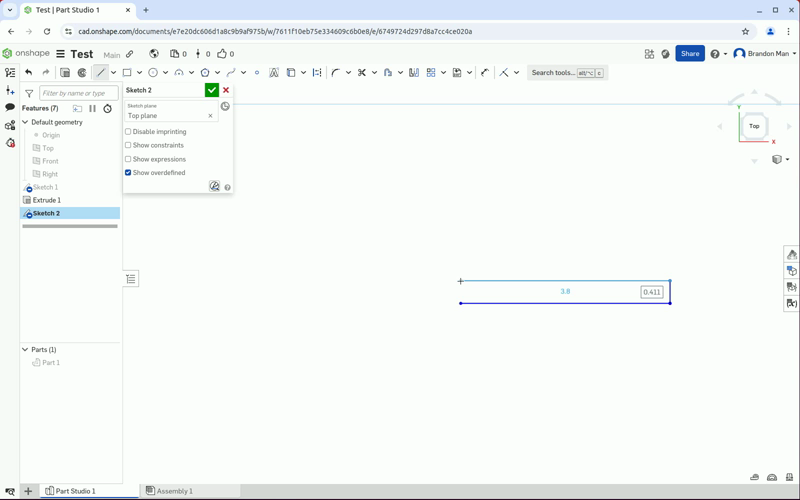
scroll(-6)
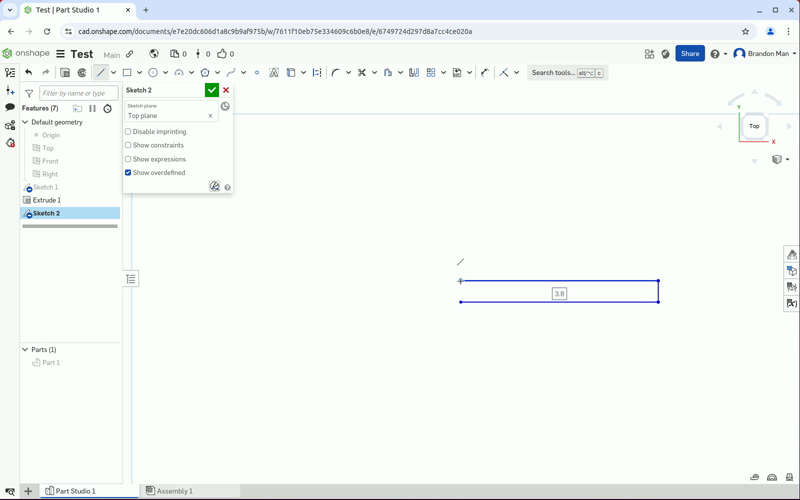
scroll(-6)
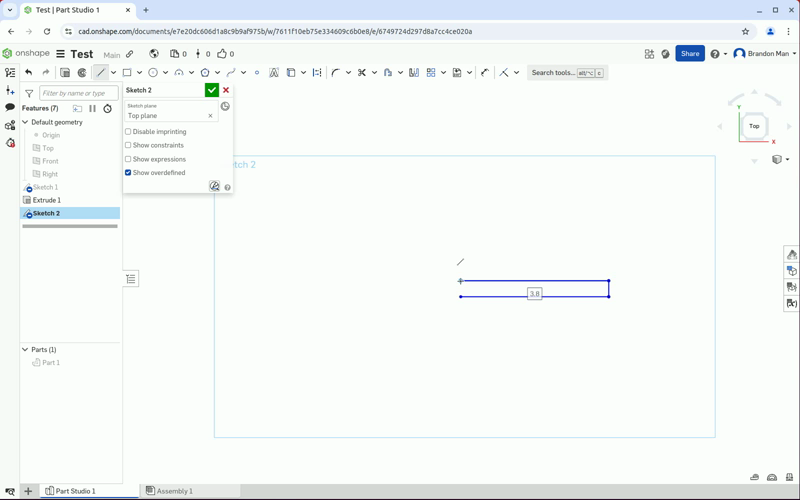
scroll(-6)
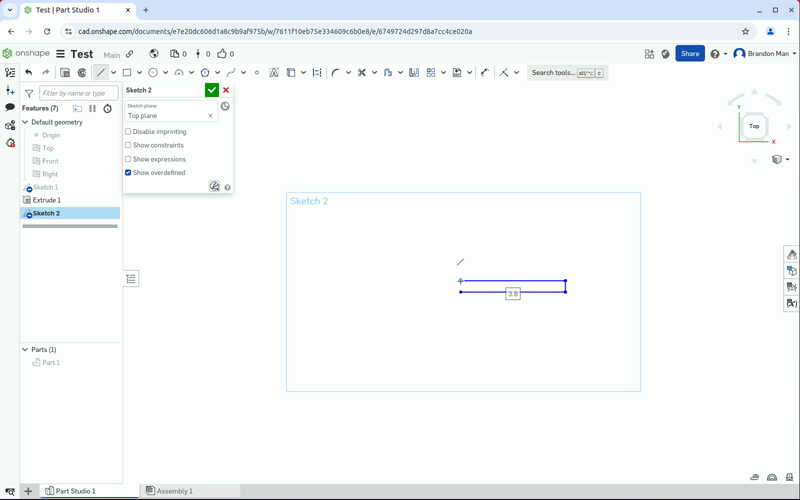
scroll(-6)
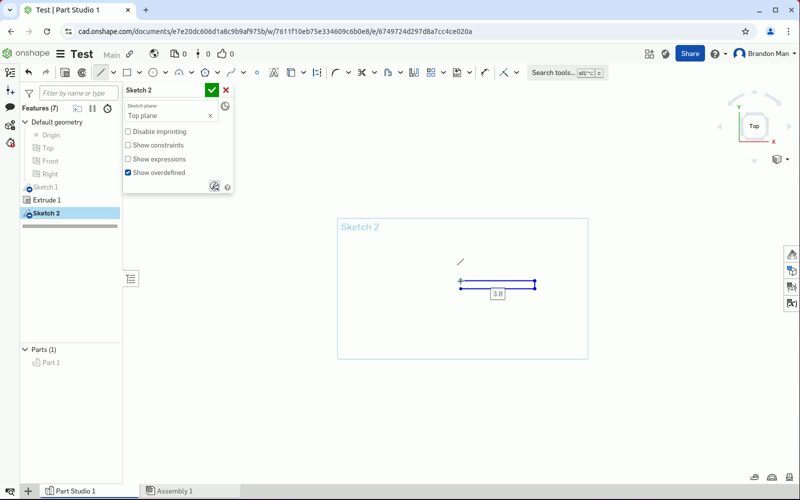
scroll(-6)
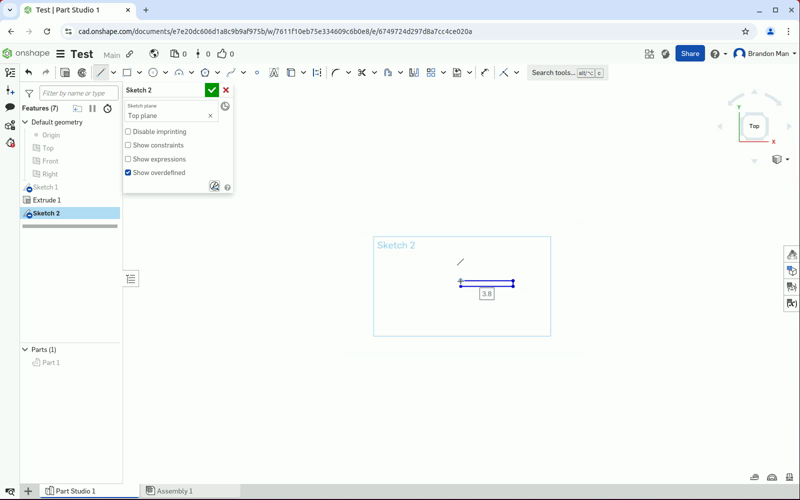
scroll(-6)
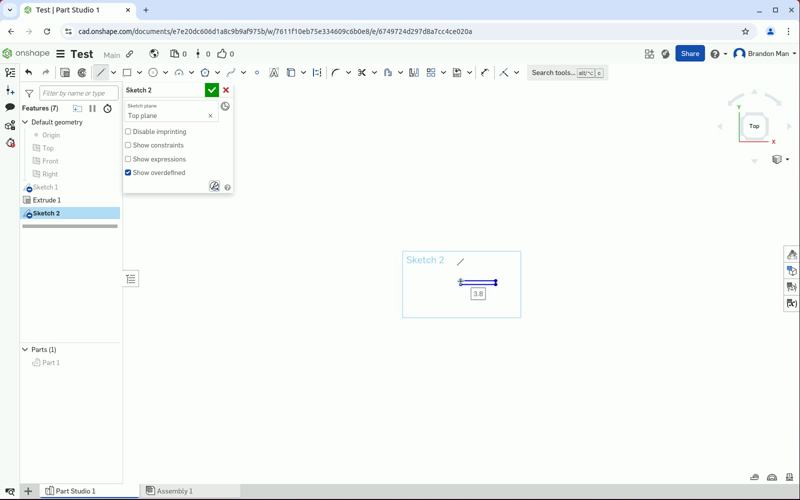
scroll(-6)
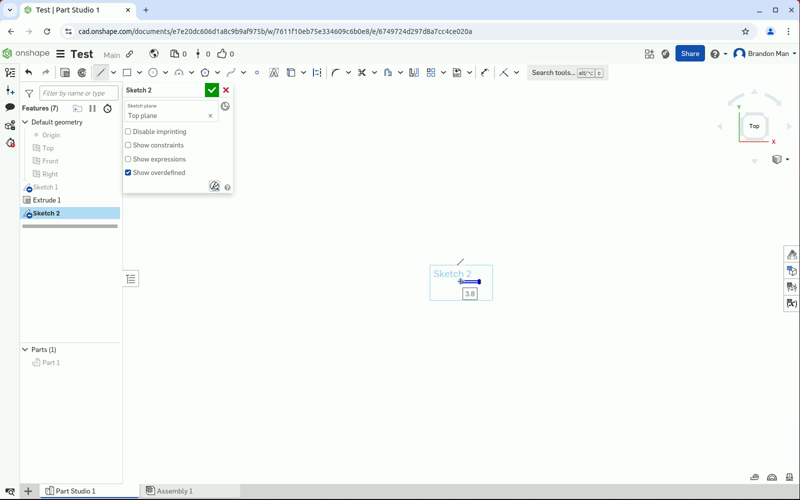
key_up(shift)
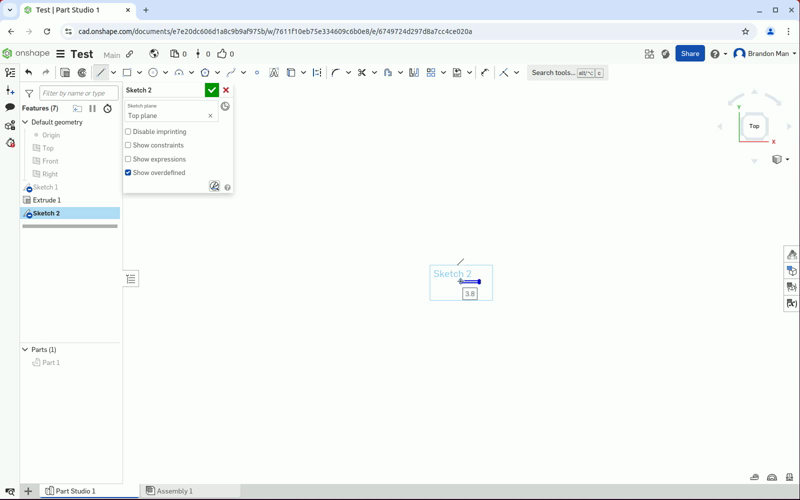
mouse_move(490, 280)
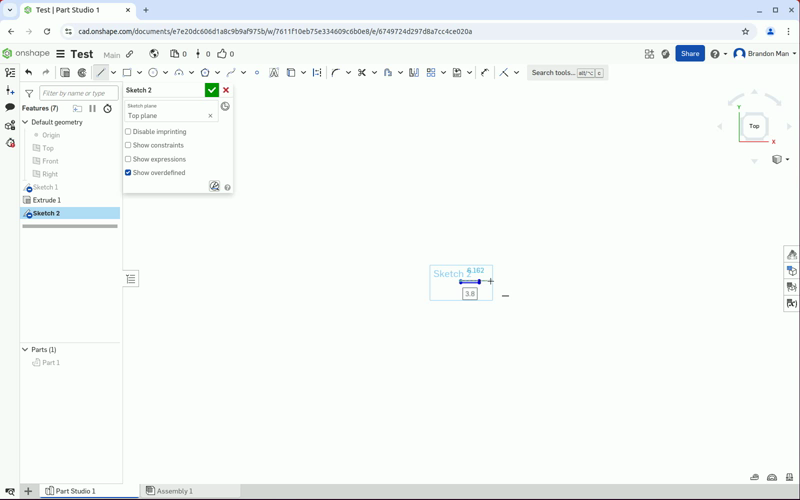
key_down(shift)
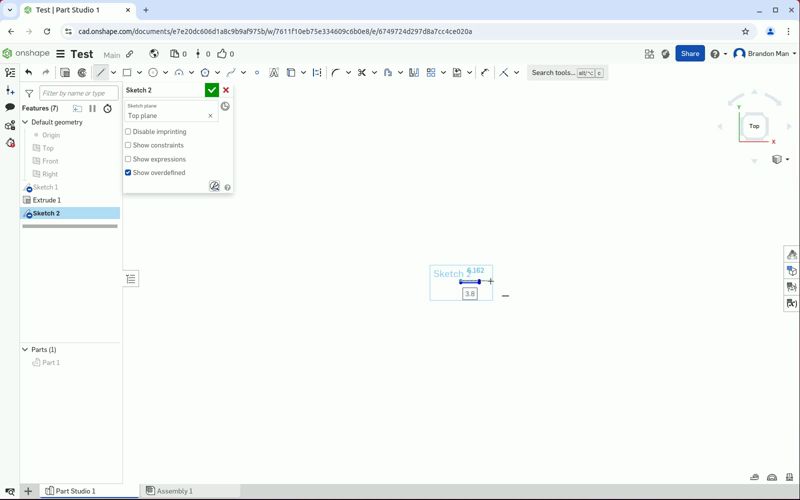
mouse_move(460, 282)
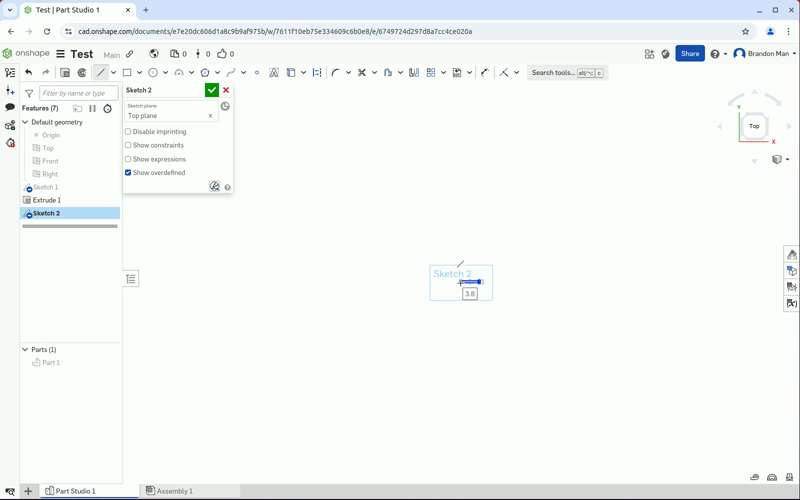
scroll(6)
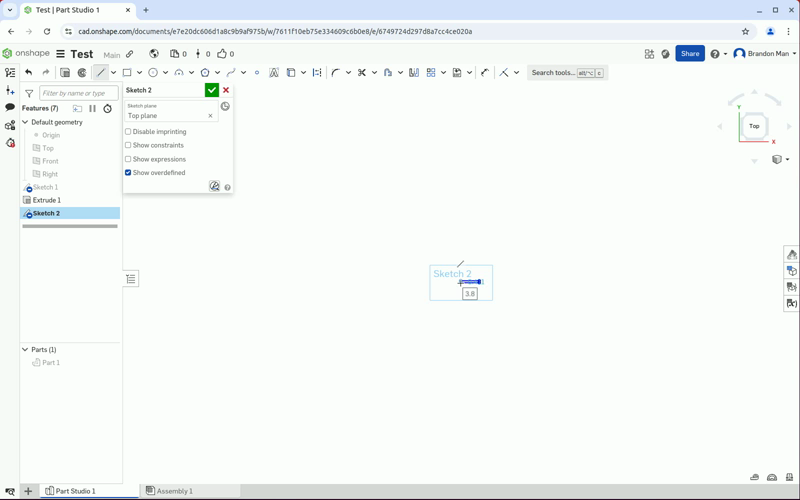
scroll(6)
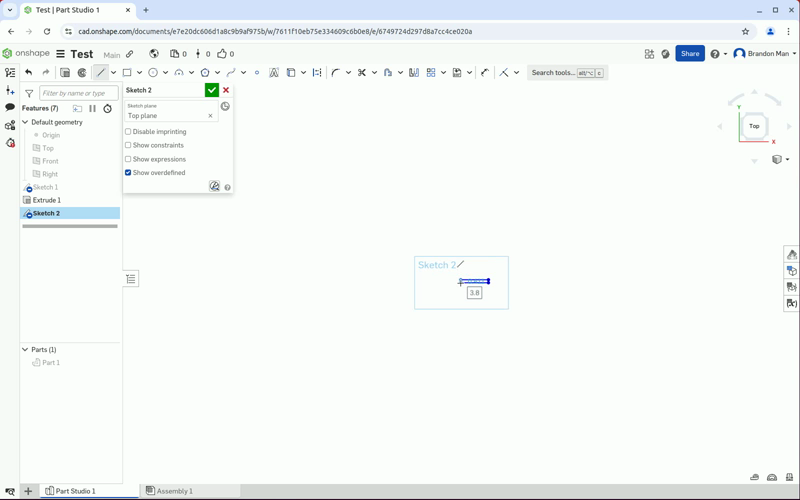
scroll(6)
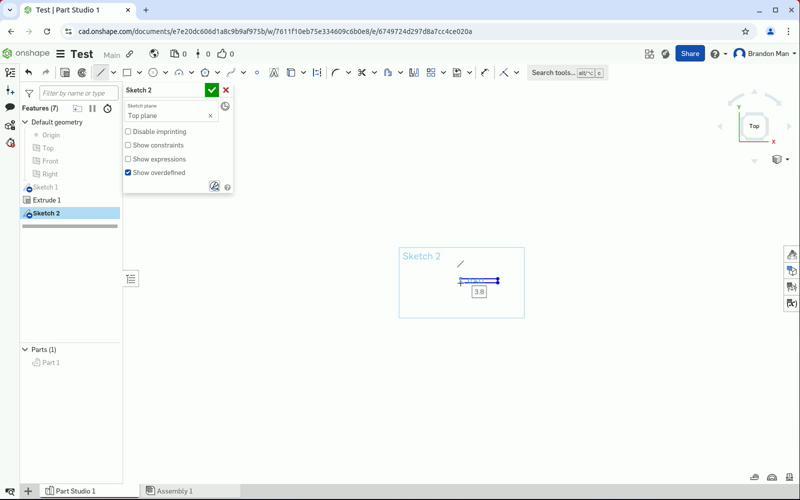
scroll(6)
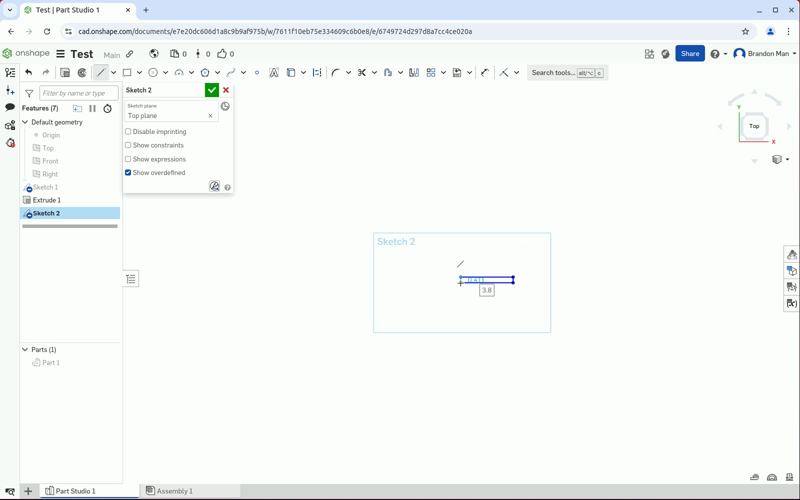
scroll(6)
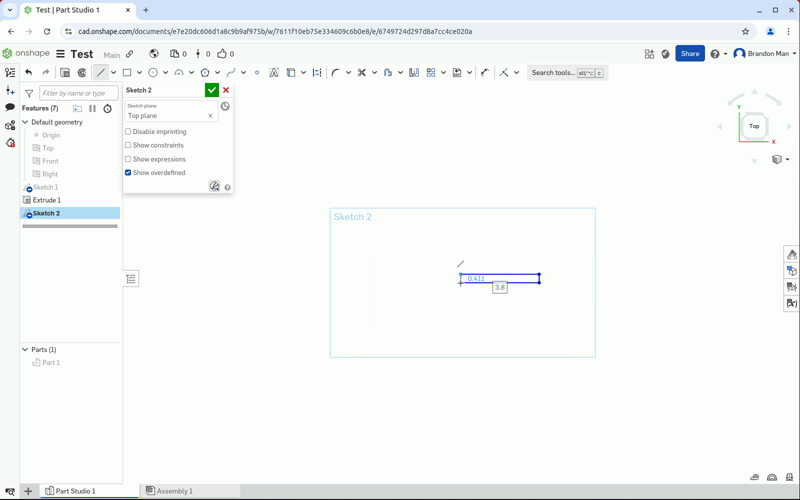
scroll(6)
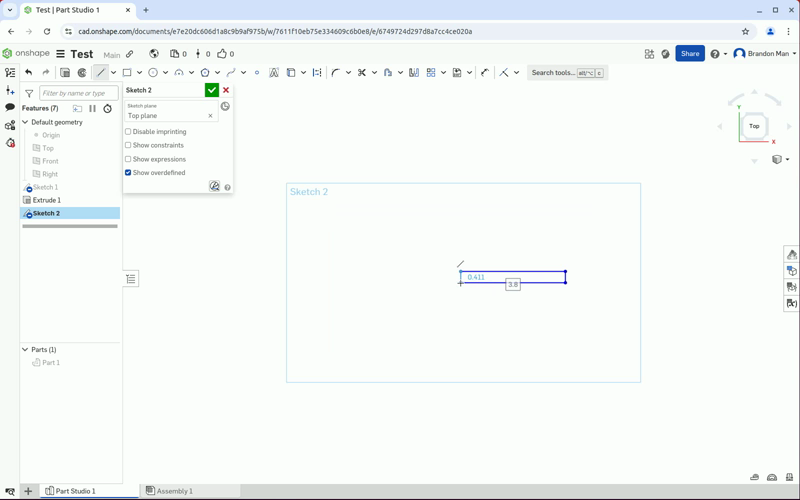
scroll(6)
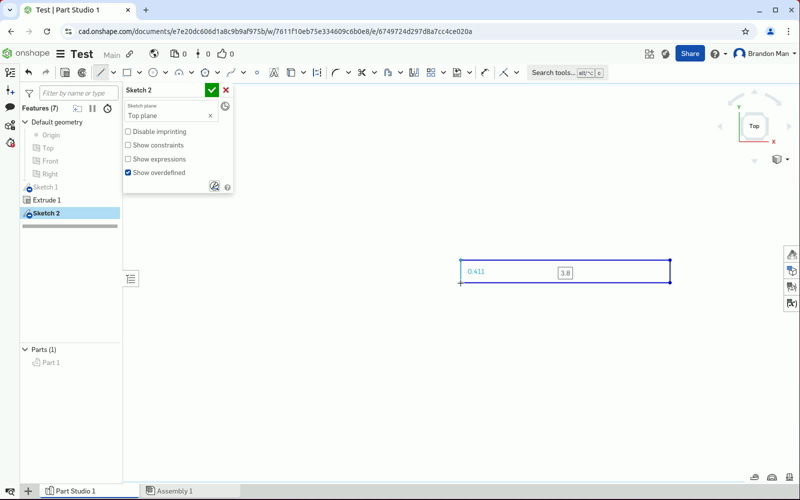
key_up(shift)
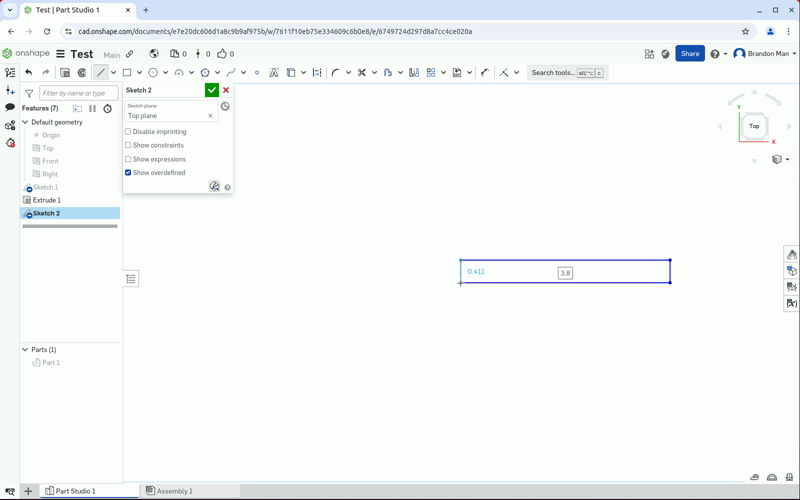
click(460, 282)
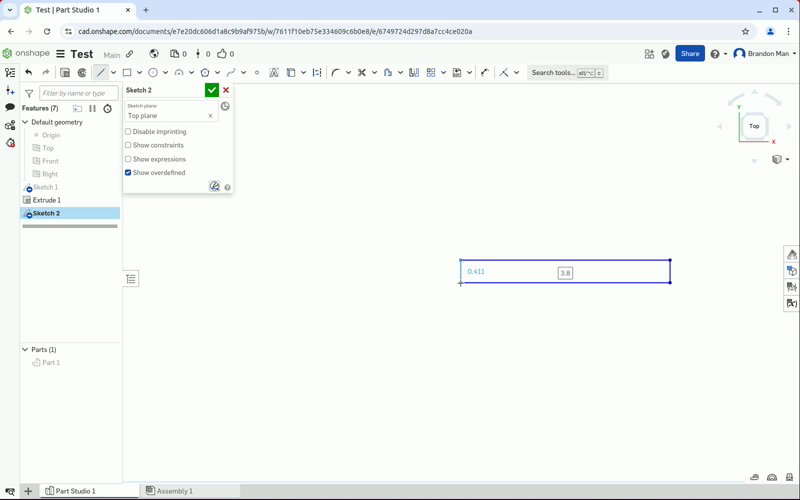
scroll(-6)
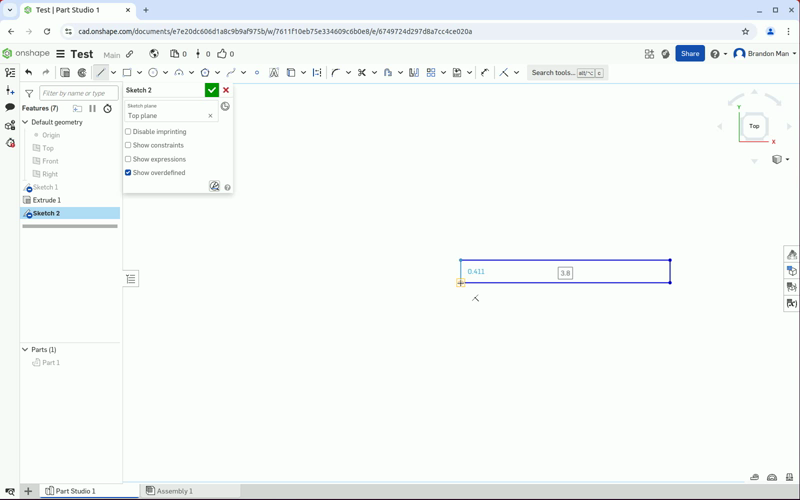
scroll(-6)
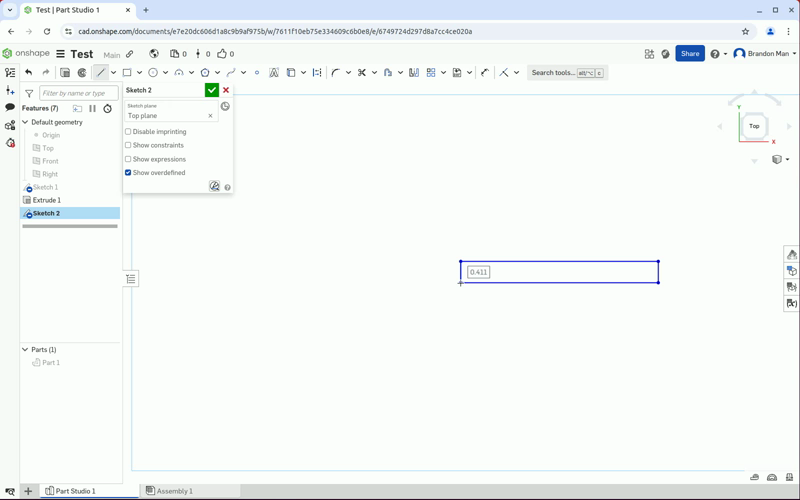
scroll(-6)
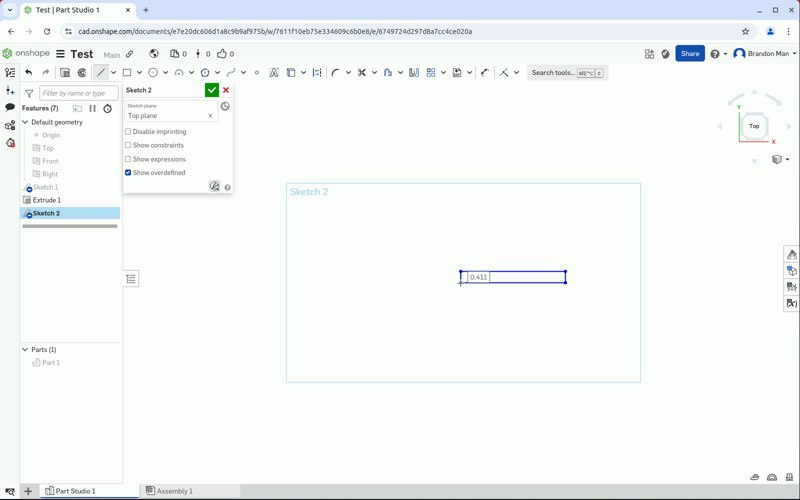
scroll(-6)
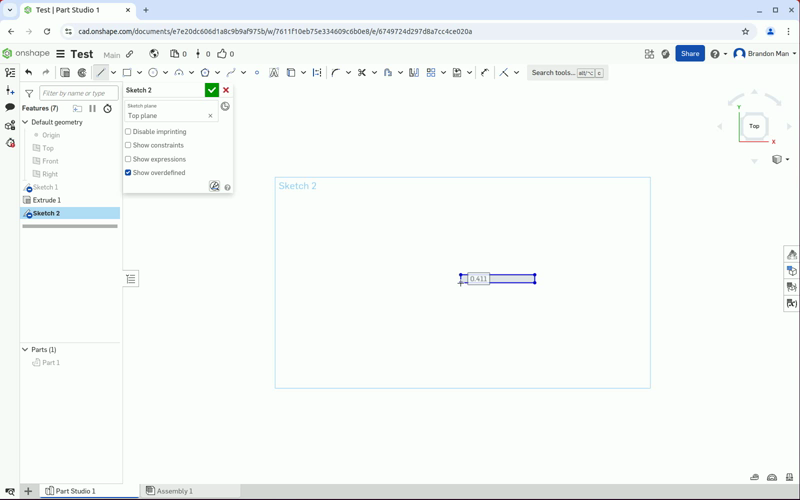
scroll(-6)
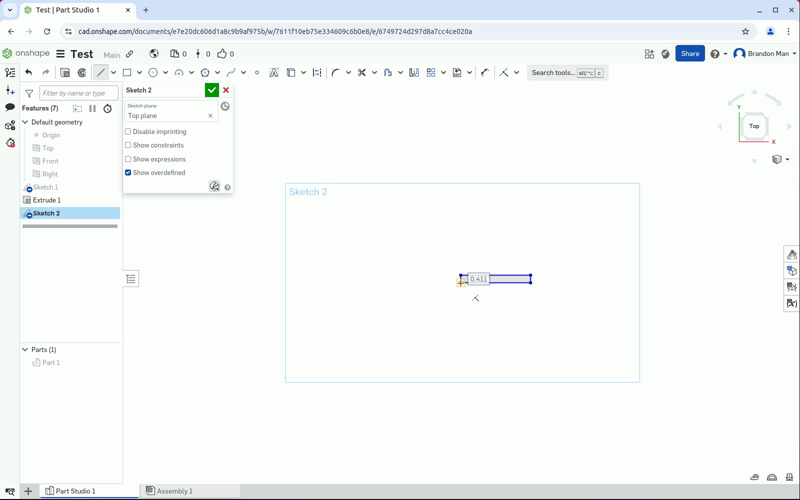
scroll(-6)
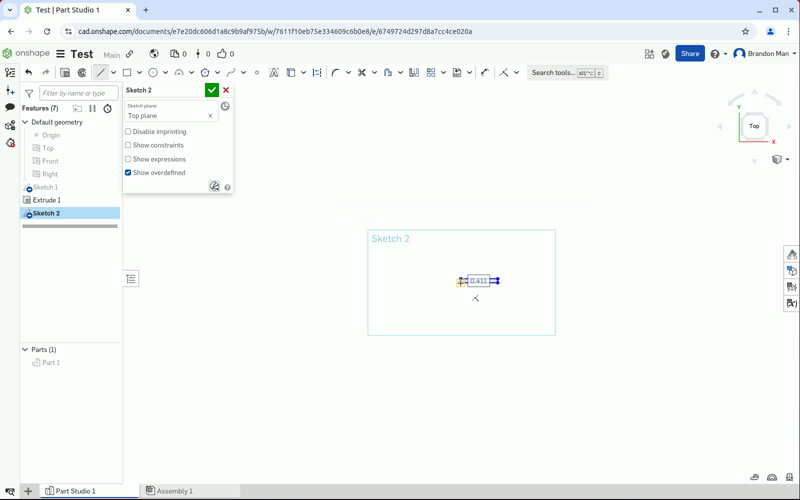
scroll(-6)
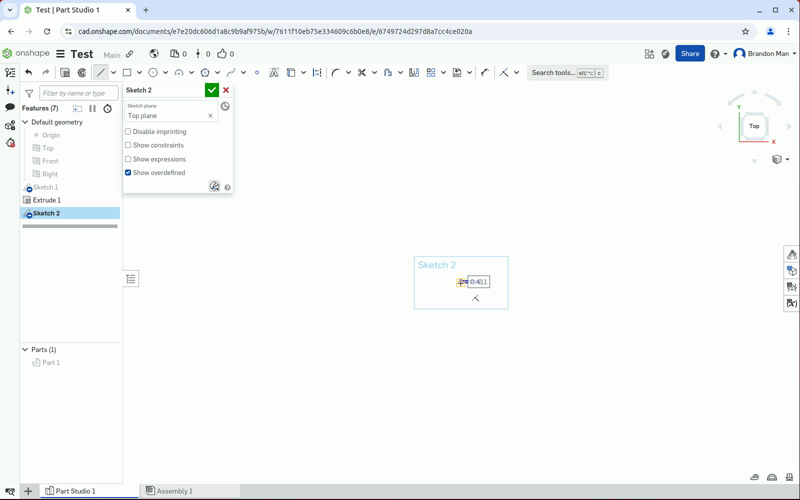
key(esc)
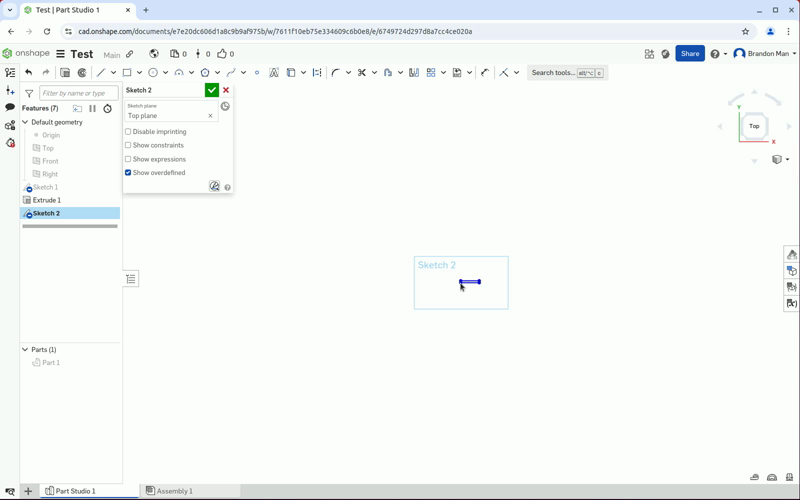
mouse_move(469, 282)
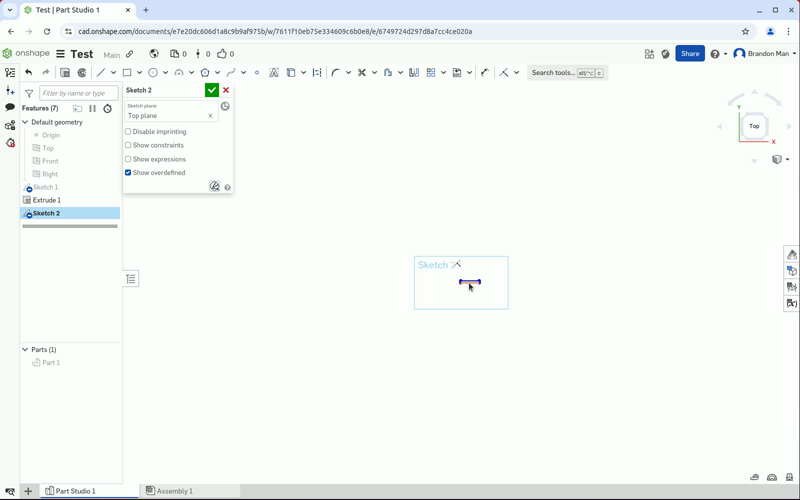
scroll(6)
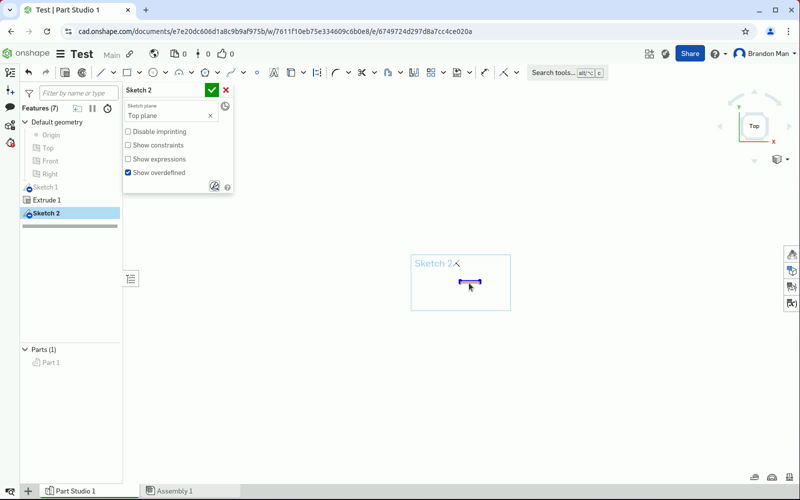
scroll(6)
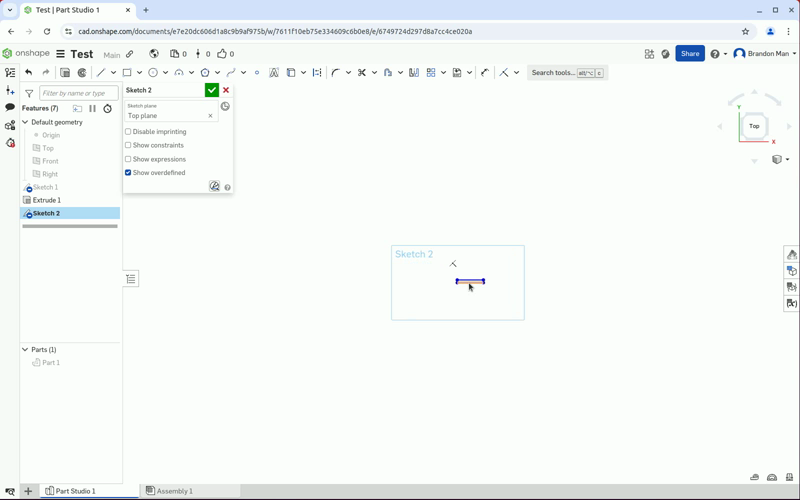
scroll(6)
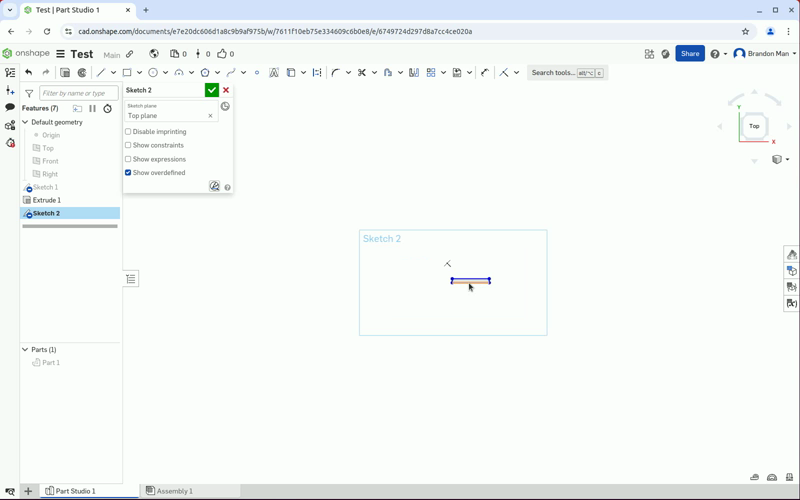
scroll(6)
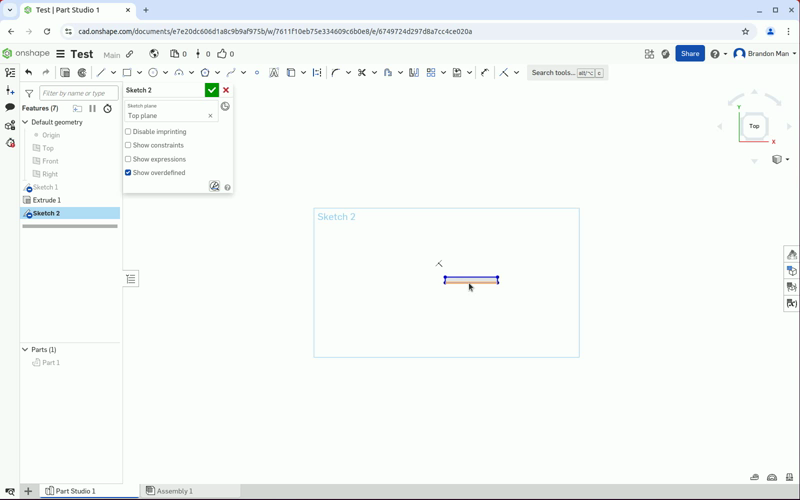
scroll(6)
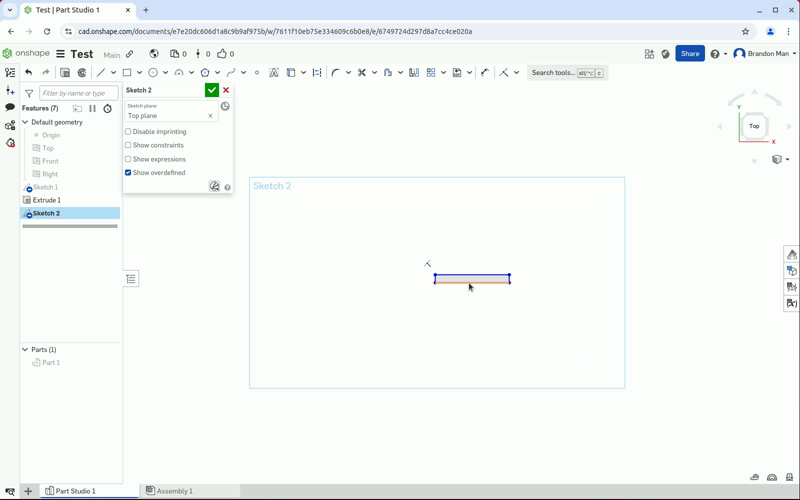
scroll(6)
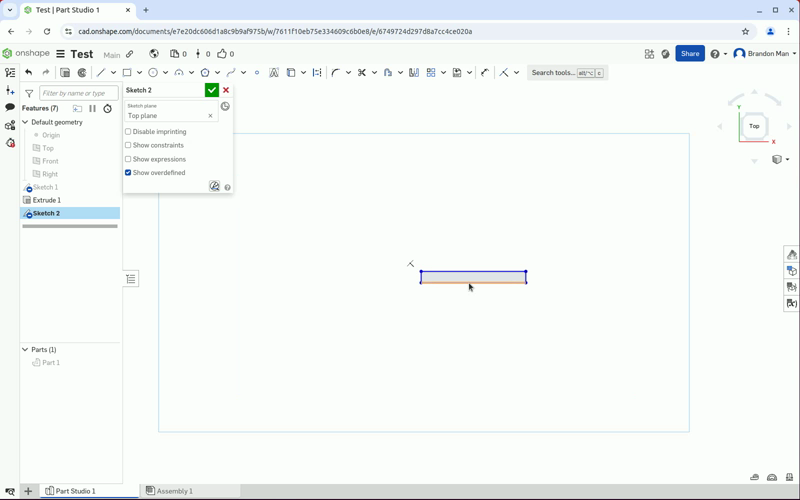
scroll(6)
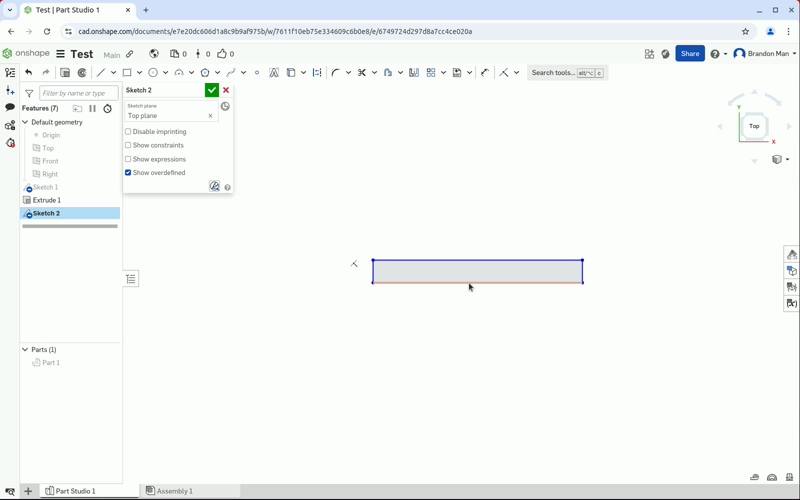
click(469, 282)
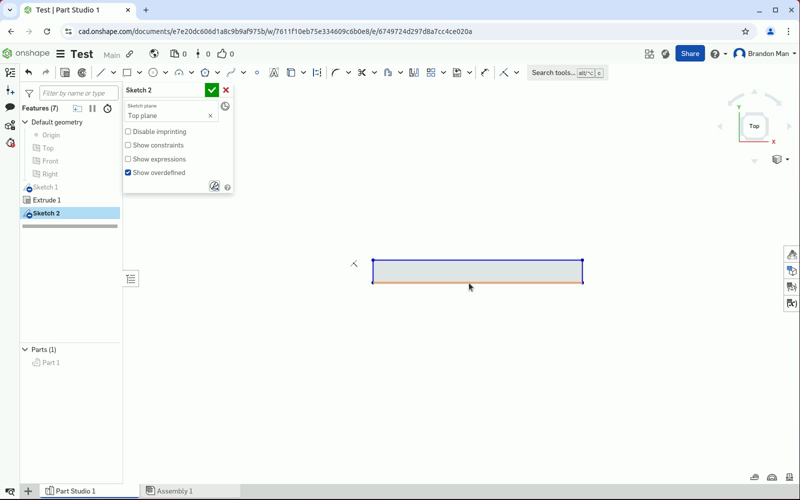
scroll(-6)
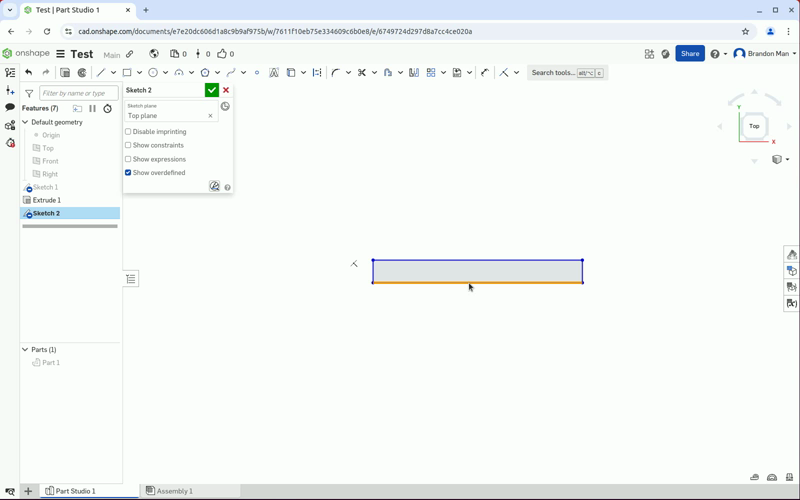
scroll(-6)
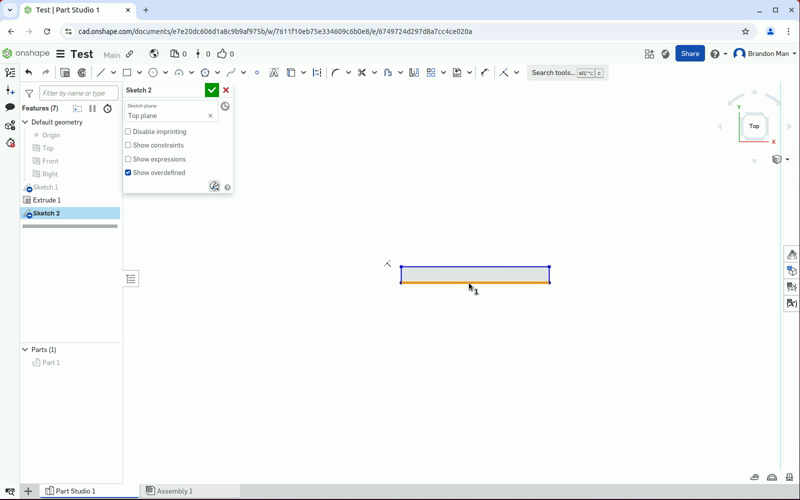
scroll(-6)
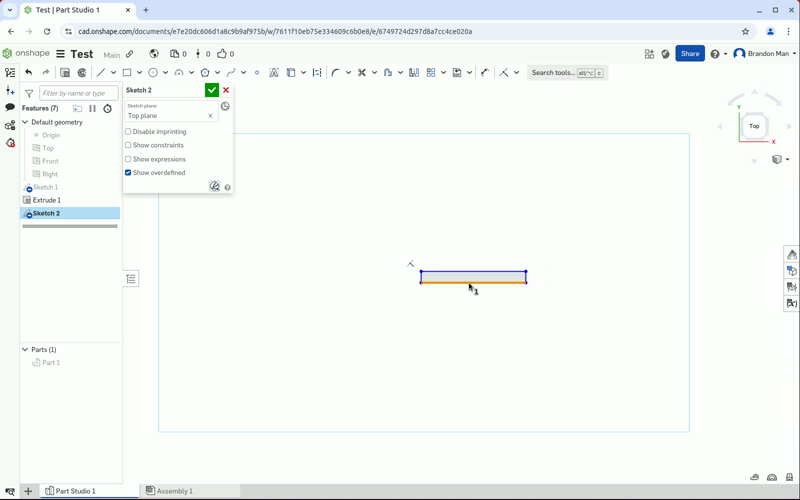
scroll(-6)
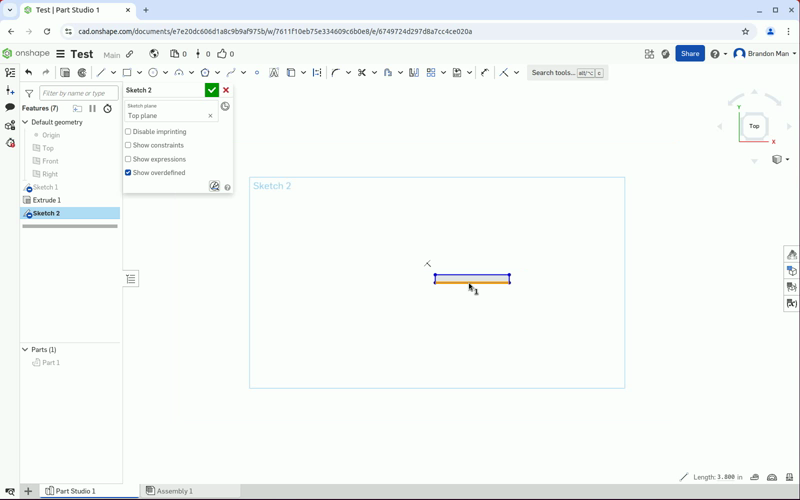
scroll(-6)
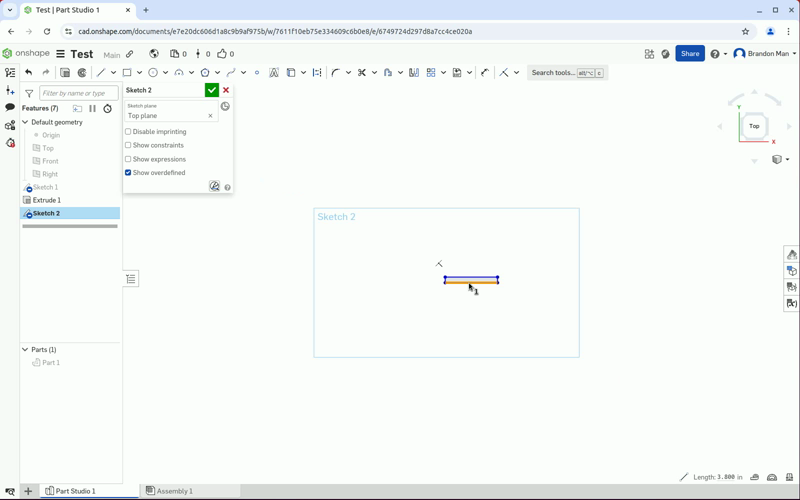
scroll(-6)
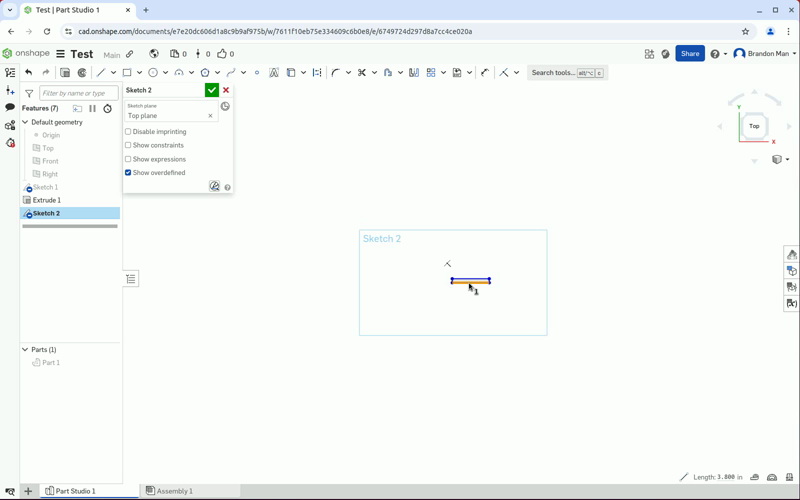
scroll(-6)
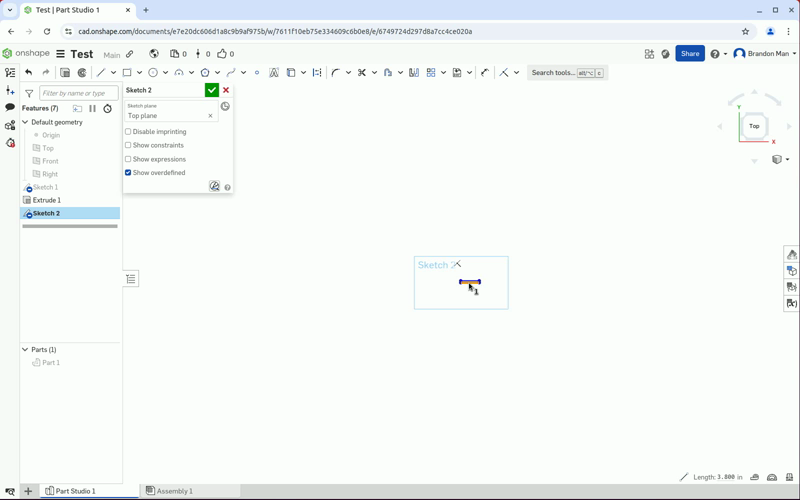
mouse_move(73, 352)
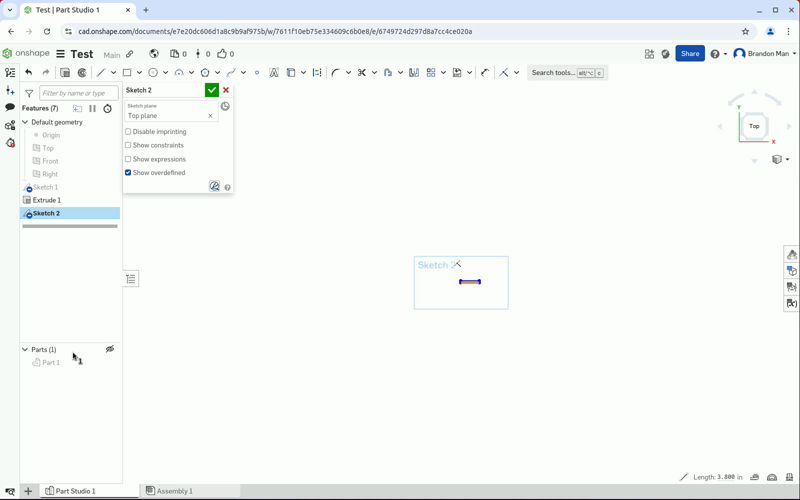
key(shift+y)
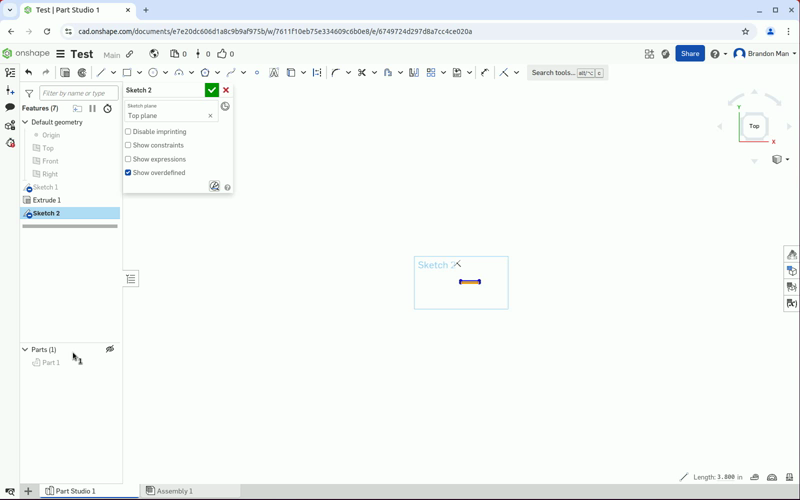
key(shift+e)
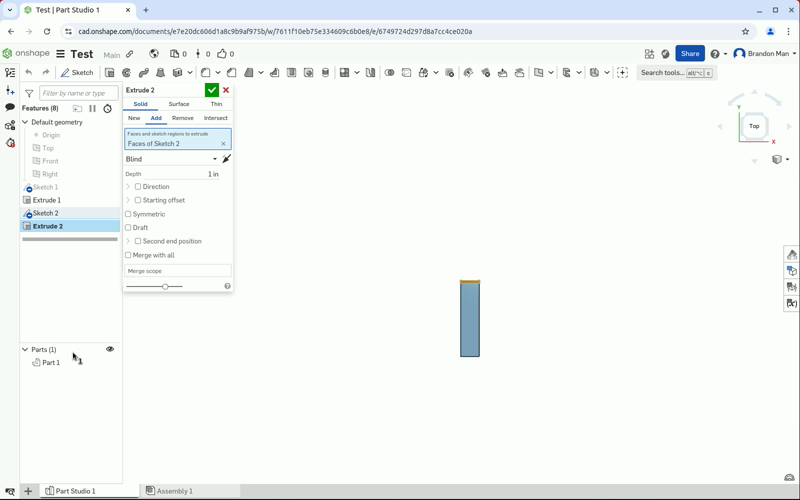
mouse_move(143, 106)
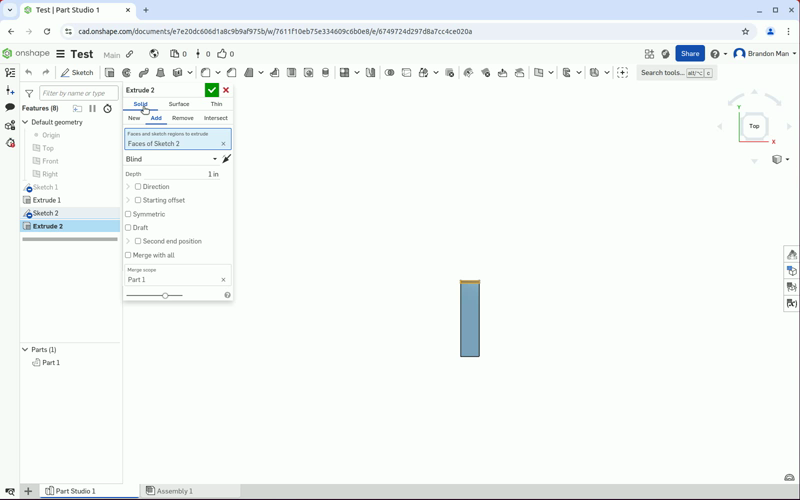
click(143, 106)
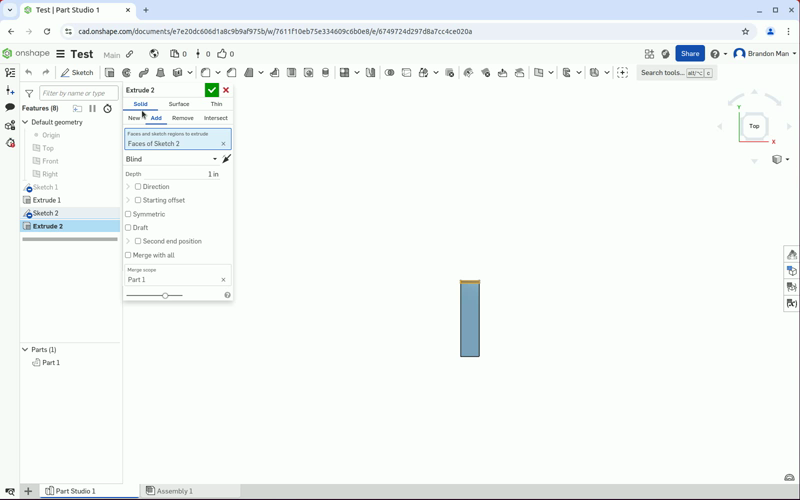
mouse_move(137, 120)
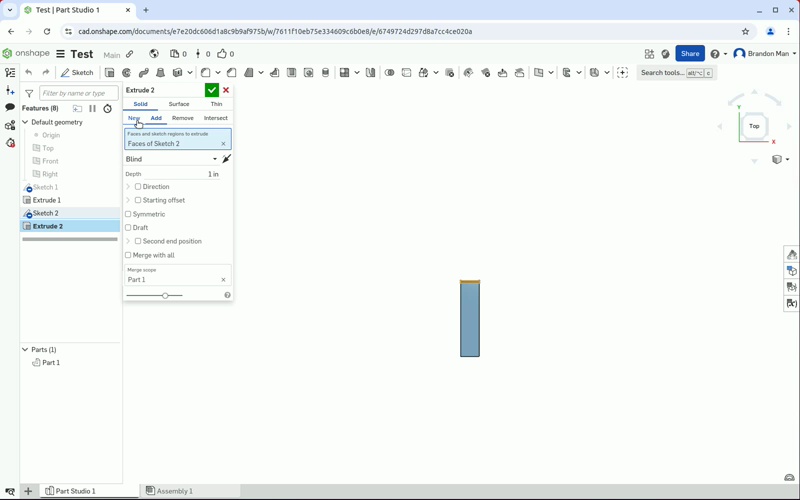
click(137, 120)
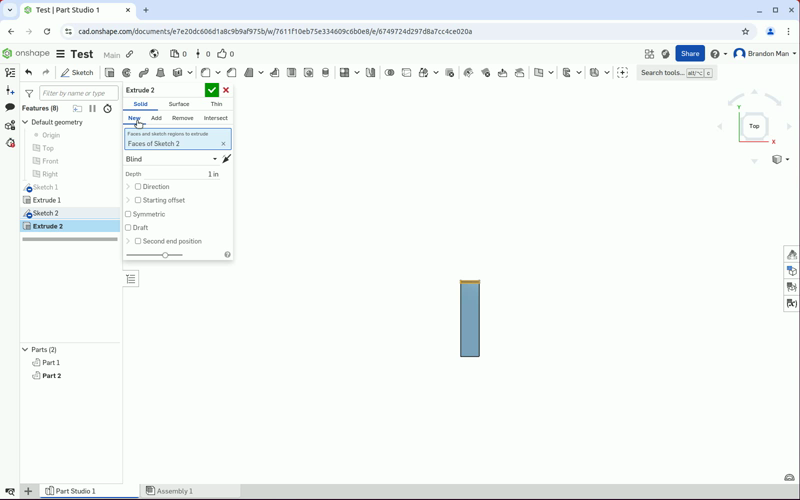
key(tab, 4)
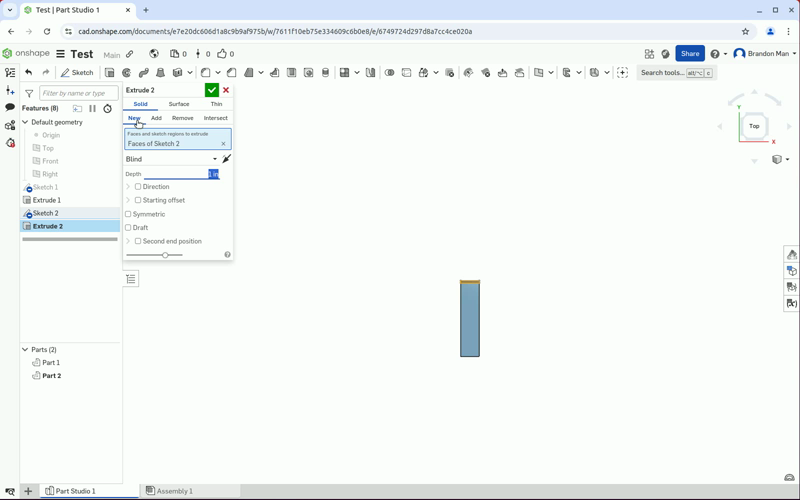
text(23.108)
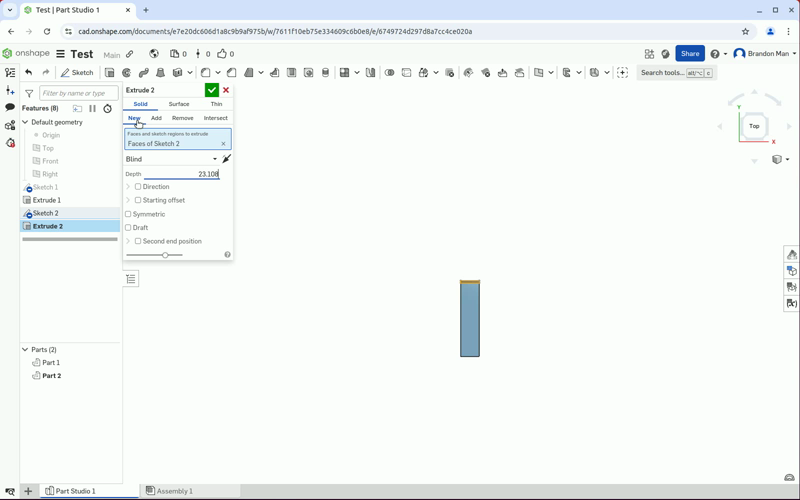
key(enter)
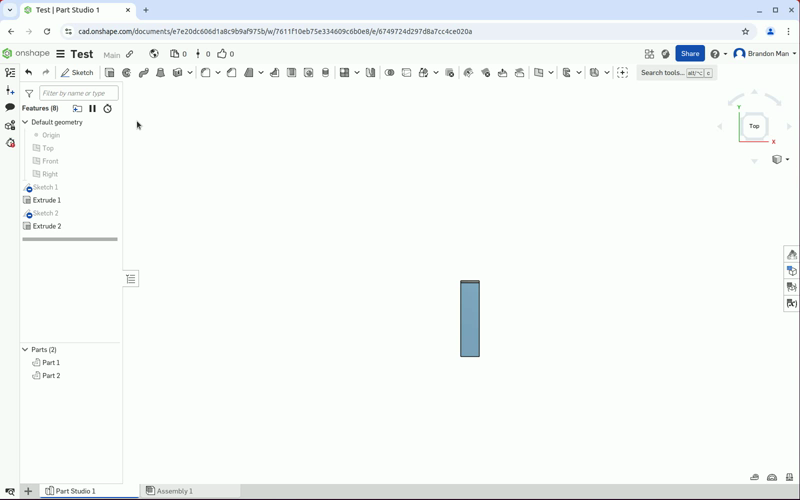
key(shift+h)
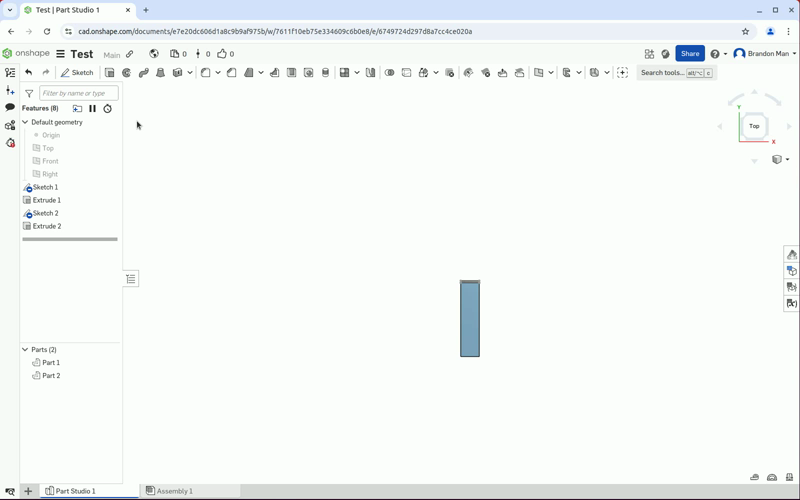
key(shift+h)
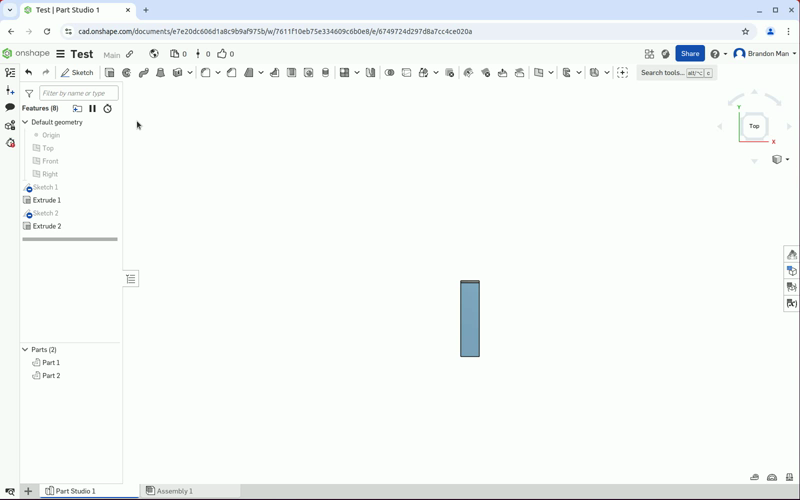
mouse_move(73, 189)
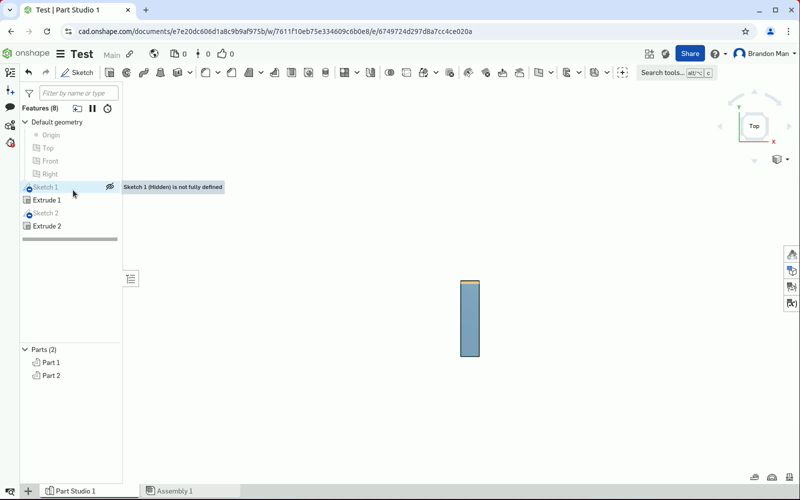
click(73, 189)
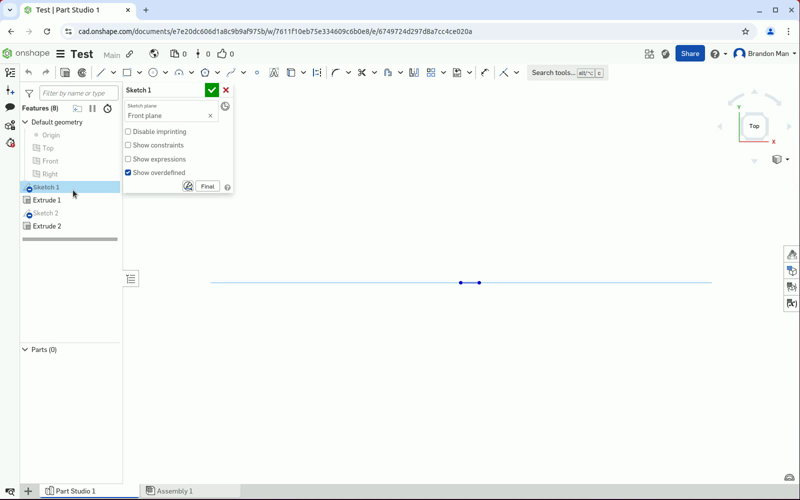
mouse_move(229, 92)
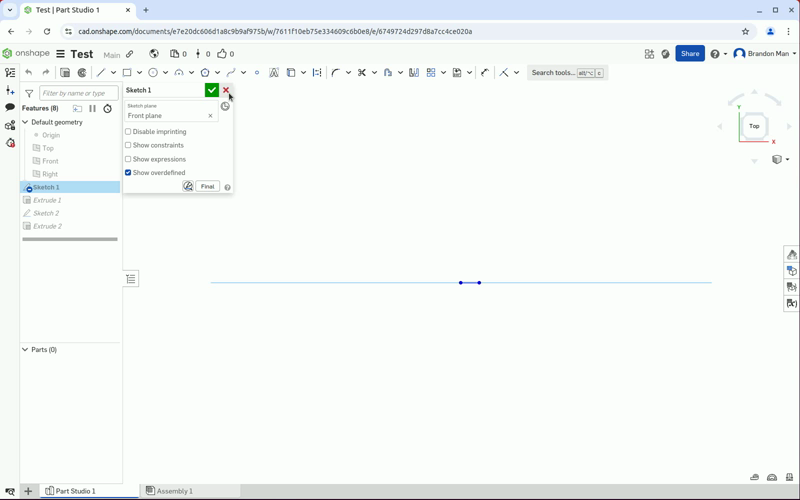
click(229, 92)
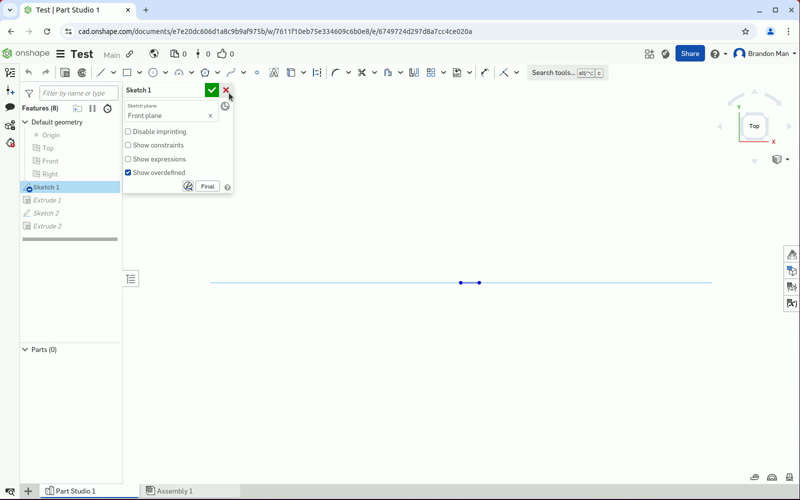
key(shift+s)
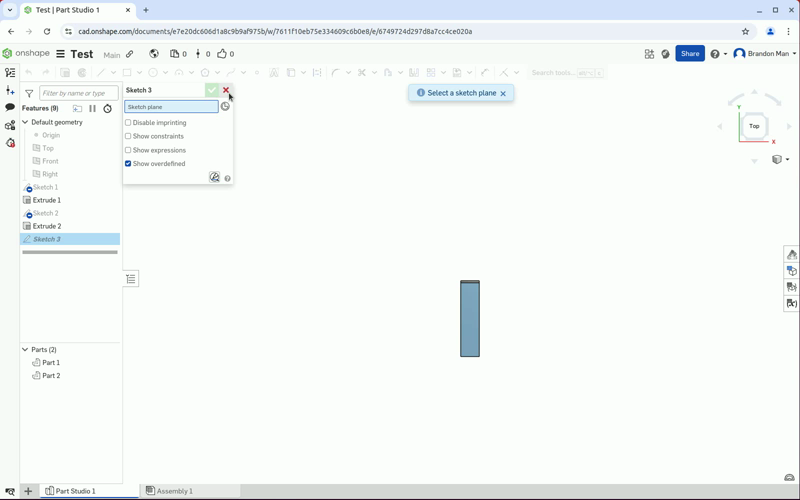
mouse_move(73, 150)
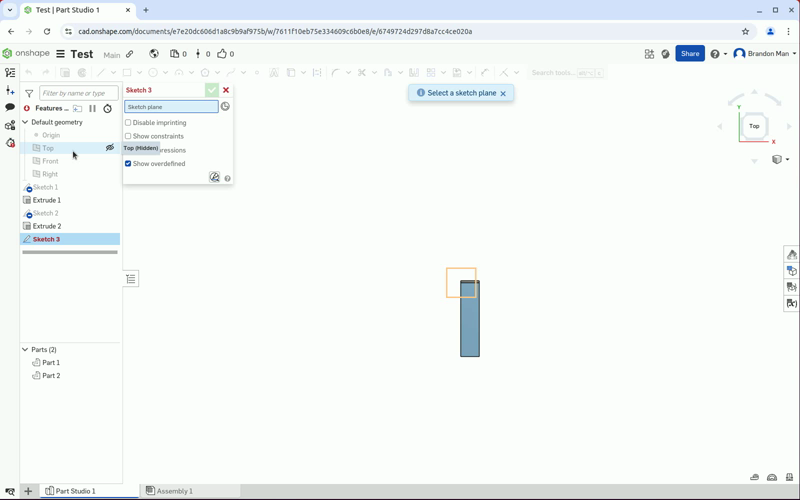
click(73, 150)
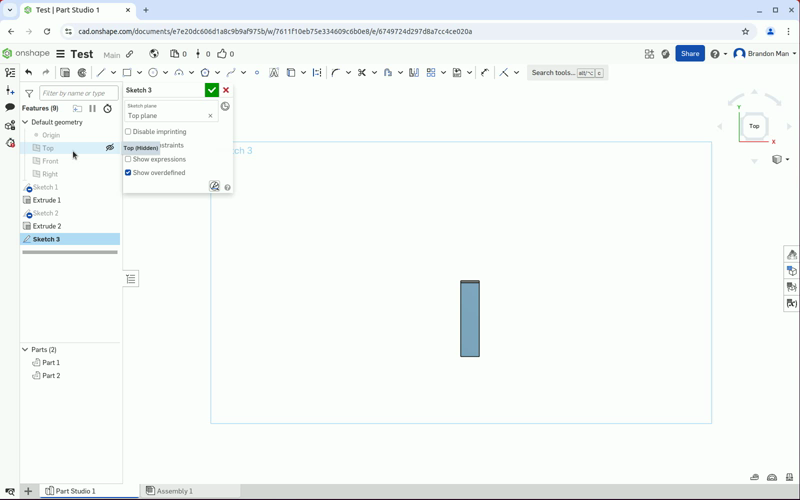
mouse_move(73, 352)
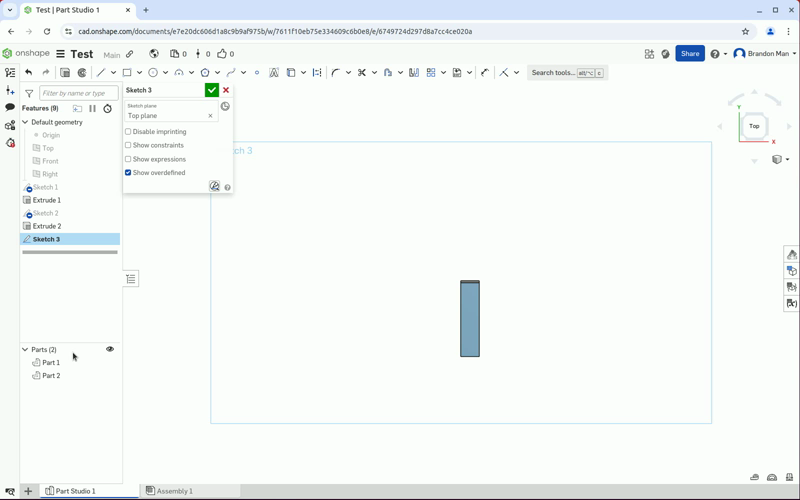
key(y)
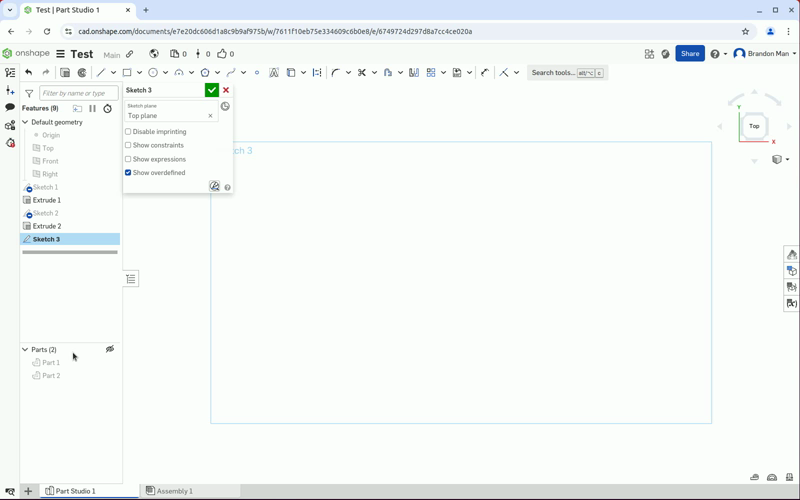
key(l)
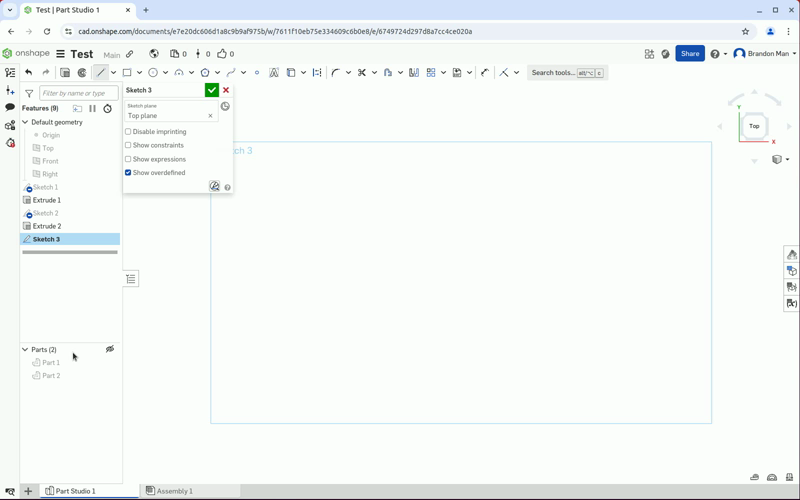
key_down(shift)
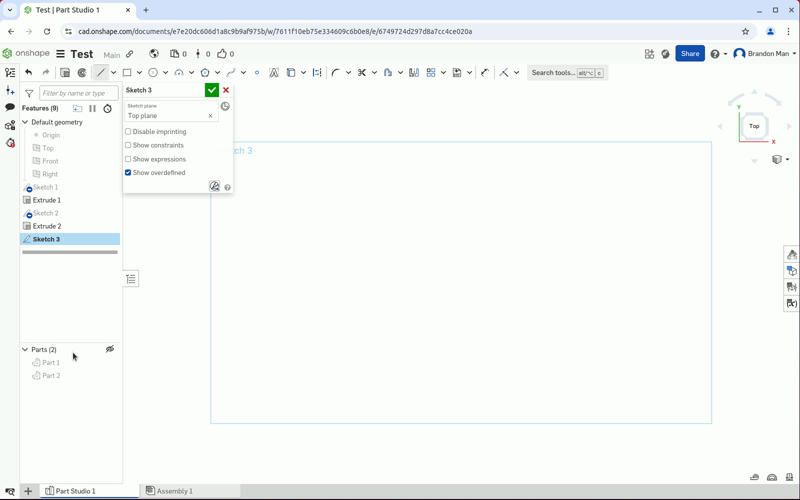
mouse_move(460, 359)
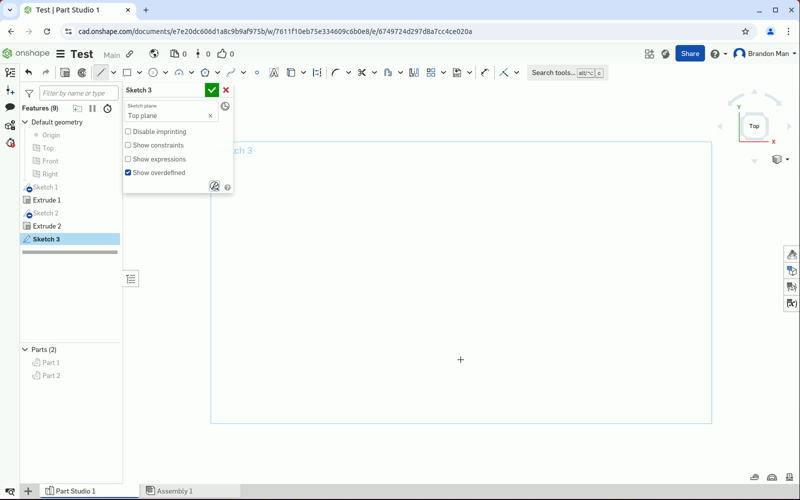
click(460, 359)
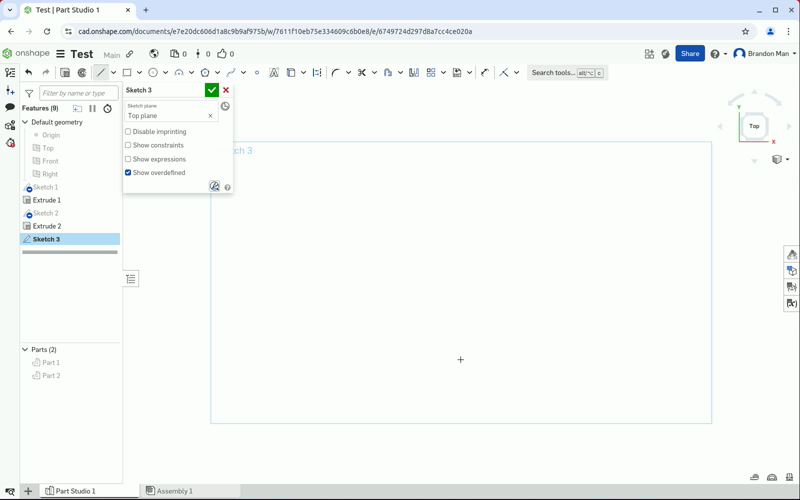
key_up(shift)
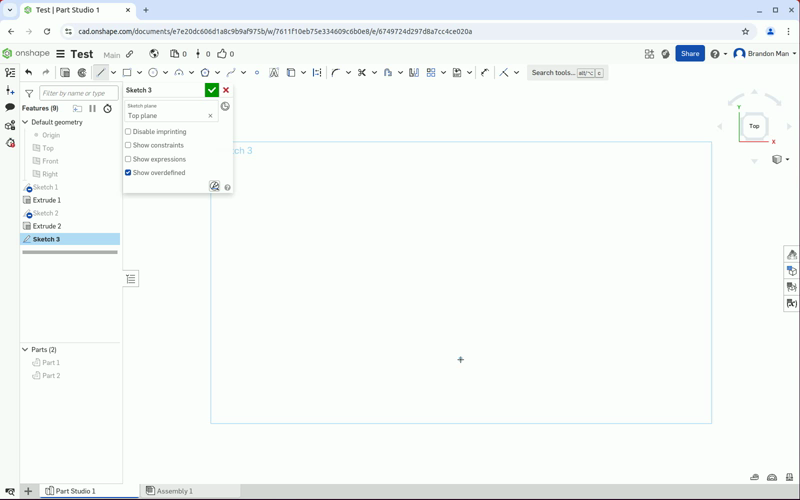
key_down(shift)
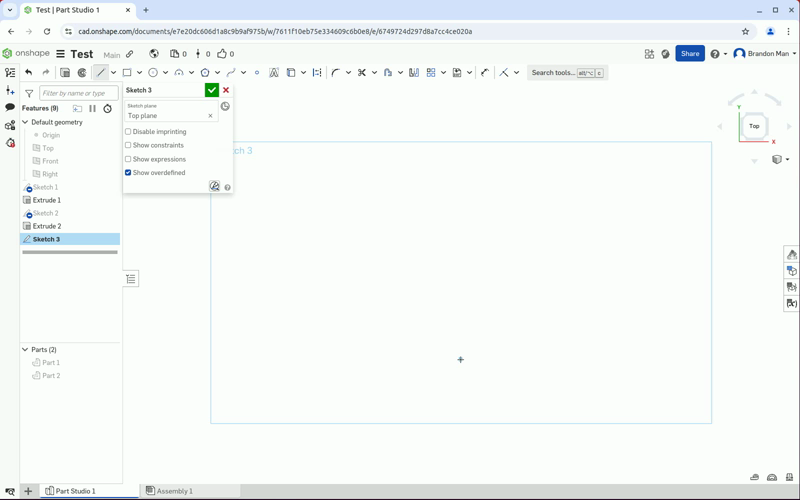
mouse_move(490, 359)
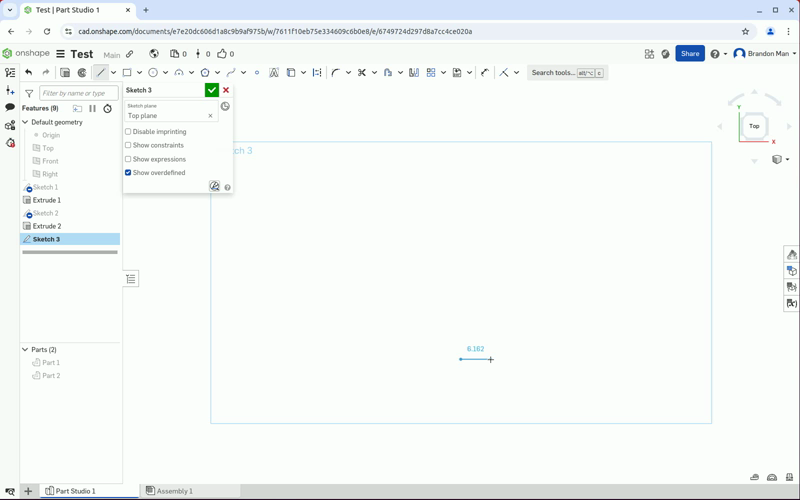
mouse_move(479, 359)
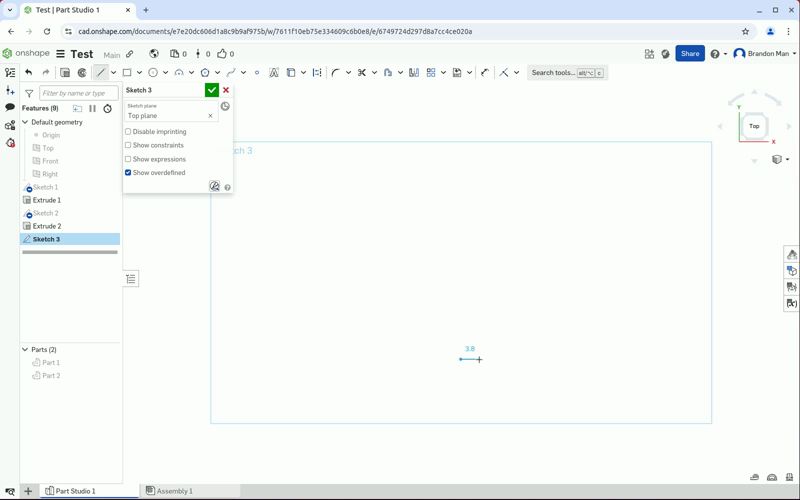
click(479, 359)
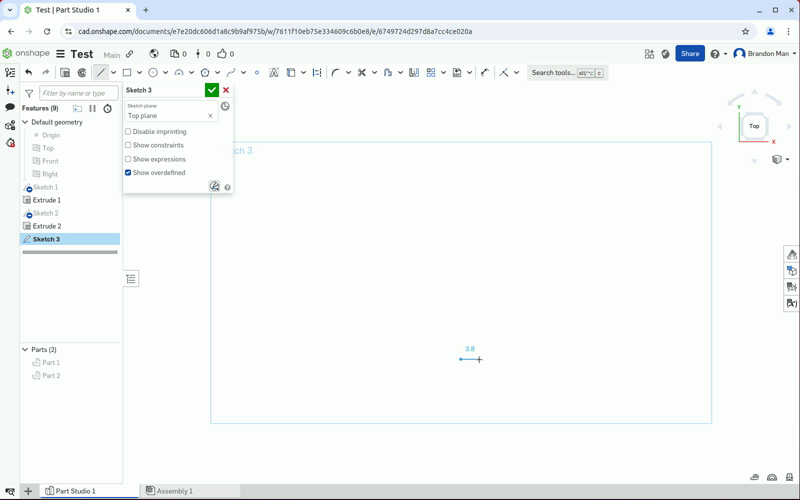
key_up(shift)
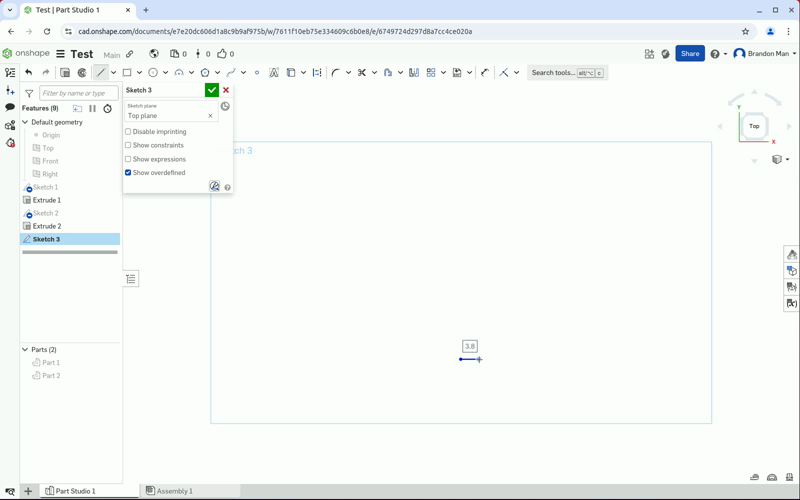
key_down(shift)
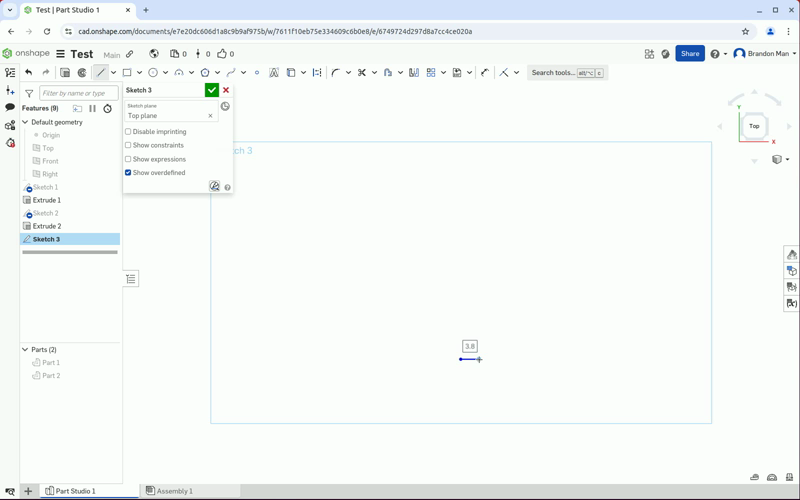
mouse_move(509, 359)
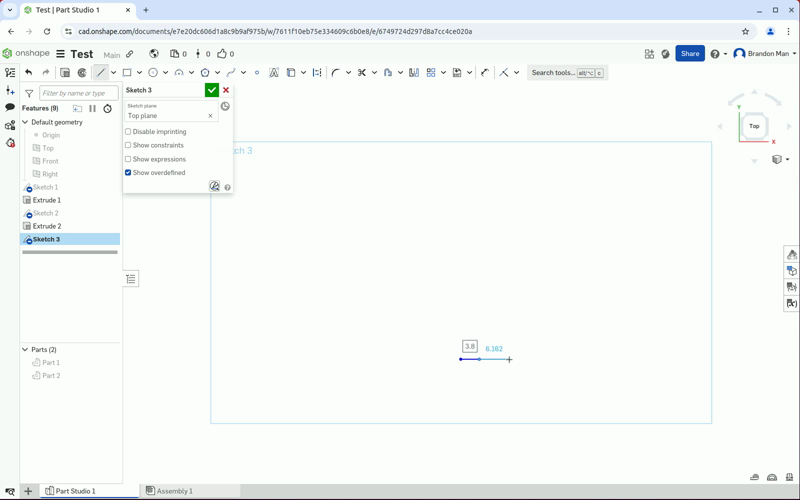
mouse_move(479, 356)
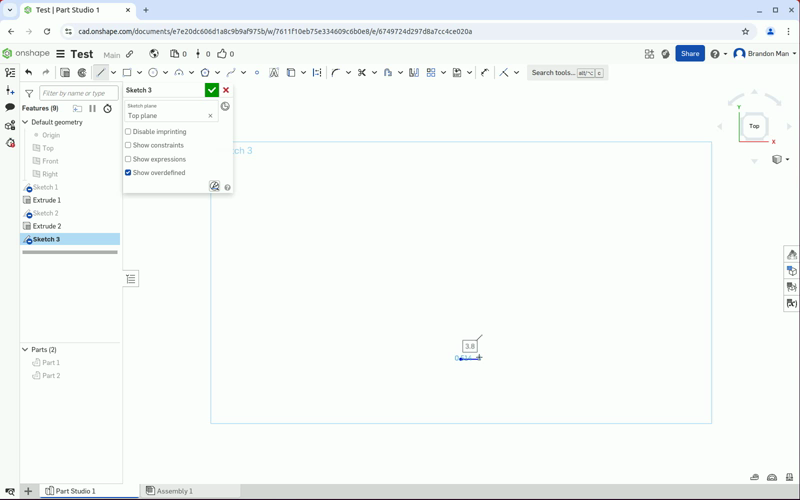
scroll(6)
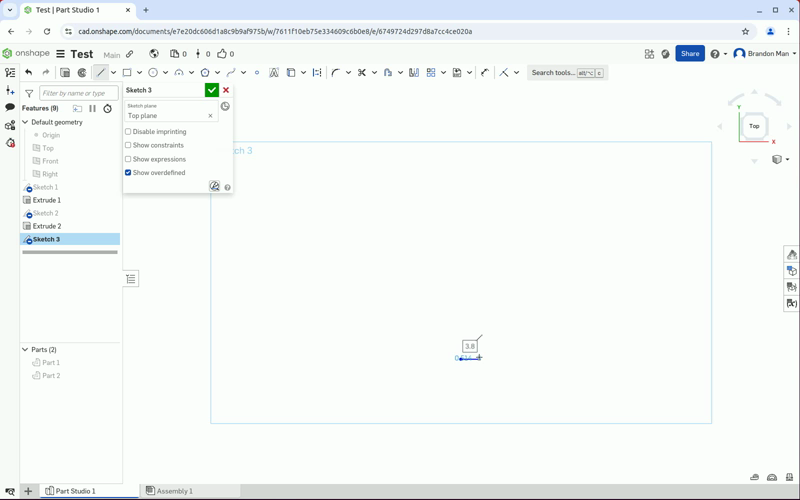
scroll(6)
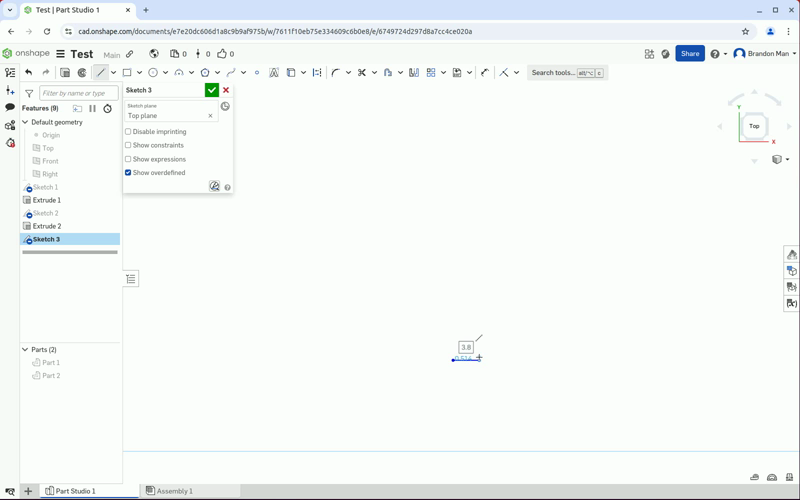
scroll(6)
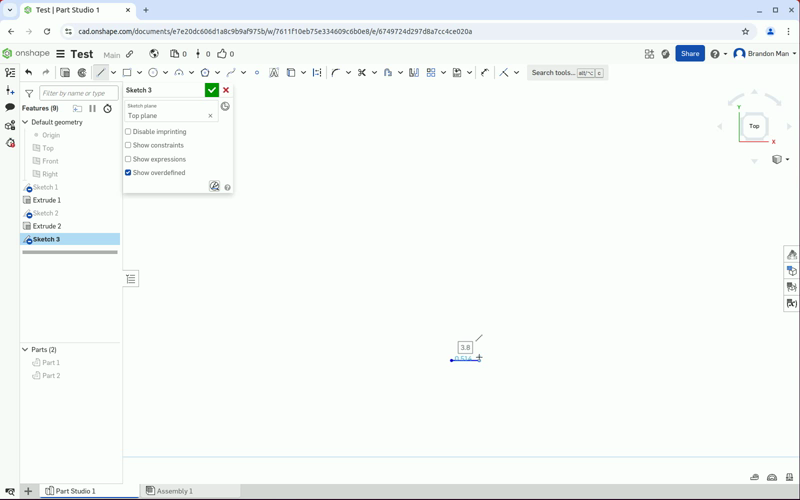
scroll(6)
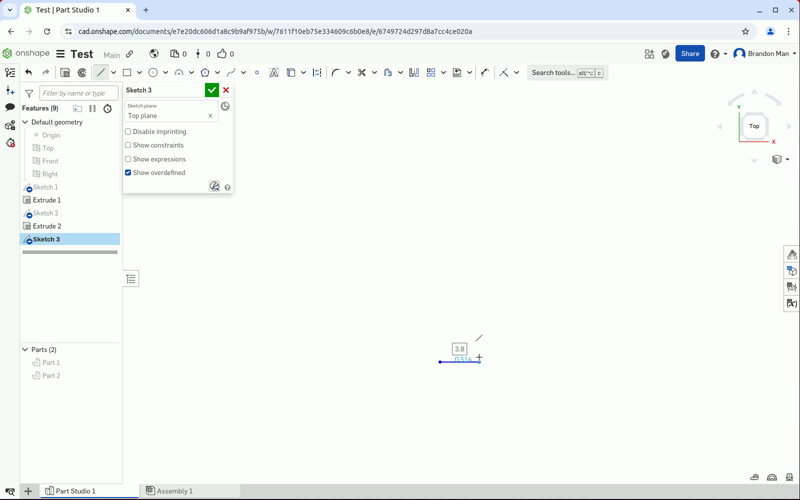
scroll(6)
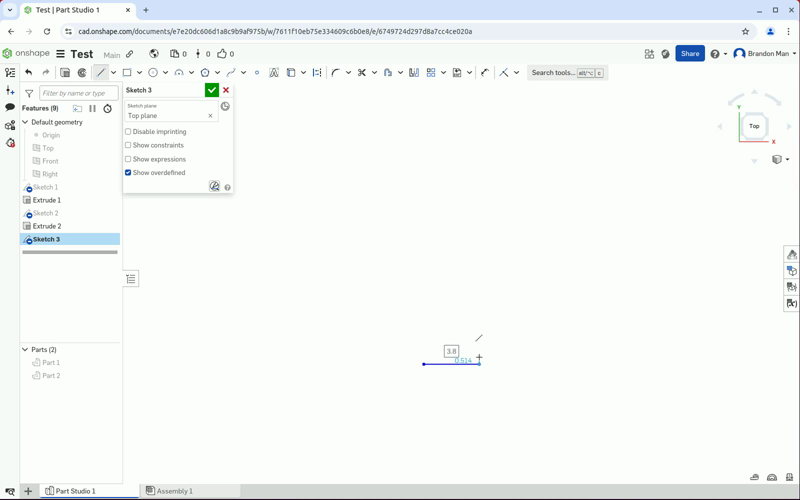
scroll(6)
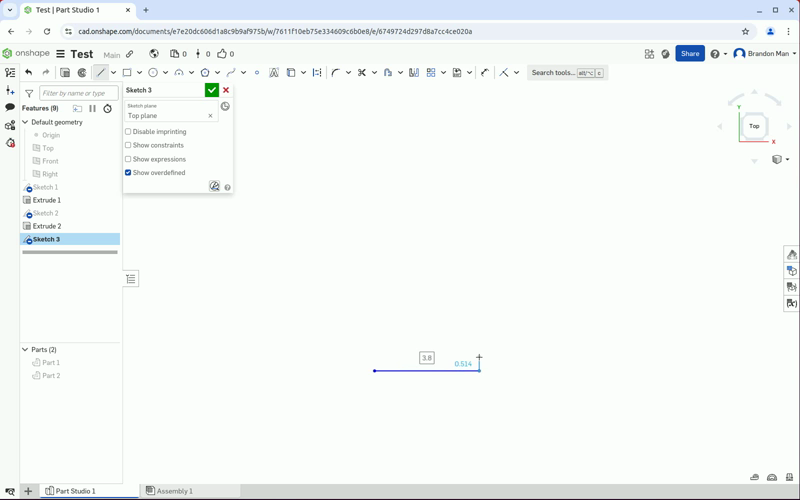
scroll(6)
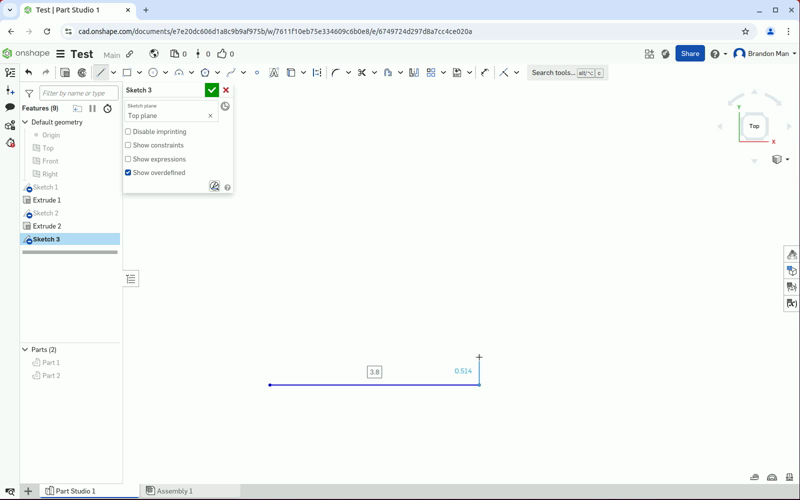
click(479, 356)
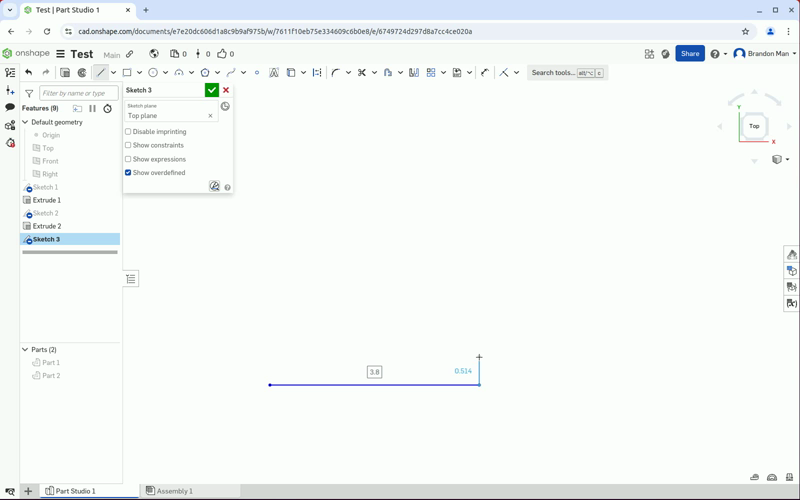
scroll(-6)
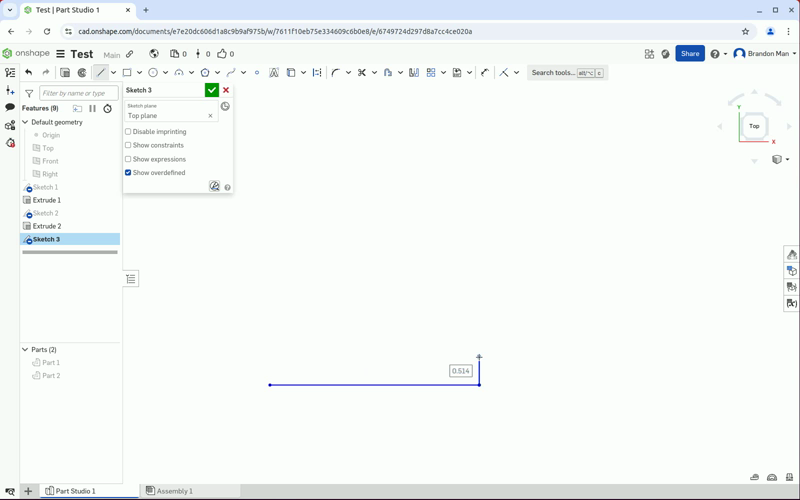
scroll(-6)
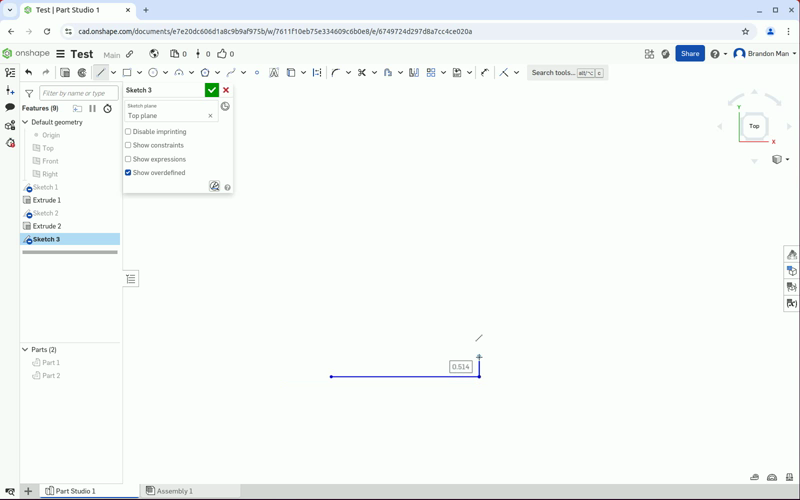
scroll(-6)
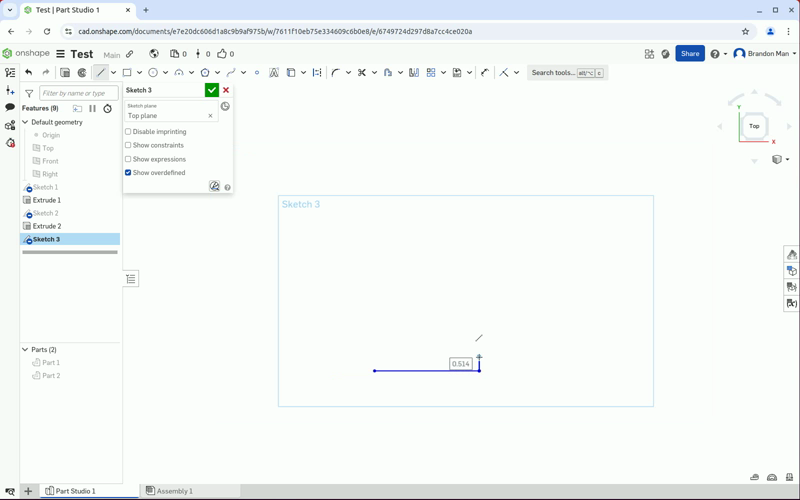
scroll(-6)
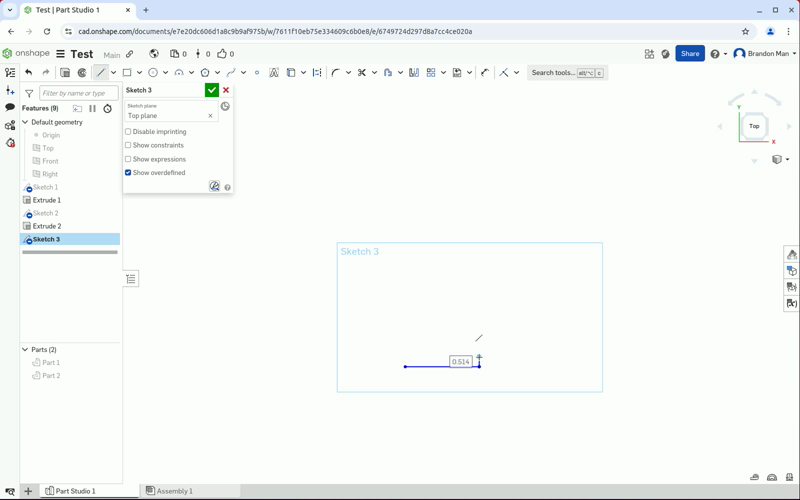
scroll(-6)
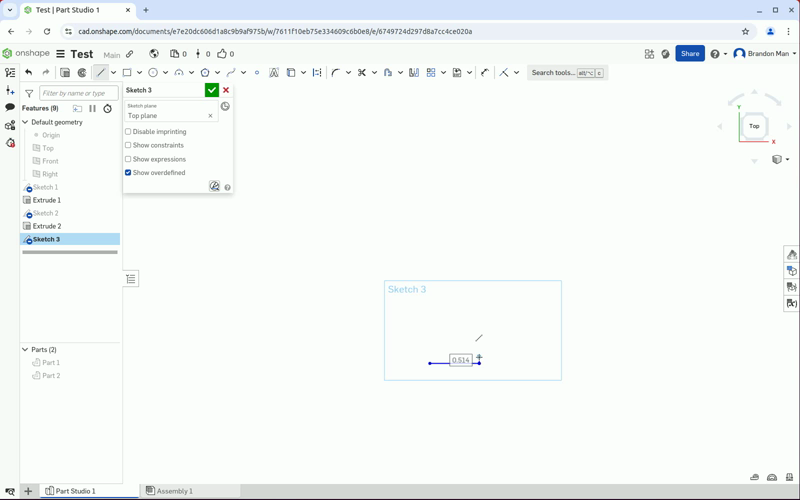
scroll(-6)
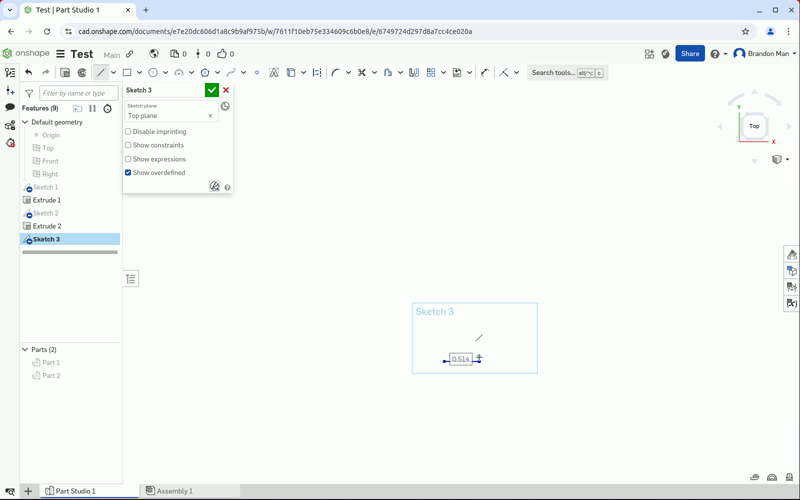
scroll(-6)
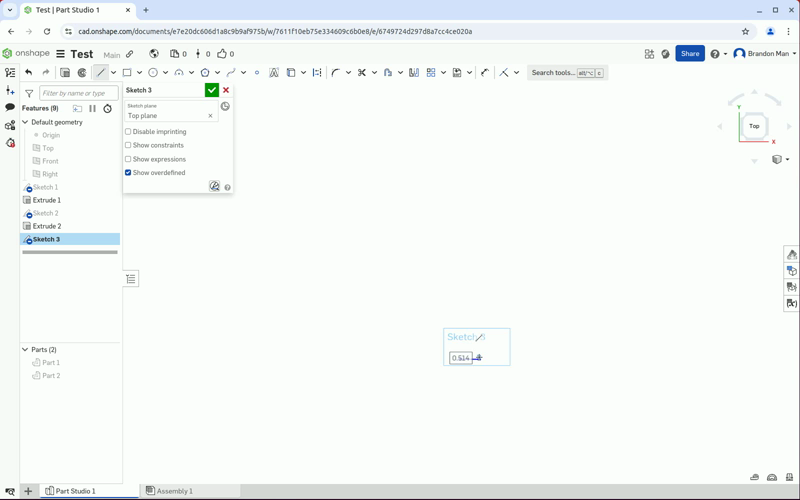
key_up(shift)
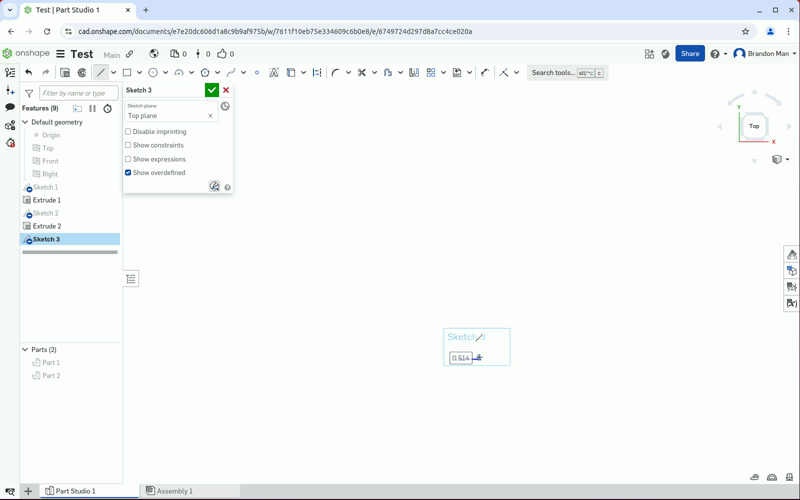
key_down(shift)
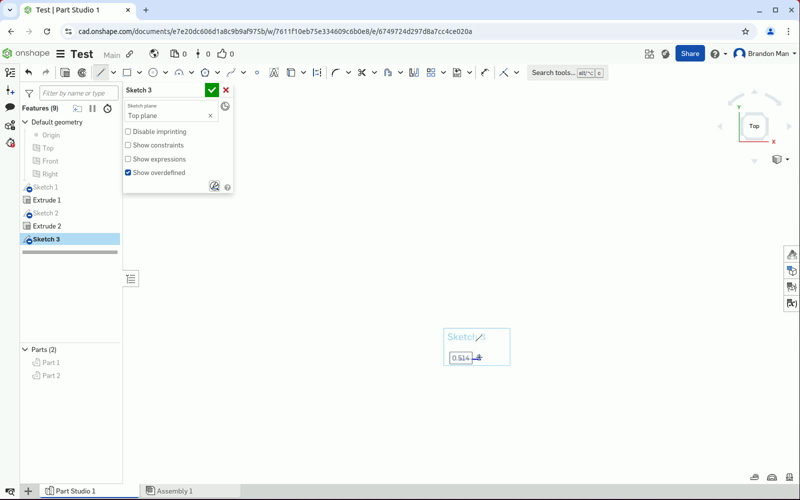
mouse_move(509, 356)
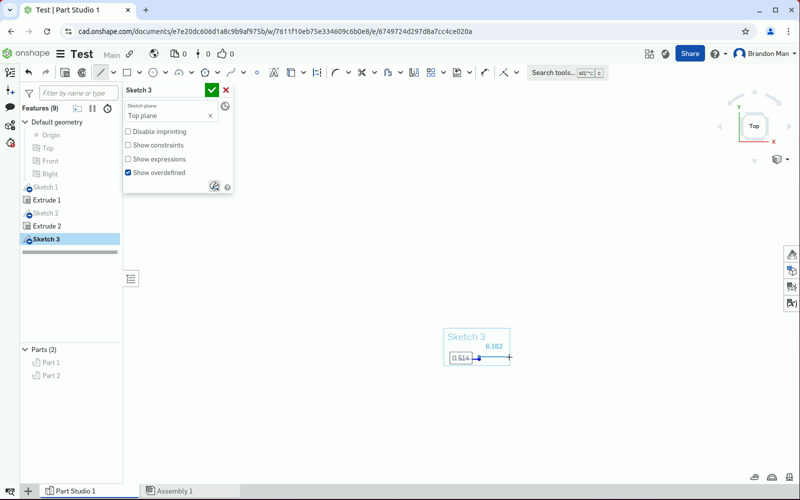
mouse_move(460, 356)
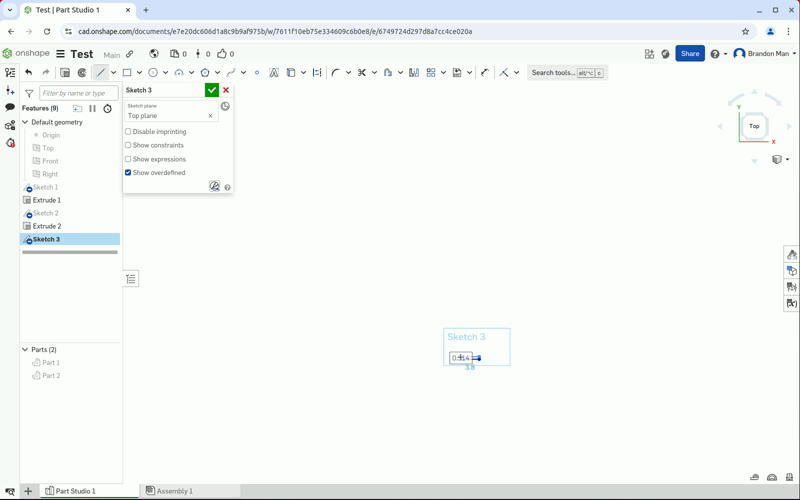
scroll(6)
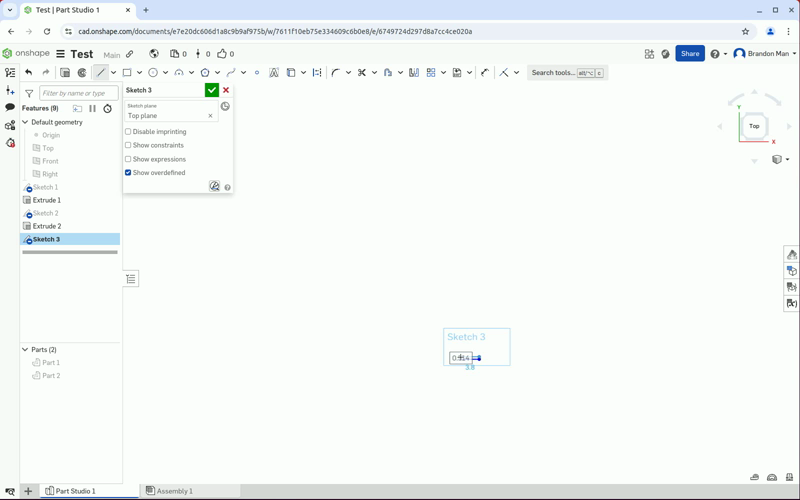
scroll(6)
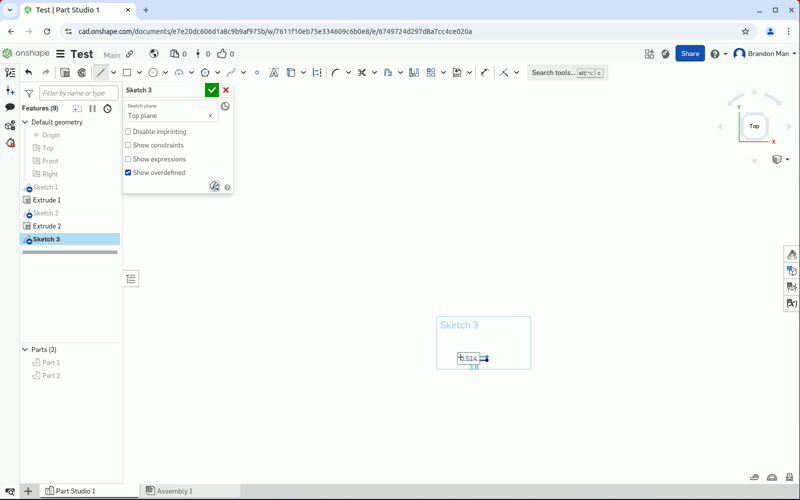
scroll(6)
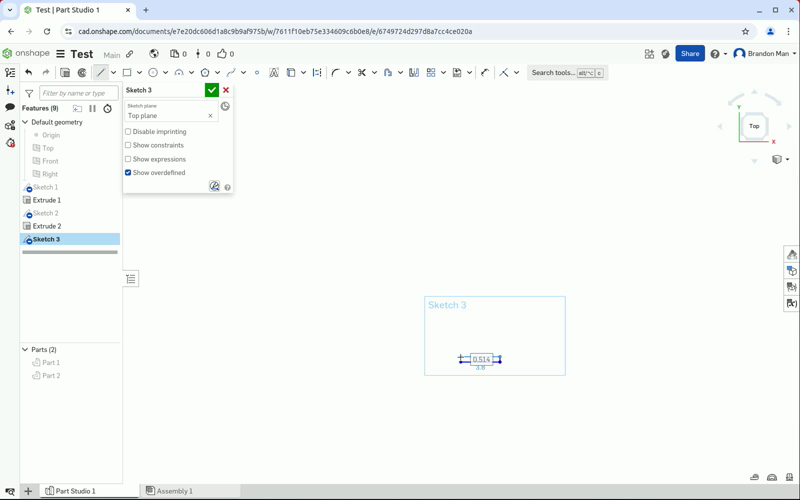
scroll(6)
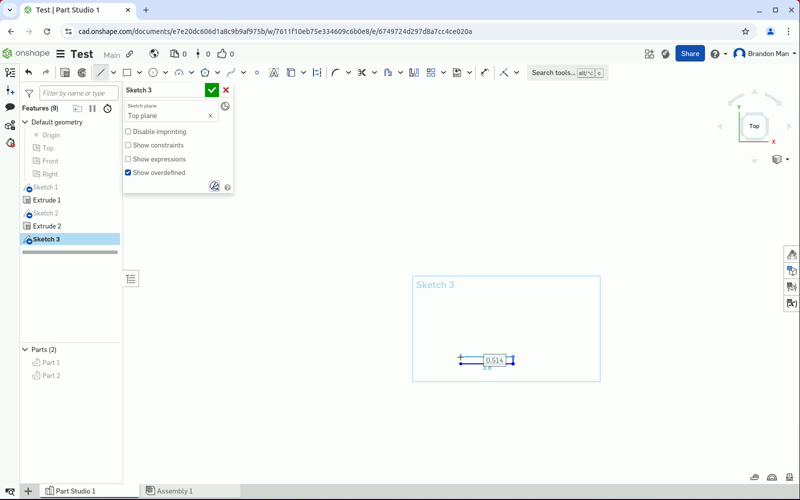
scroll(6)
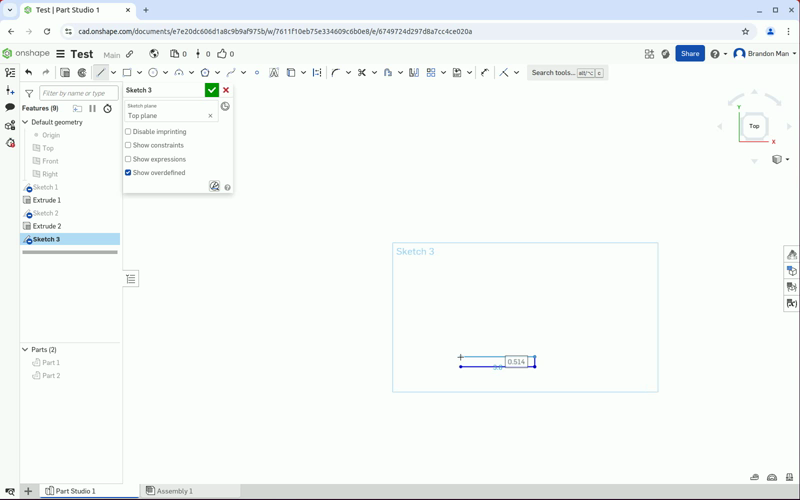
scroll(6)
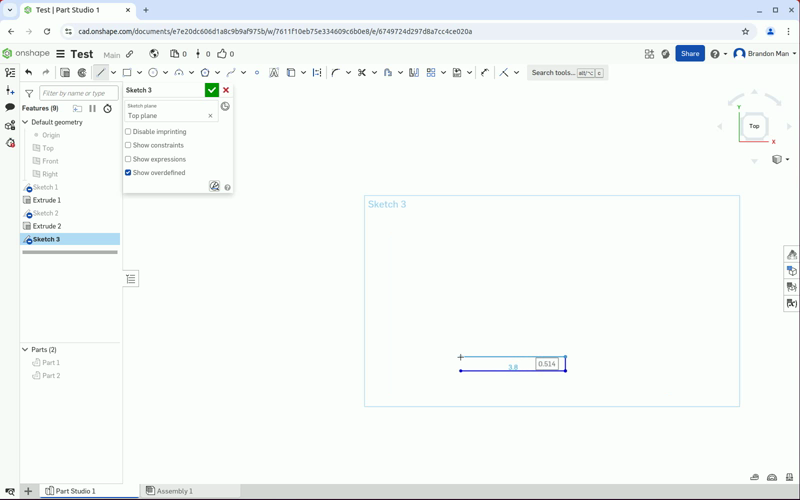
scroll(6)
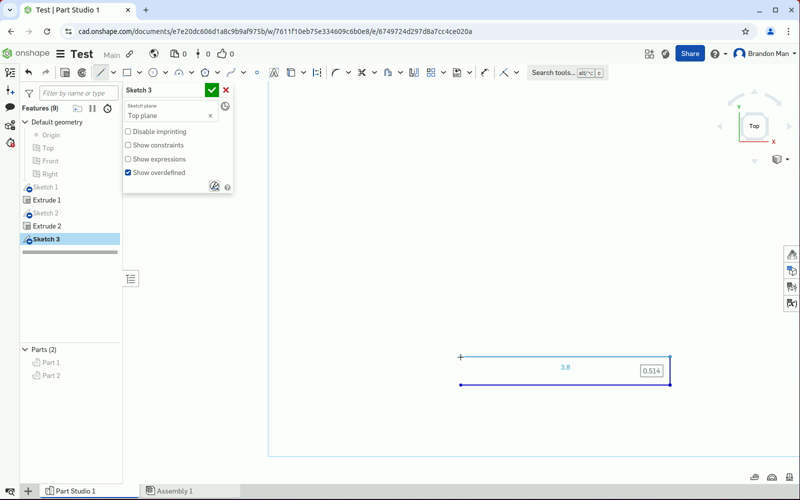
click(460, 356)
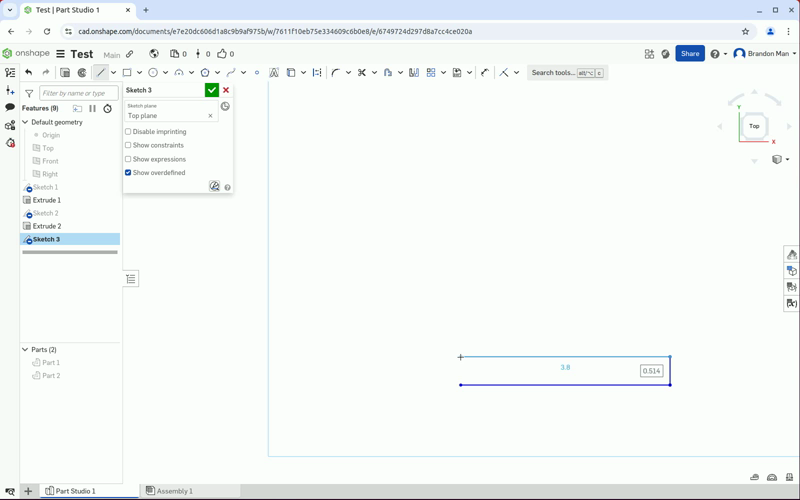
scroll(-6)
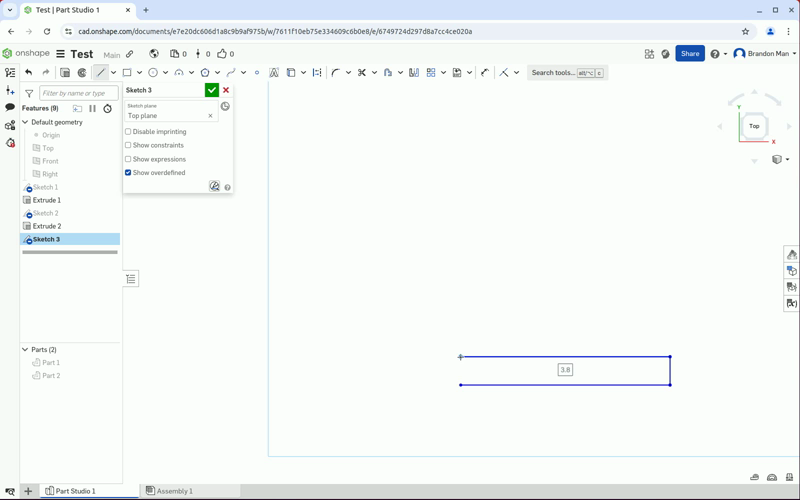
scroll(-6)
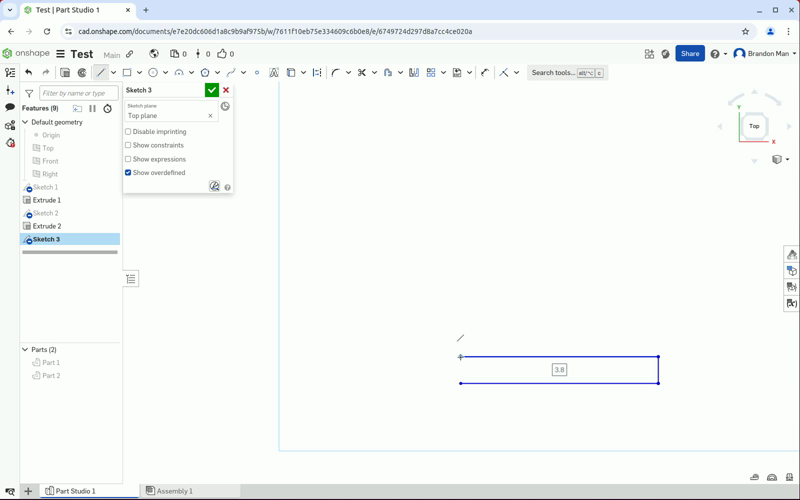
scroll(-6)
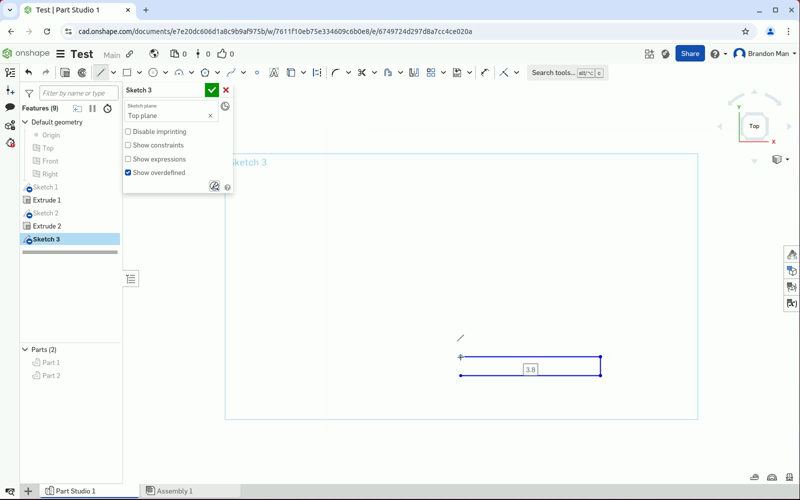
scroll(-6)
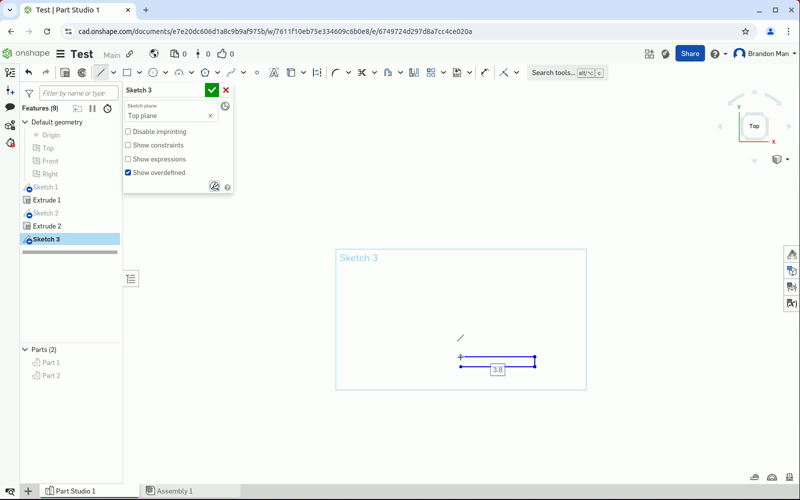
scroll(-6)
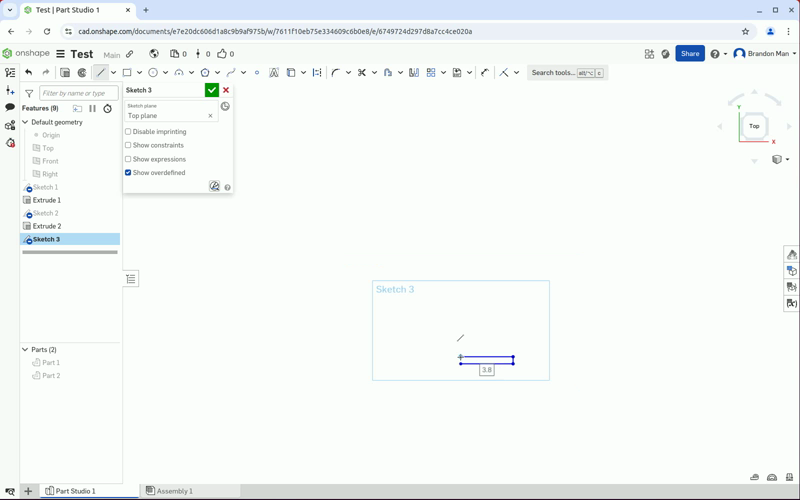
scroll(-6)
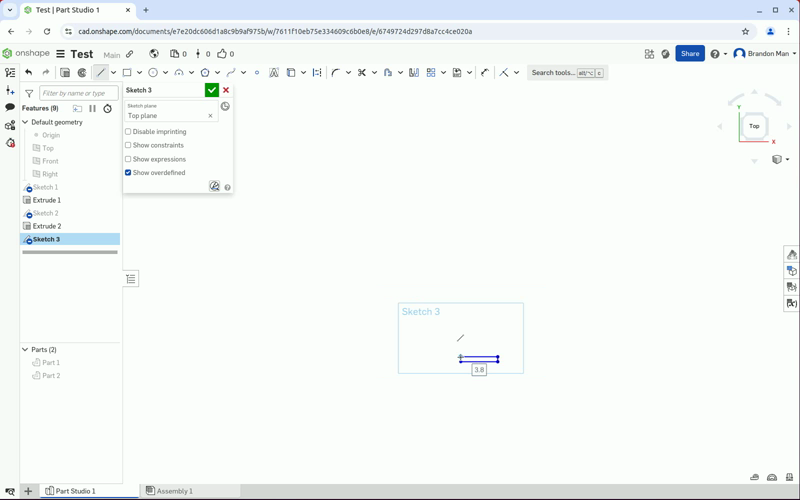
scroll(-6)
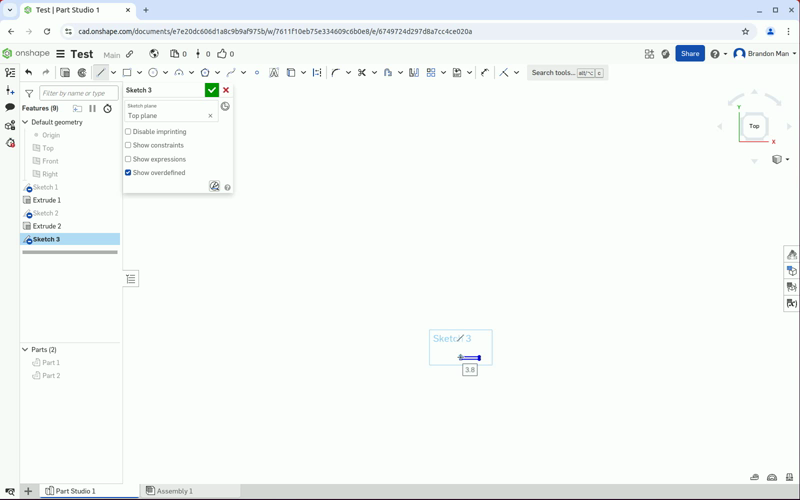
key_up(shift)
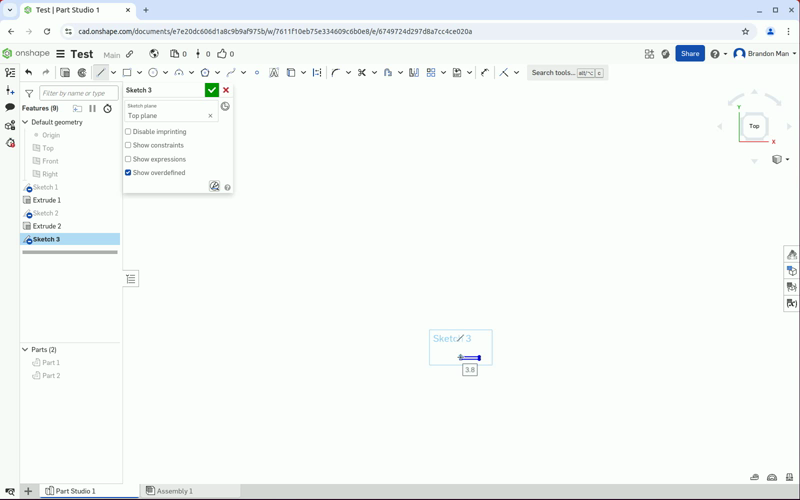
mouse_move(490, 356)
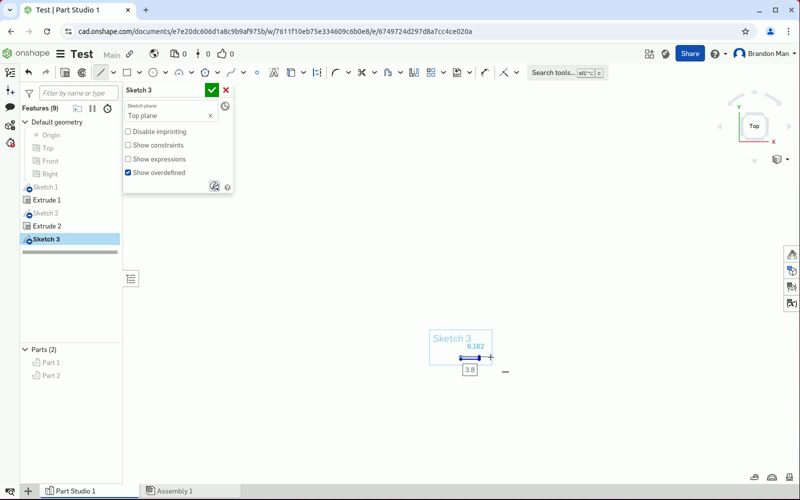
key_down(shift)
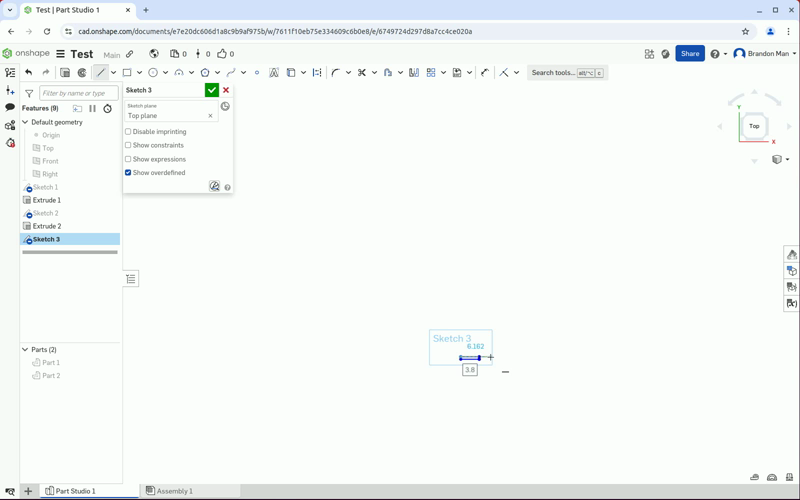
mouse_move(460, 359)
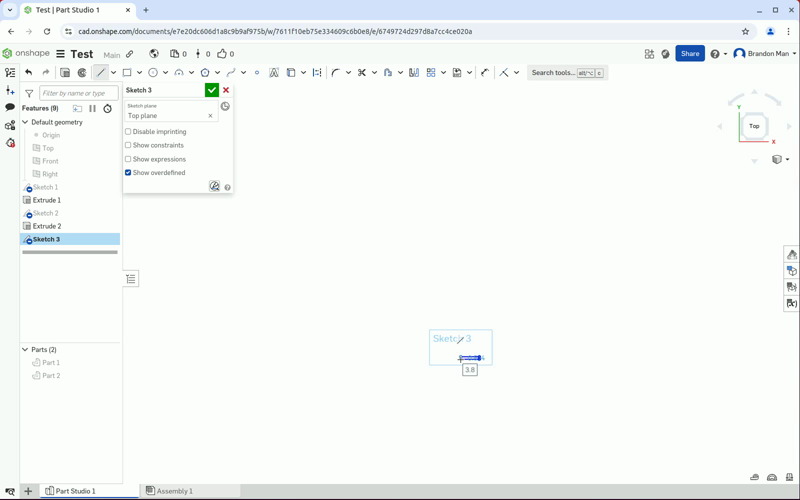
scroll(6)
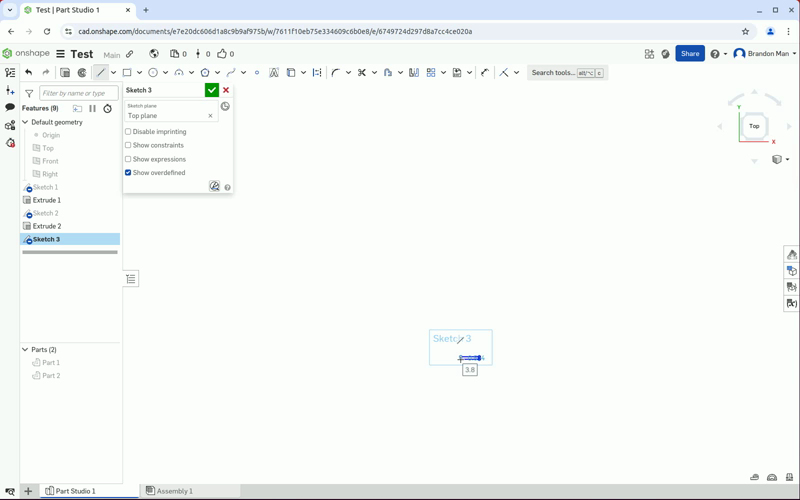
scroll(6)
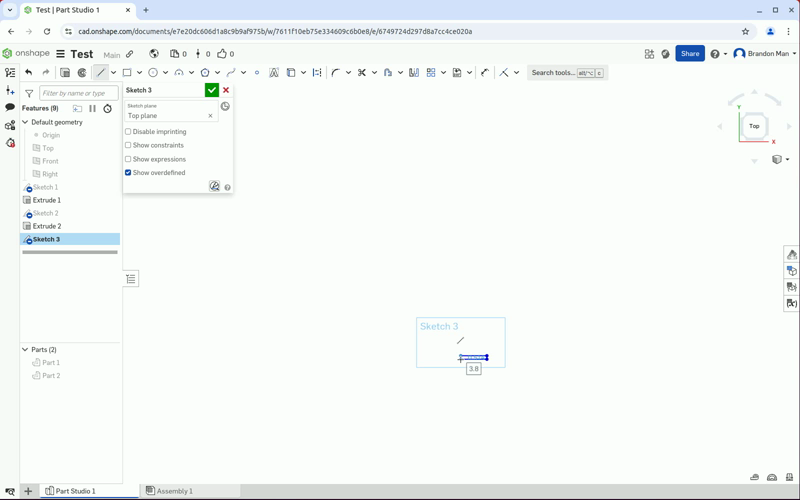
scroll(6)
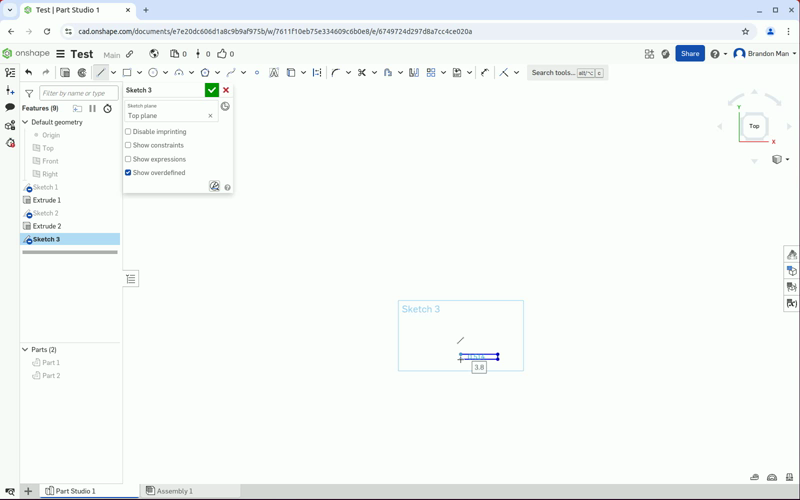
scroll(6)
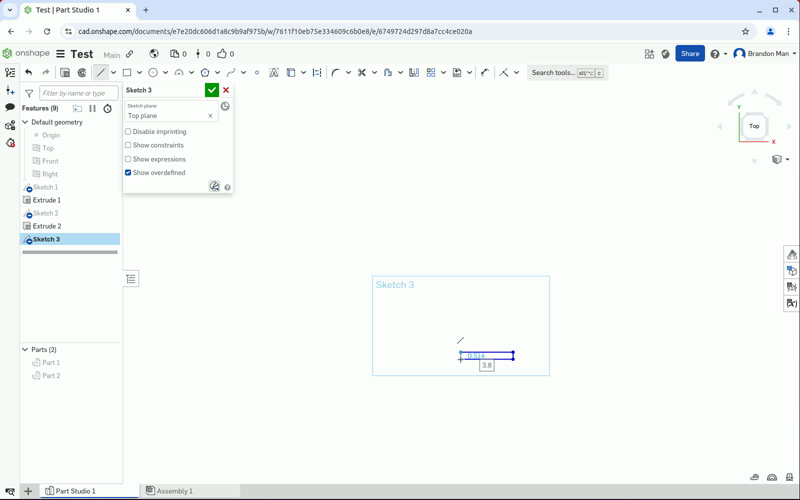
scroll(6)
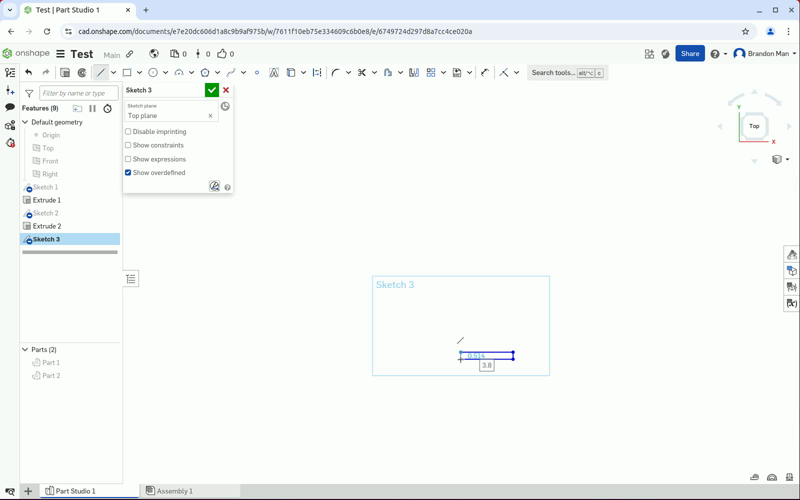
scroll(6)
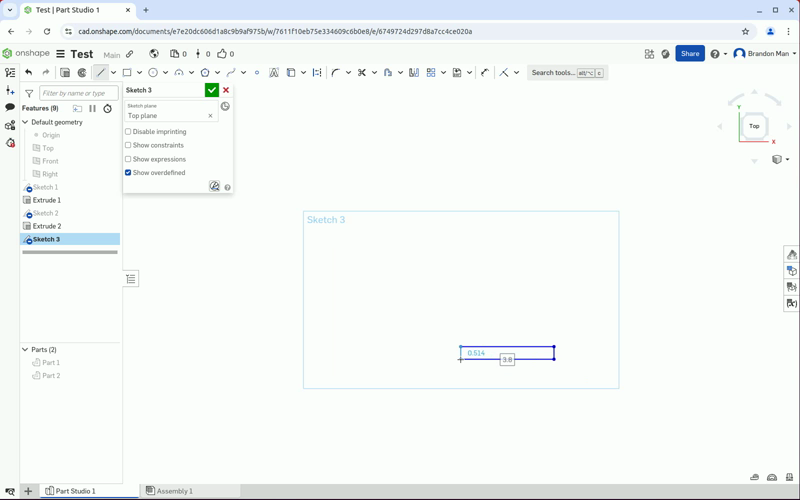
scroll(6)
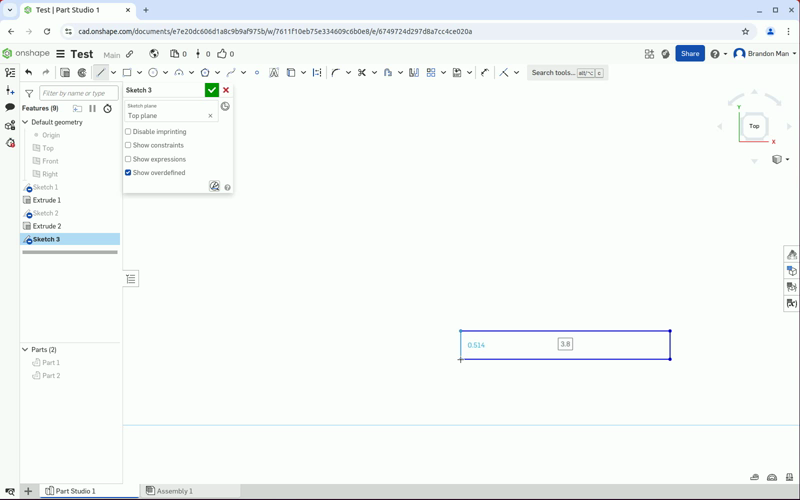
key_up(shift)
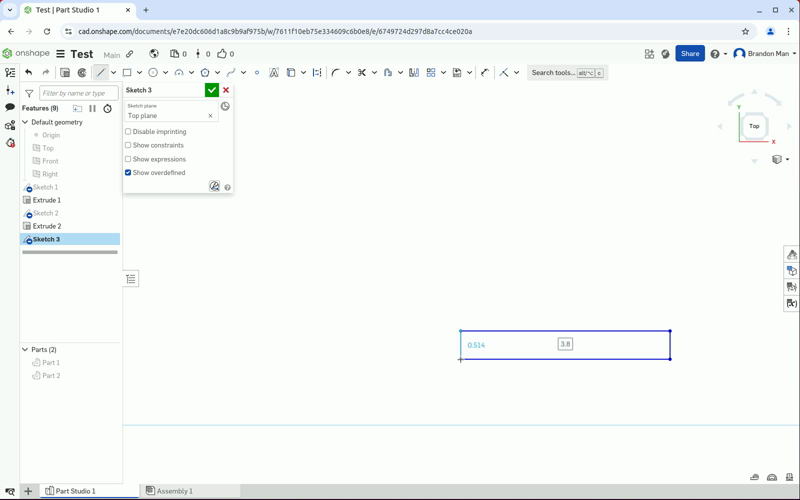
click(460, 359)
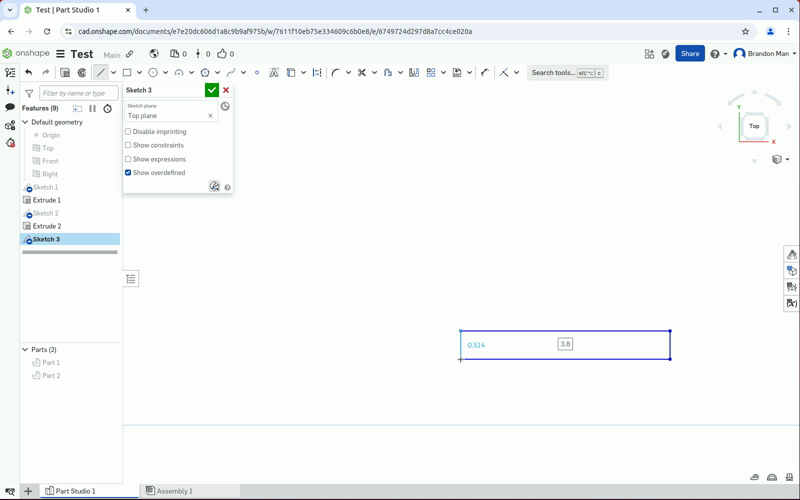
scroll(-6)
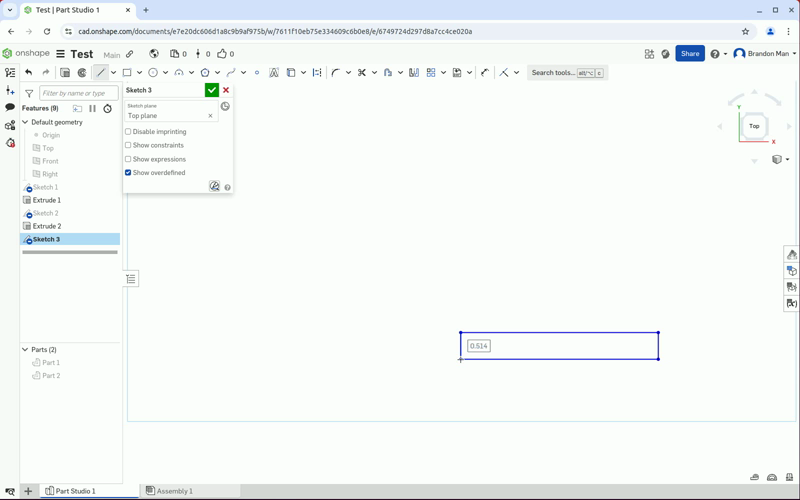
scroll(-6)
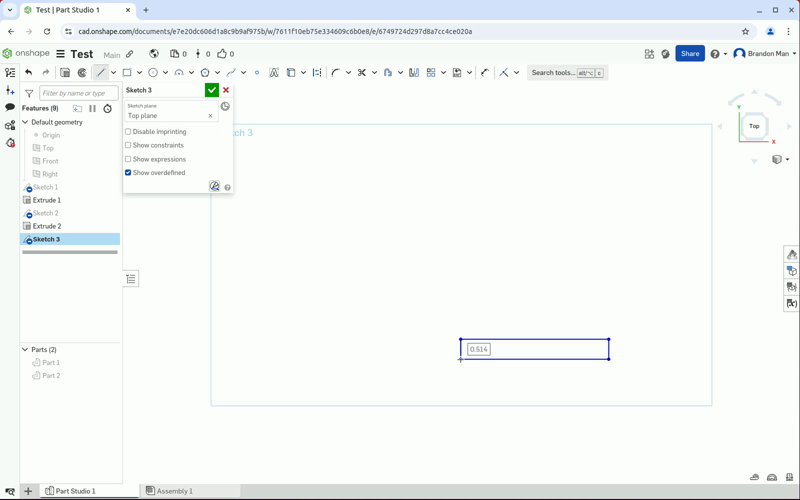
scroll(-6)
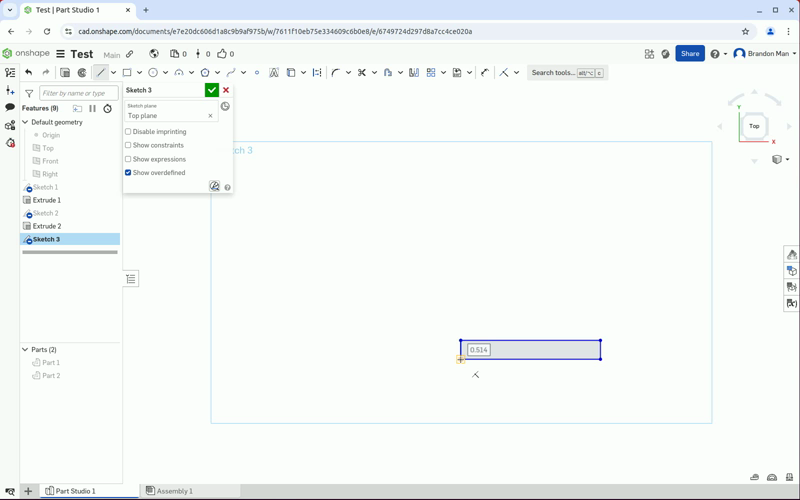
scroll(-6)
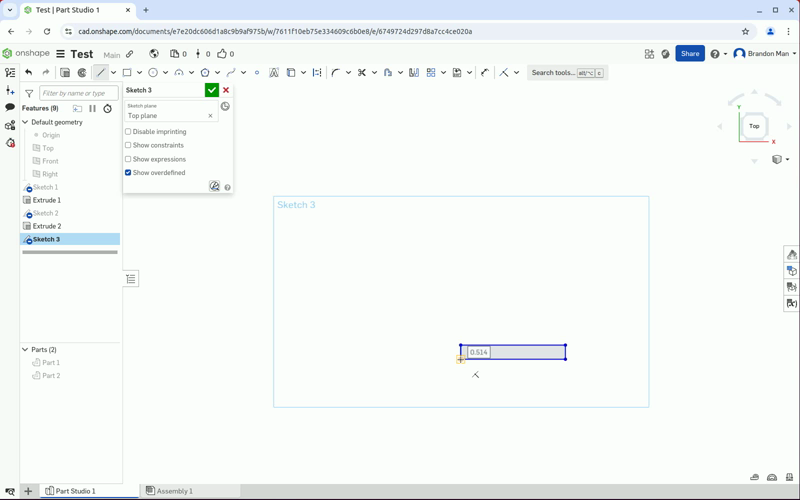
scroll(-6)
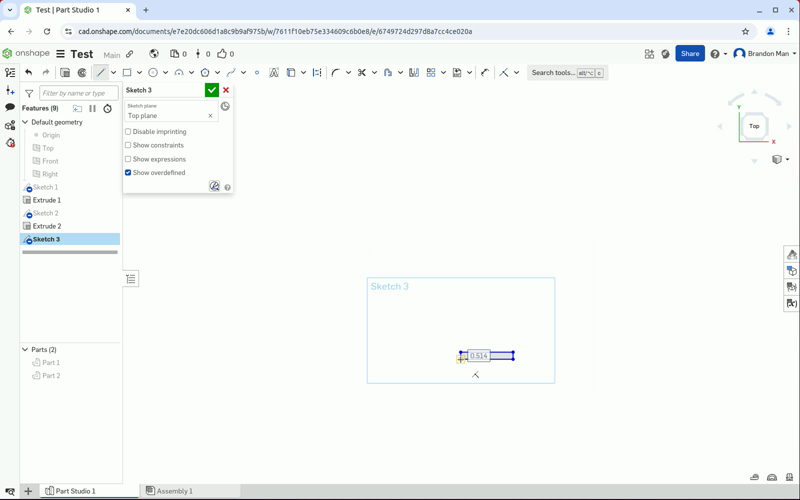
scroll(-6)
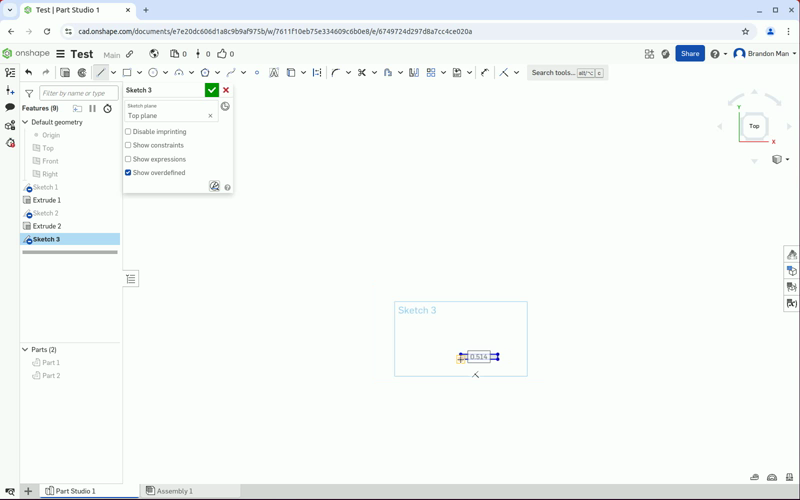
scroll(-6)
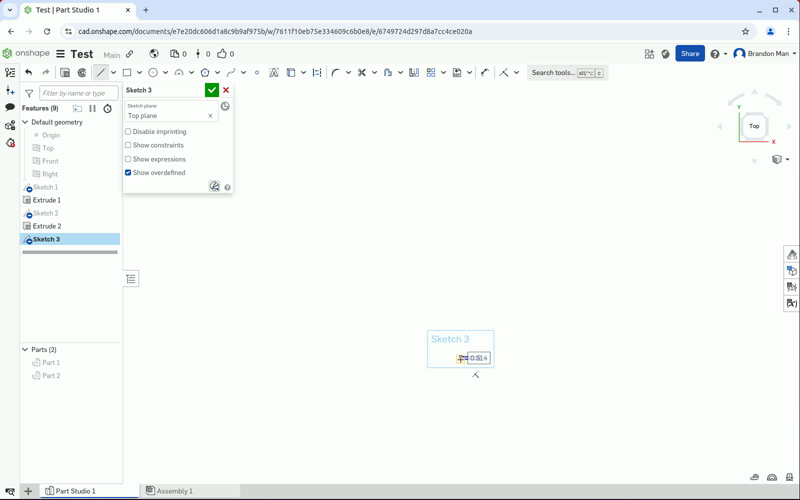
key(esc)
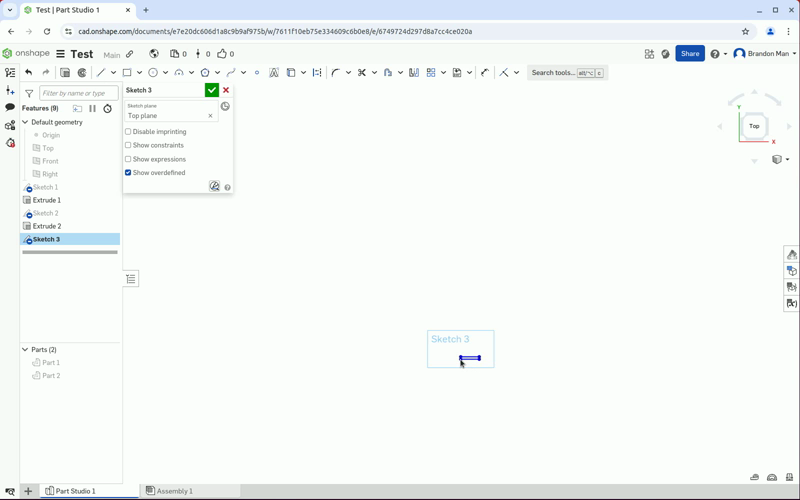
mouse_move(471, 358)
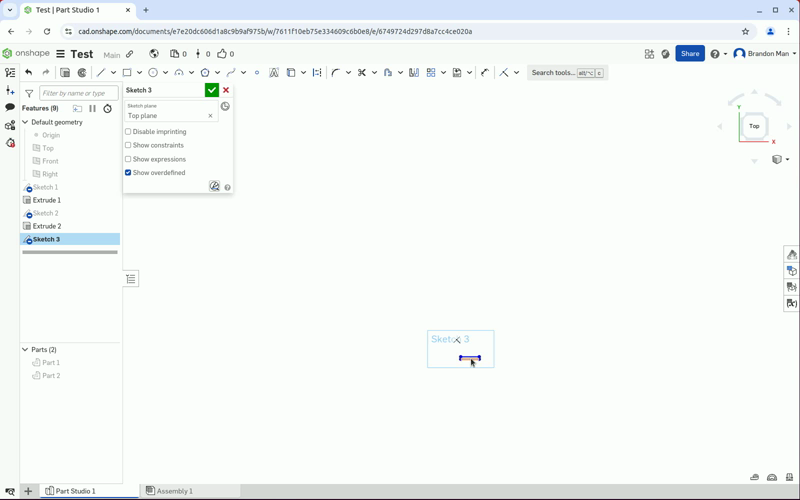
scroll(6)
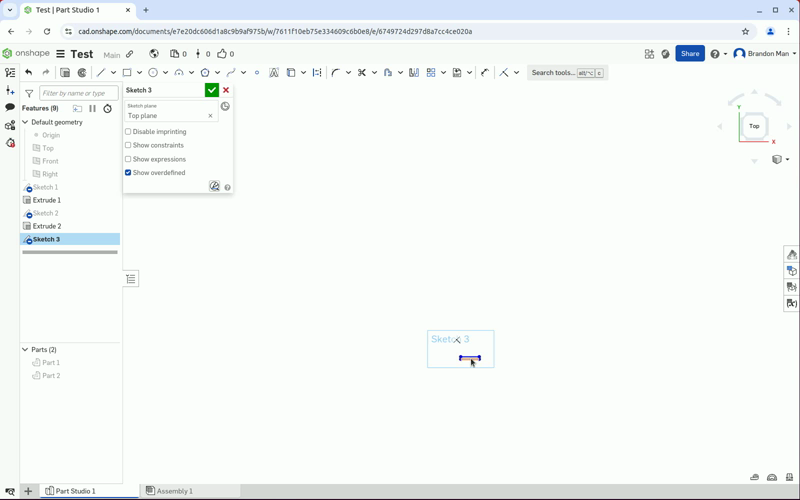
scroll(6)
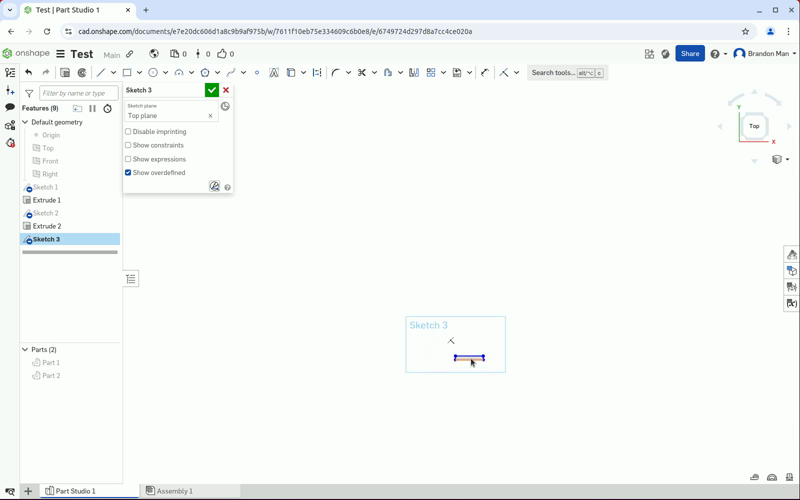
scroll(6)
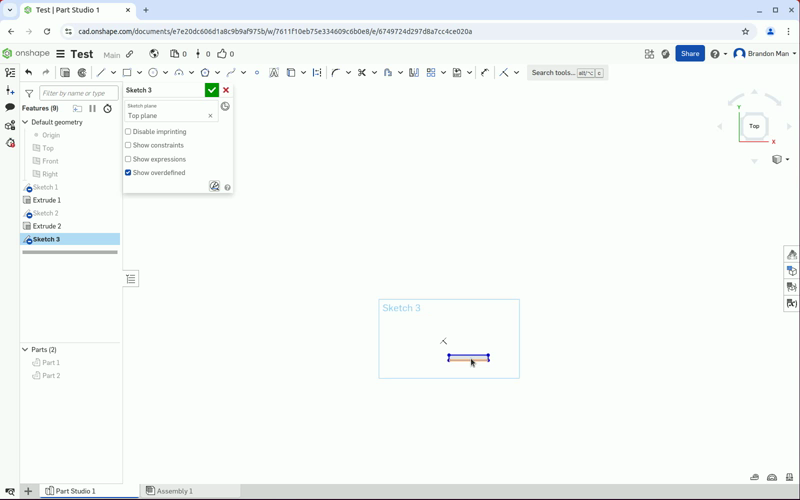
scroll(6)
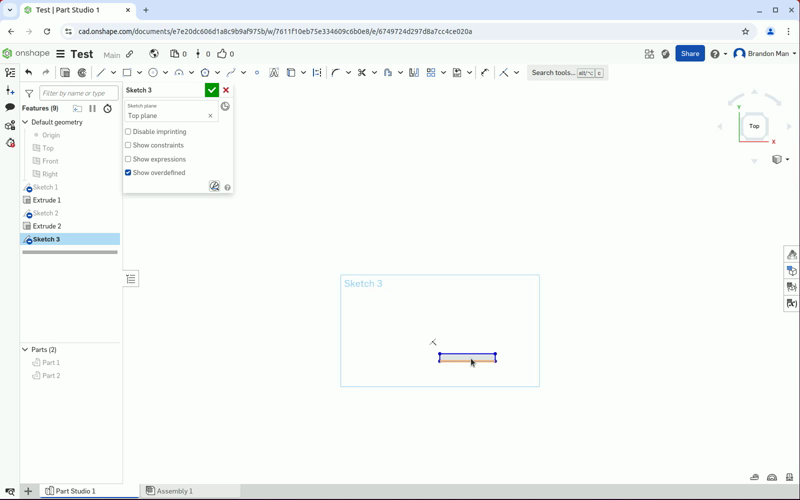
scroll(6)
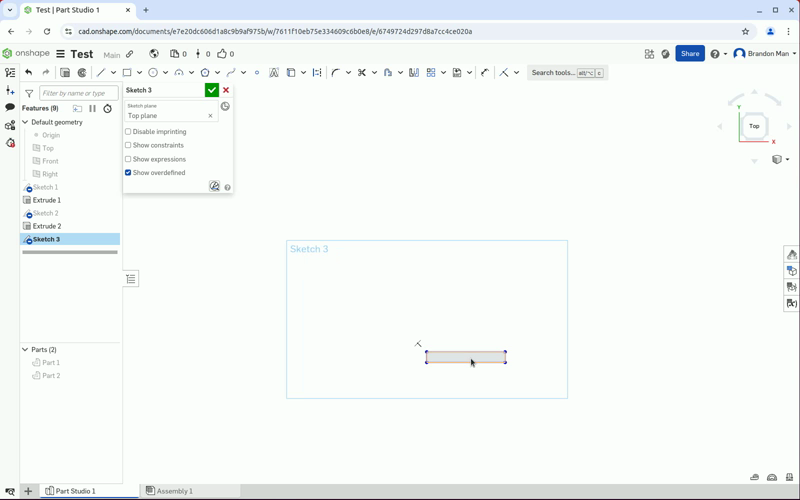
scroll(6)
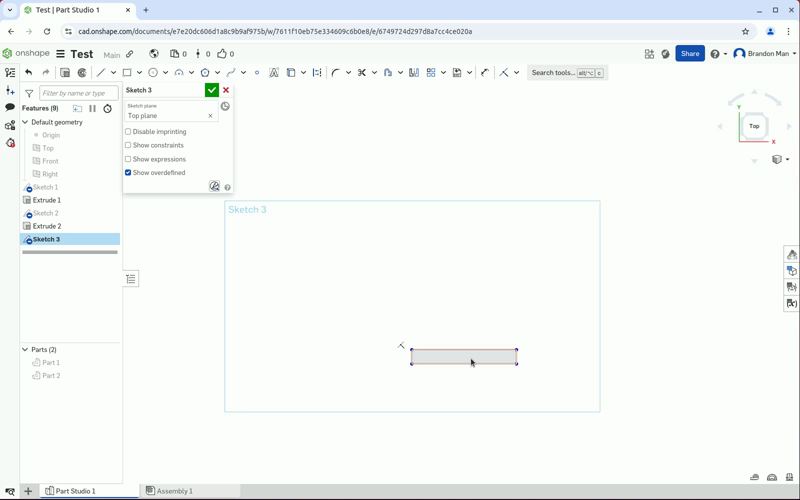
scroll(6)
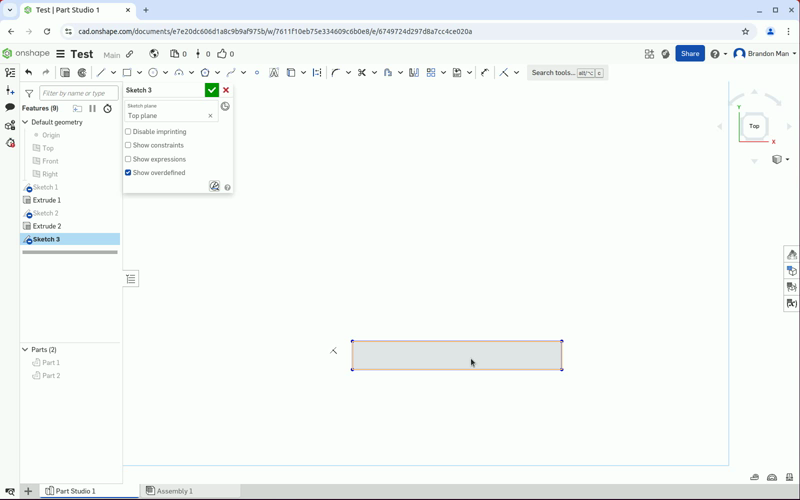
click(471, 358)
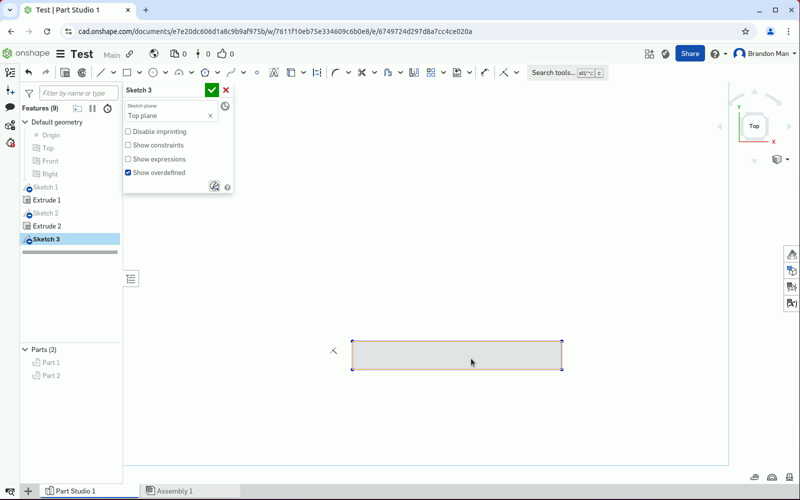
scroll(-6)
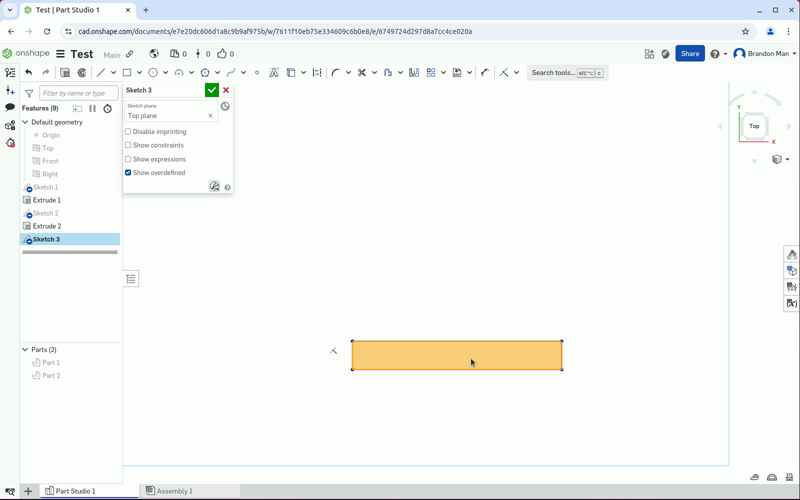
scroll(-6)
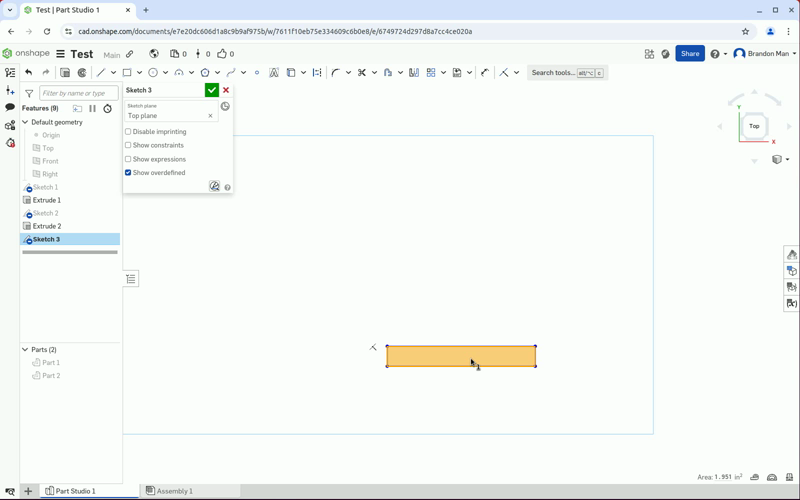
scroll(-6)
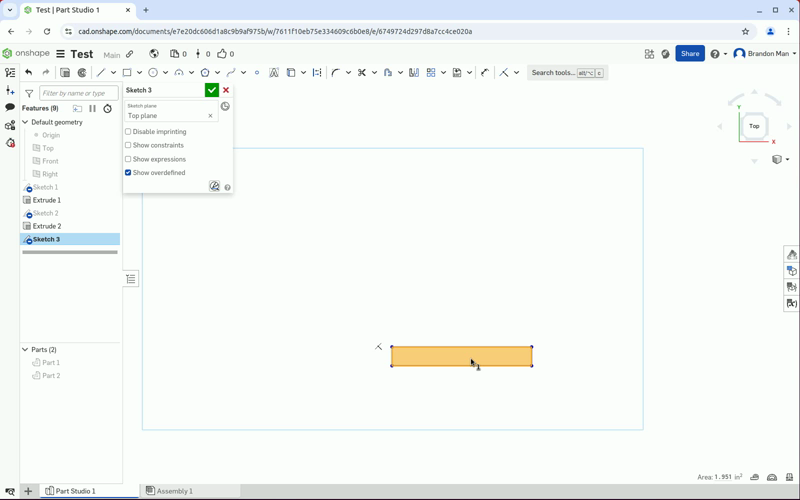
scroll(-6)
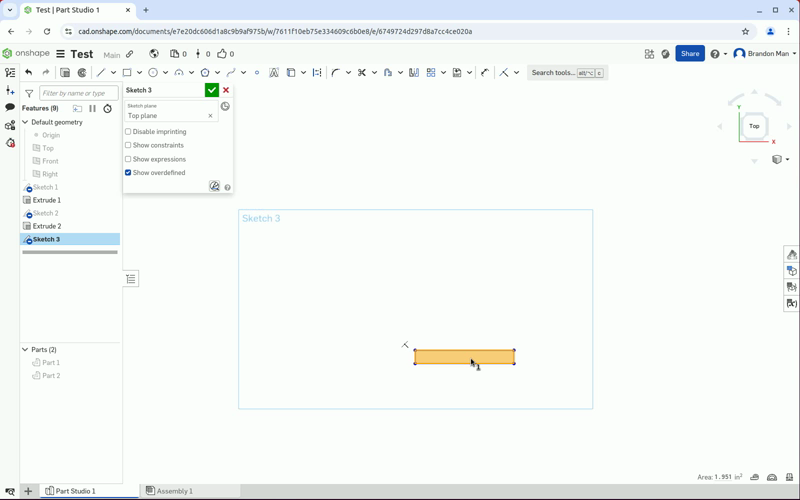
scroll(-6)
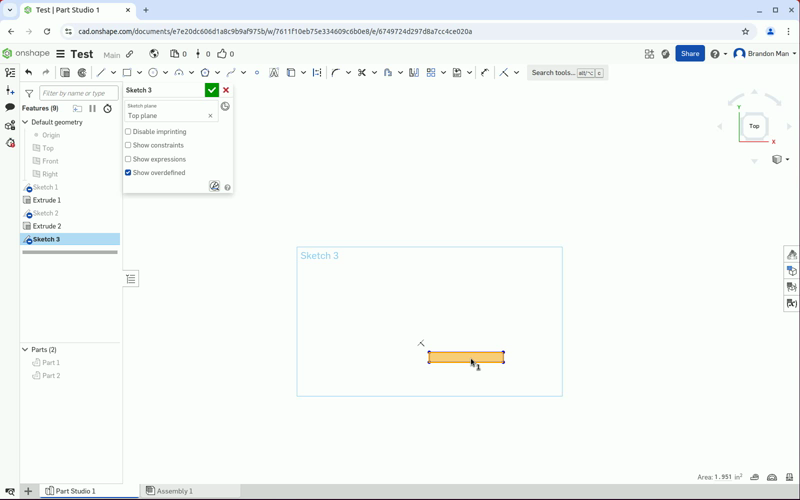
scroll(-6)
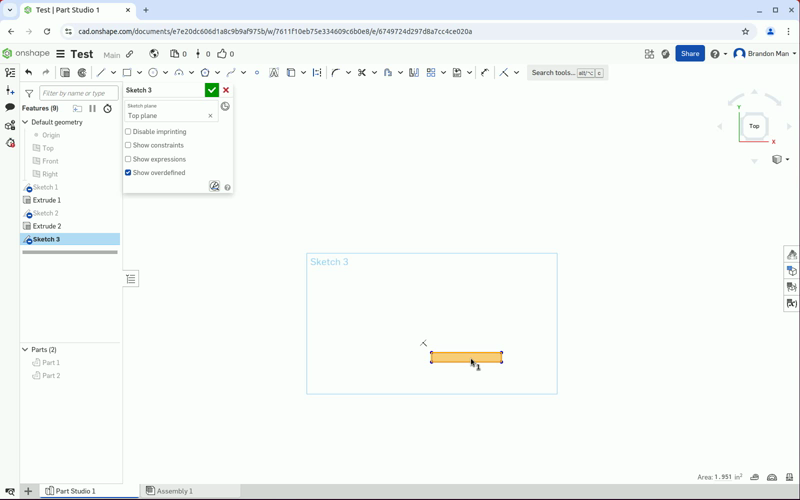
scroll(-6)
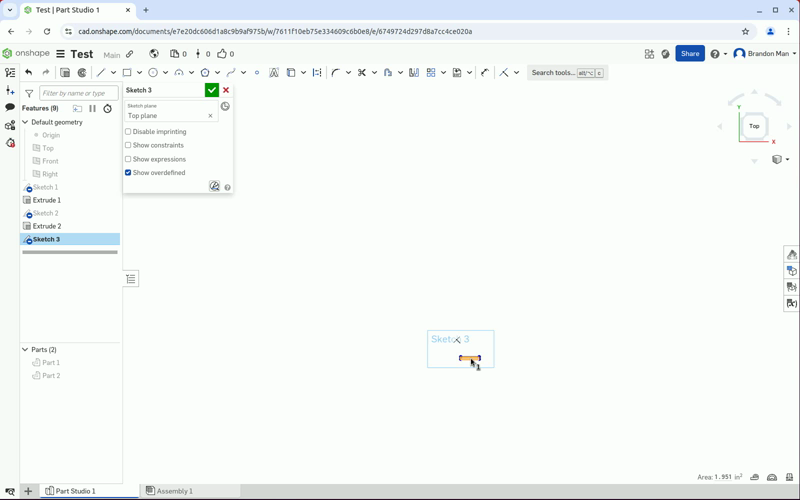
mouse_move(73, 352)
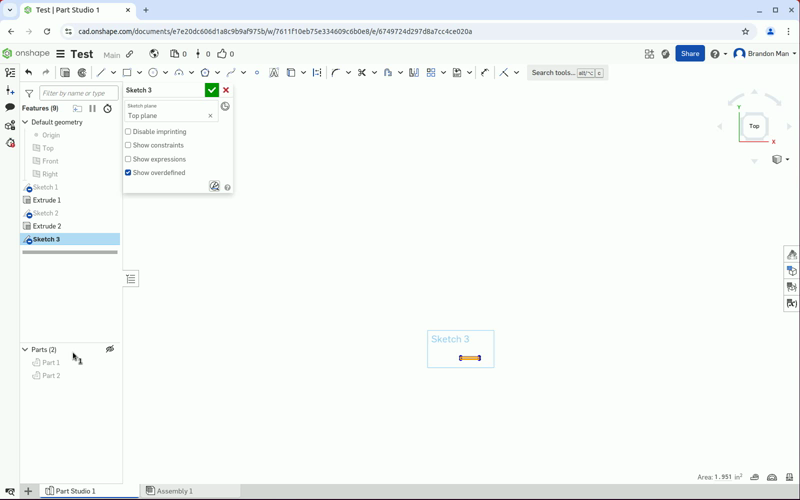
key(shift+y)
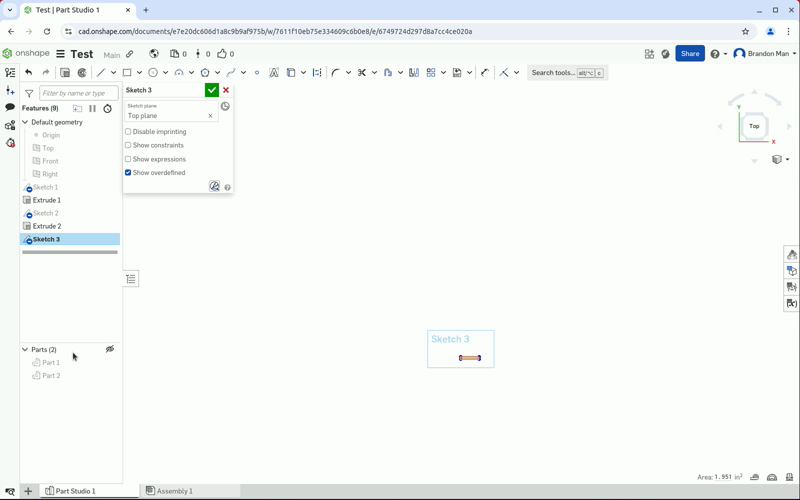
key(shift+e)
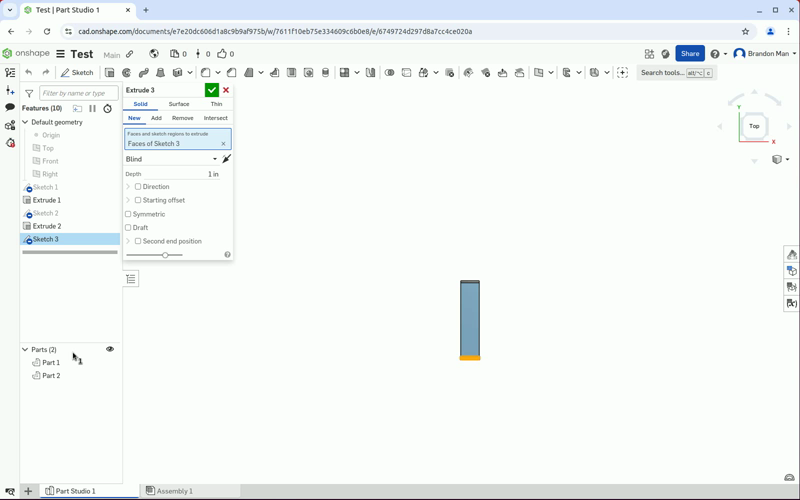
mouse_move(143, 106)
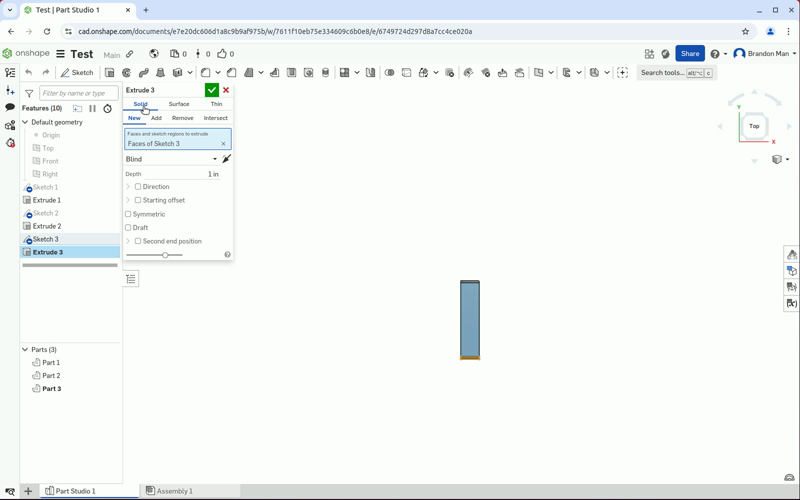
click(143, 106)
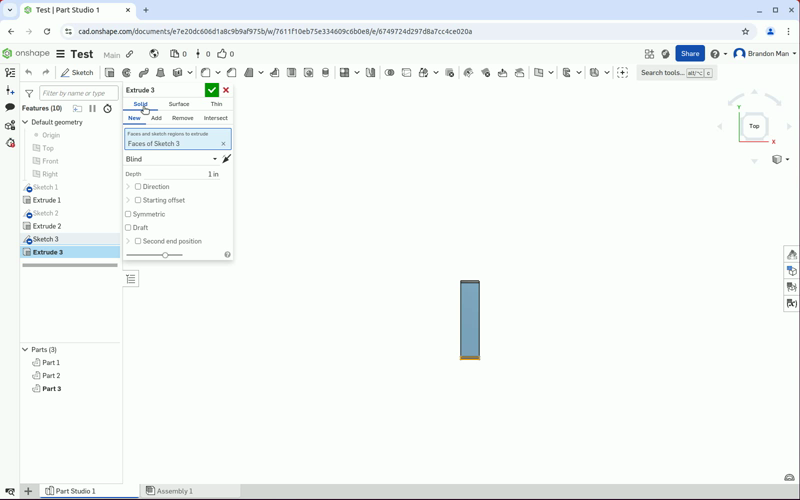
mouse_move(137, 120)
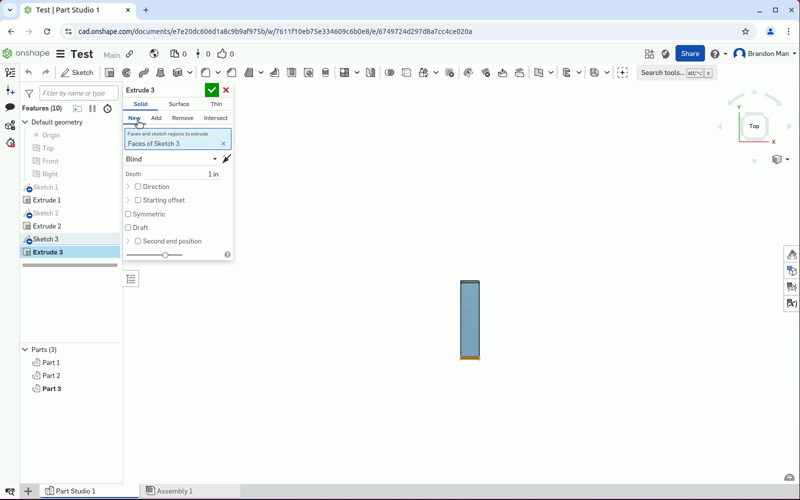
click(137, 120)
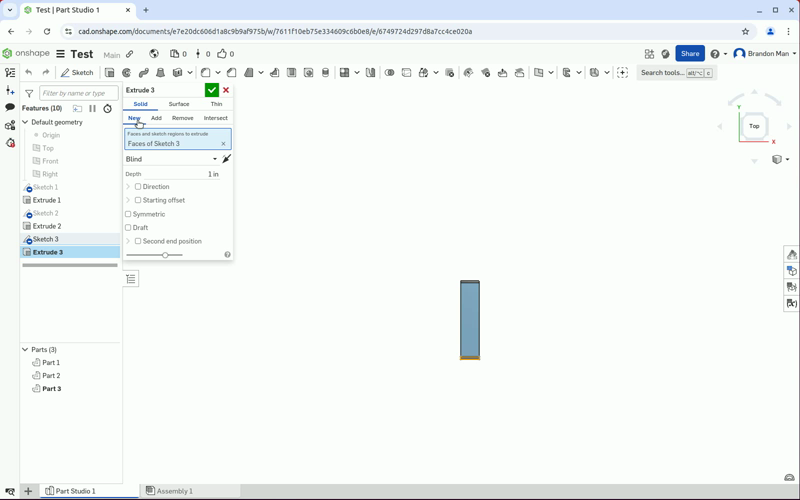
key(tab, 4)
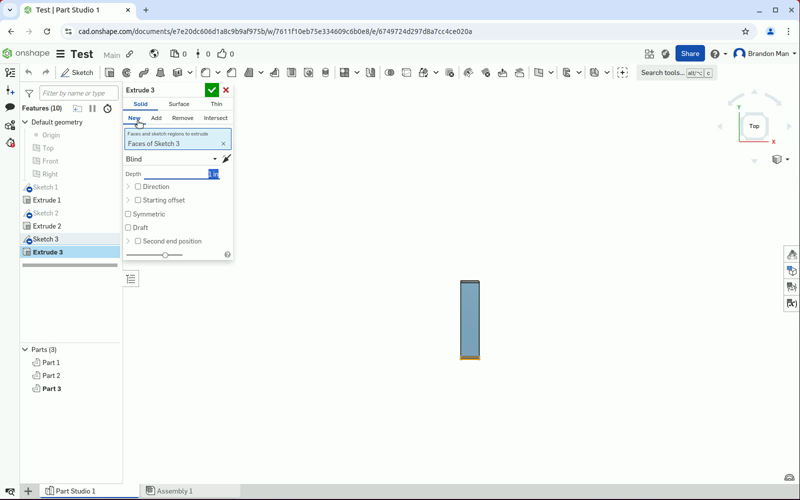
text(23.108)
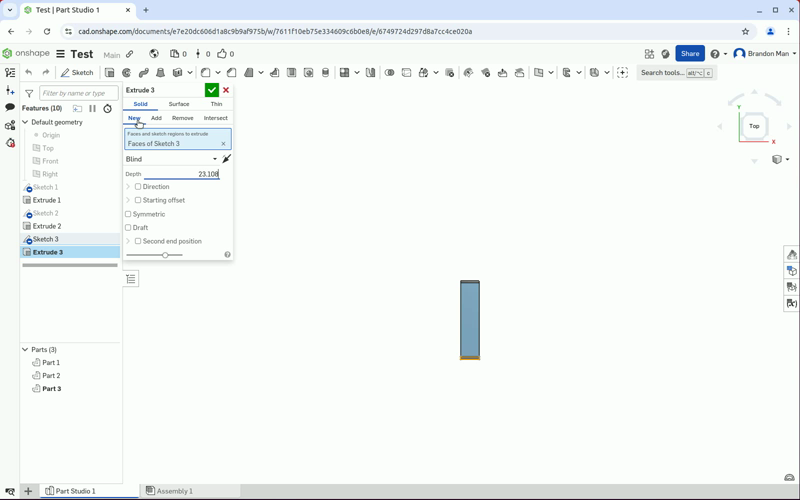
key(enter)
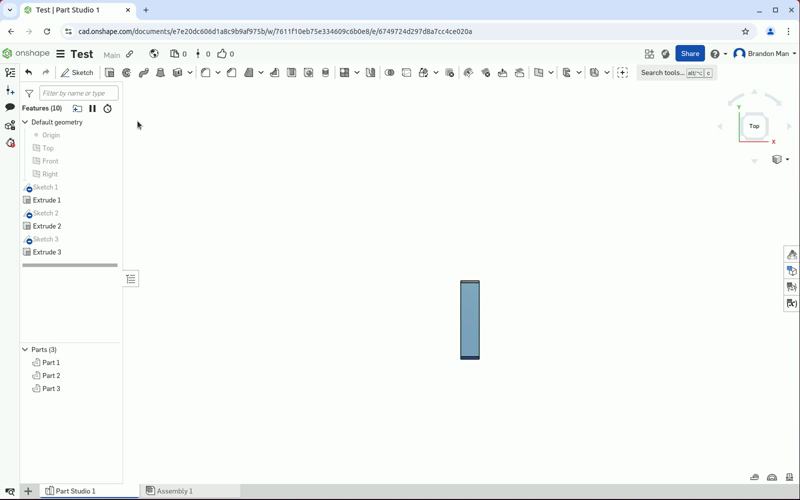
key(shift+h)
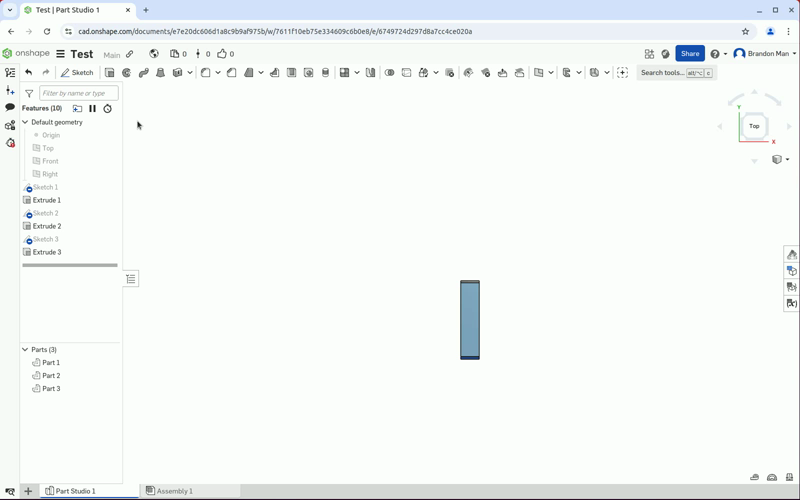
key(shift+h)
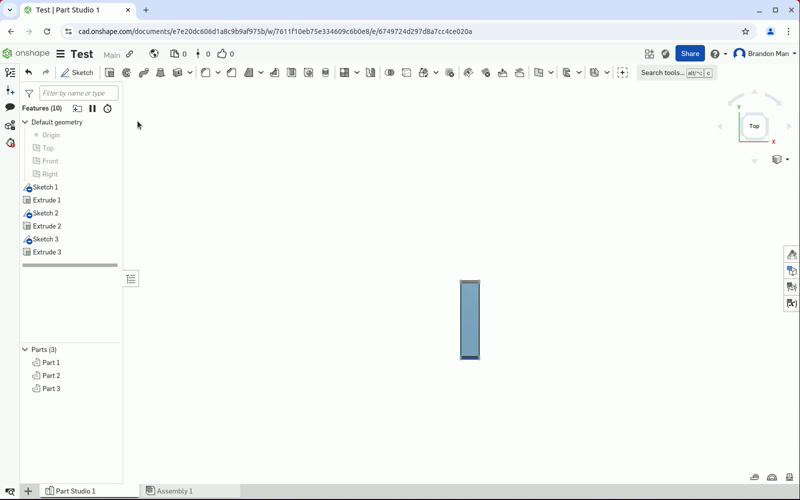
key(shift+7)
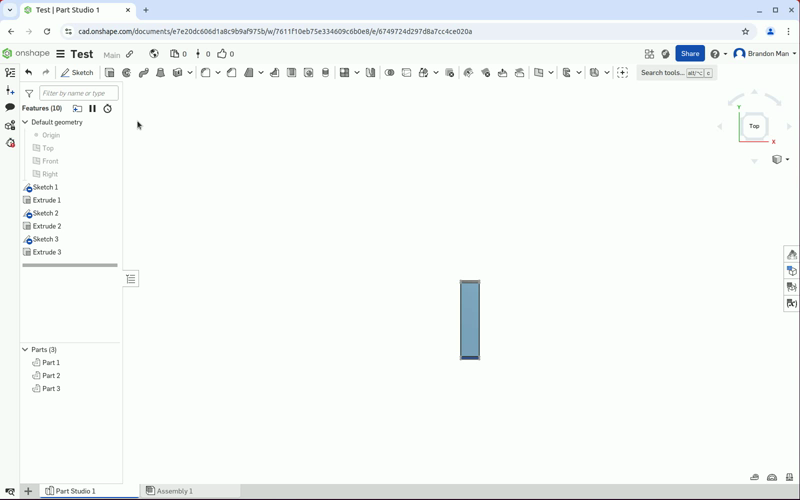
key(up, 3)
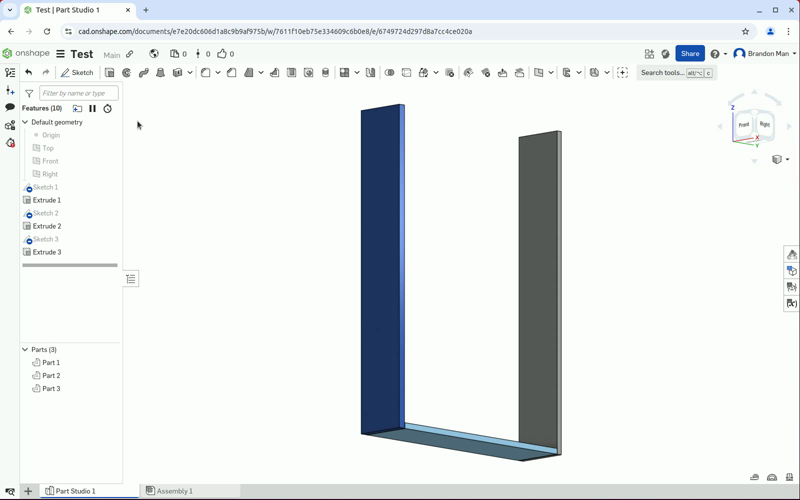
key(left, 3)
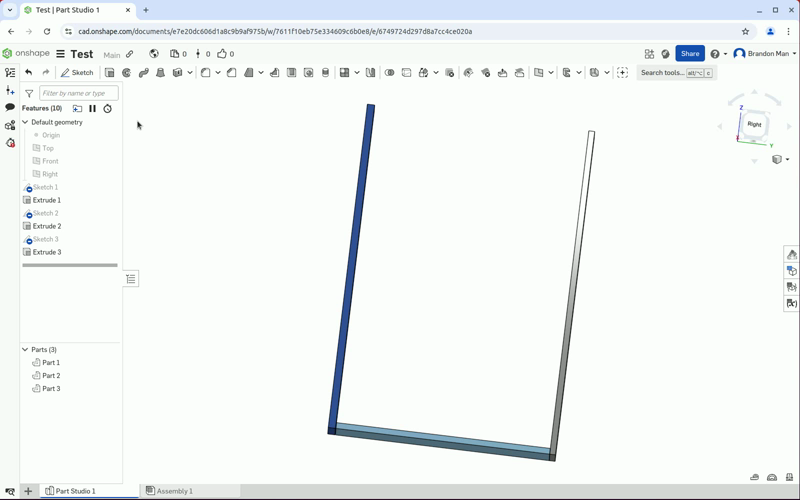
key(right, 3)
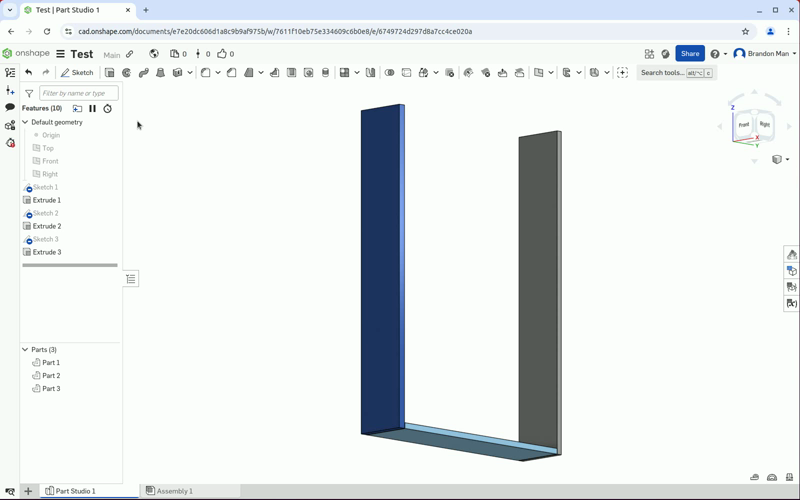
key(down, 3)
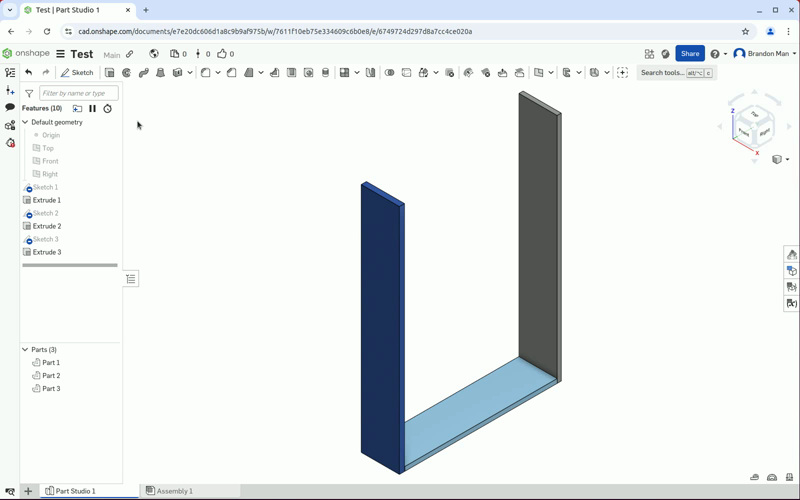
mouse_move(73, 189)
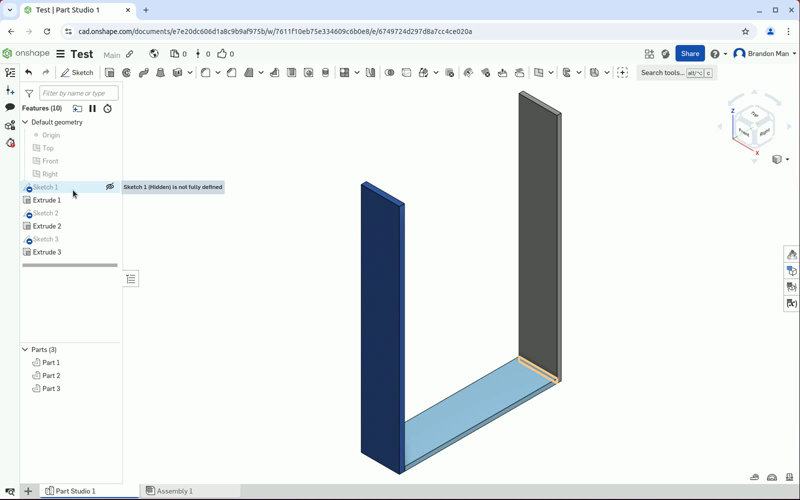
click(73, 189)